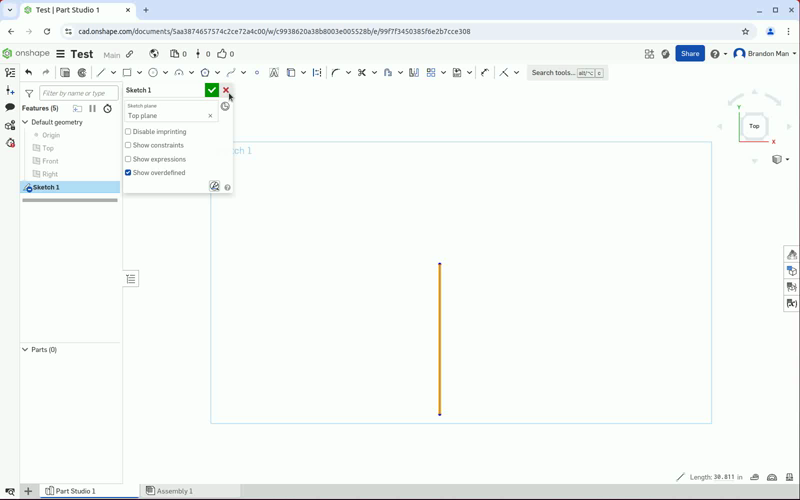
key(shift+h)
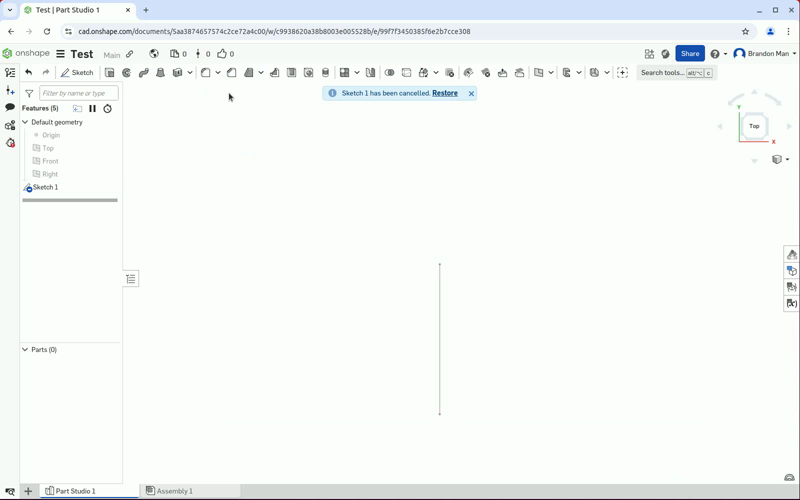
key(shift+s)
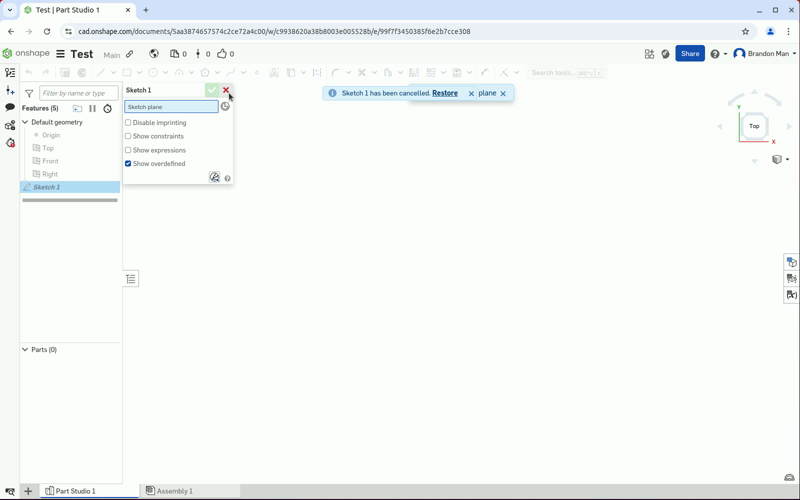
mouse_move(73, 150)
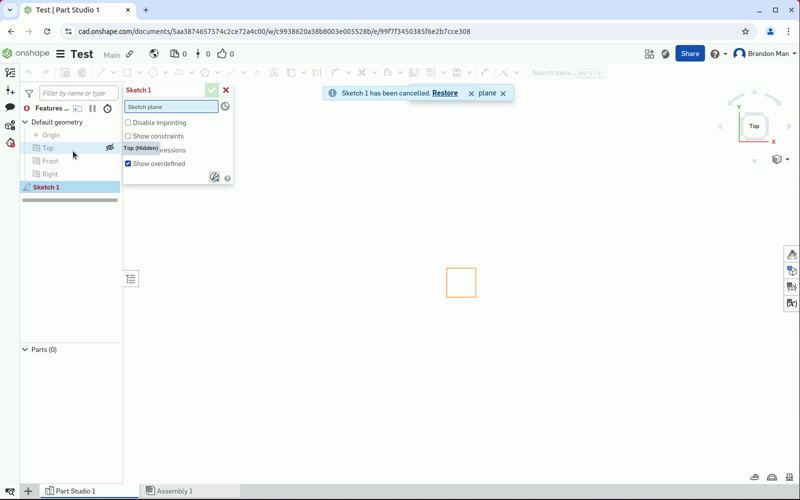
click(73, 150)
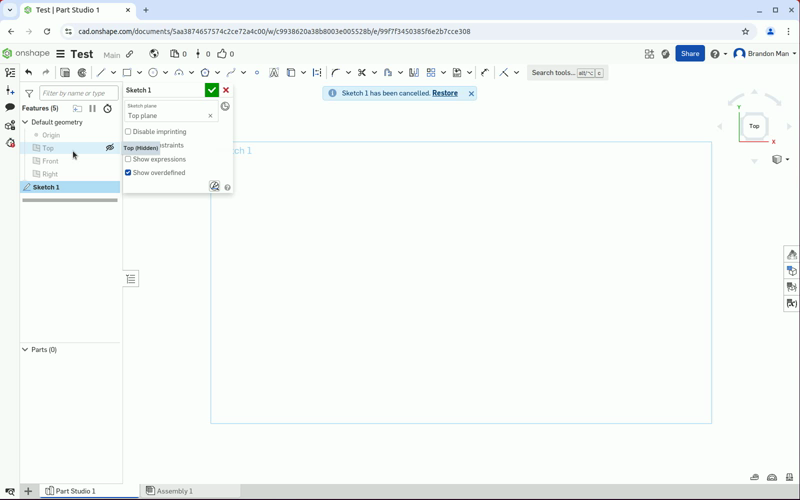
mouse_move(73, 352)
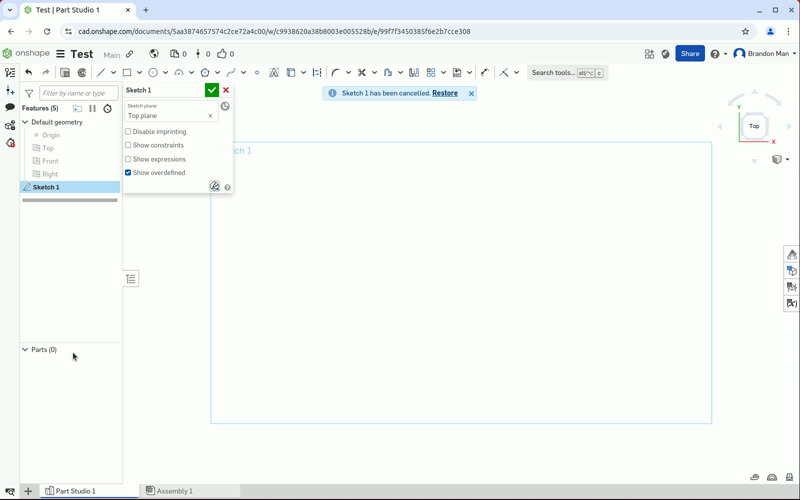
key(y)
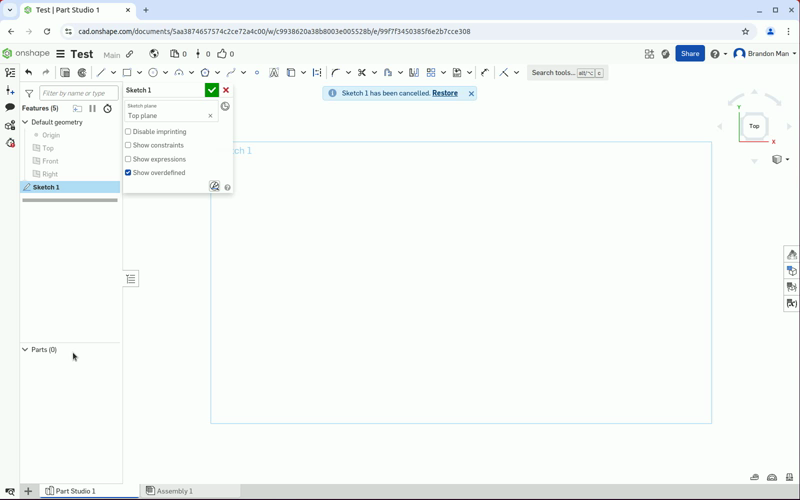
key(c)
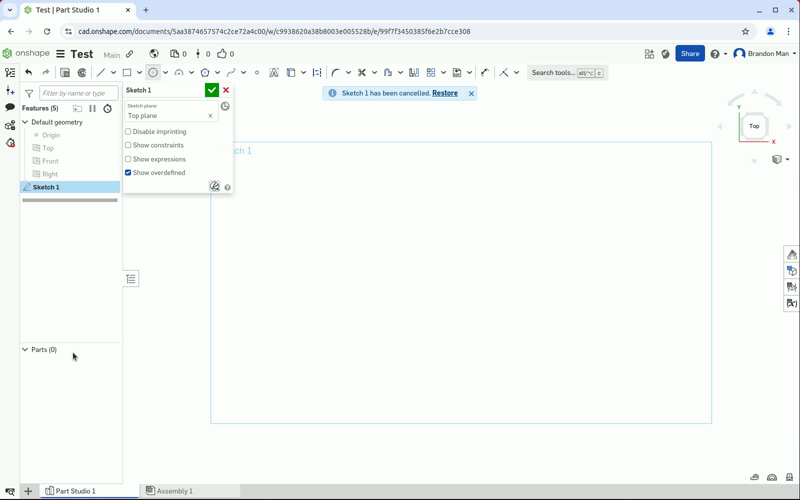
key_down(shift)
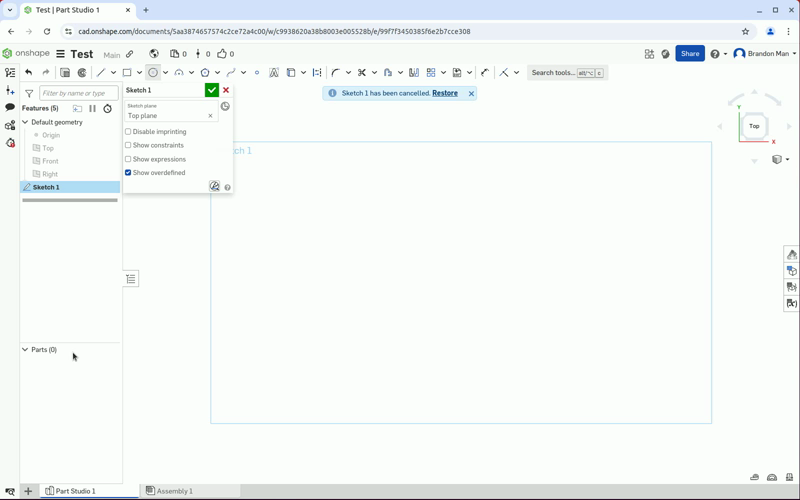
mouse_move(461, 282)
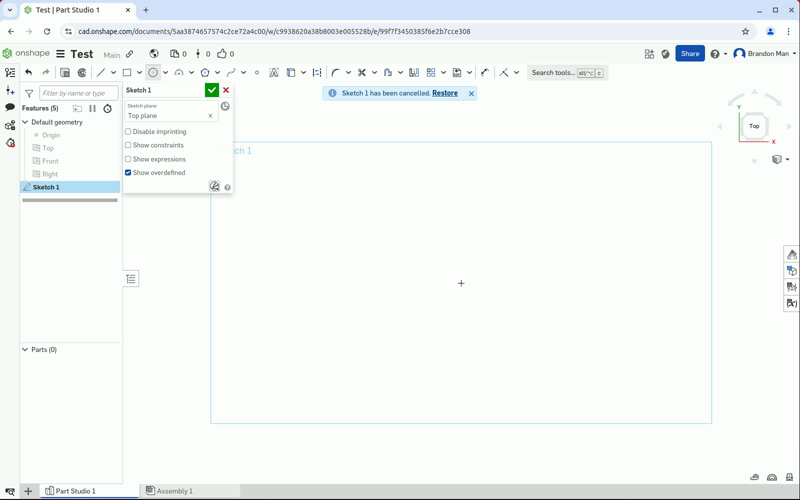
click(461, 282)
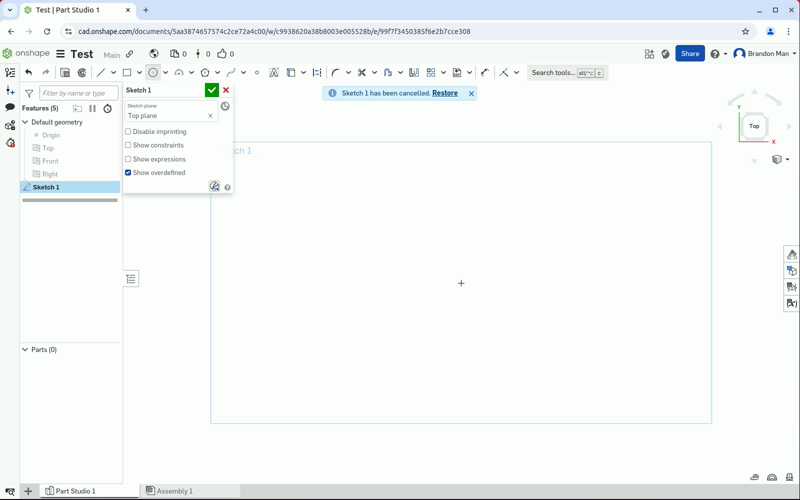
key_up(shift)
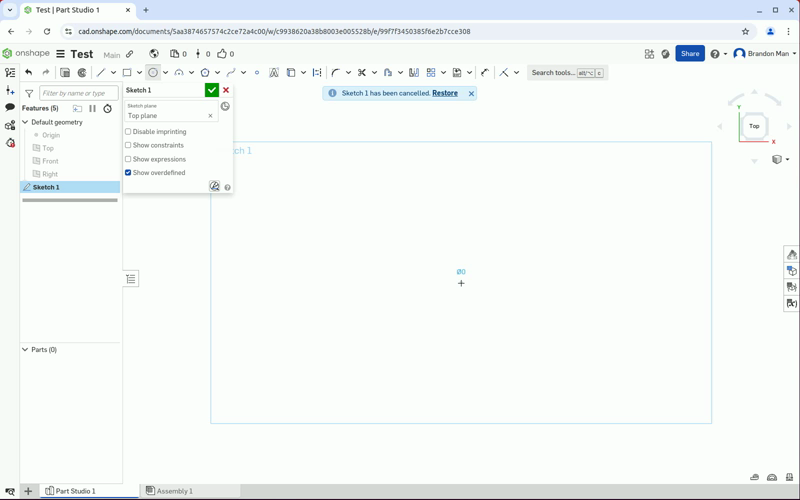
mouse_move(574, 282)
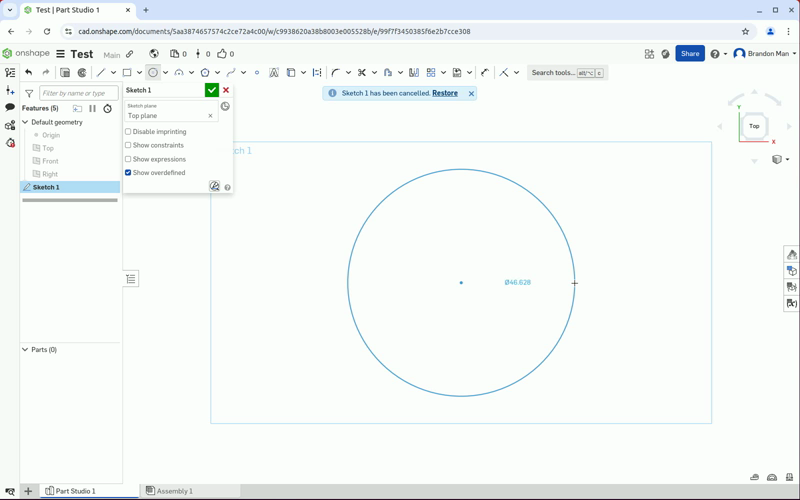
click(574, 282)
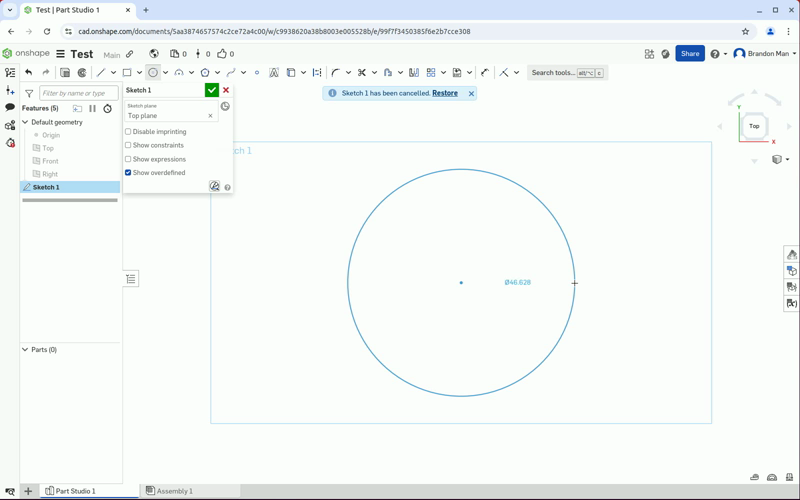
key(esc)
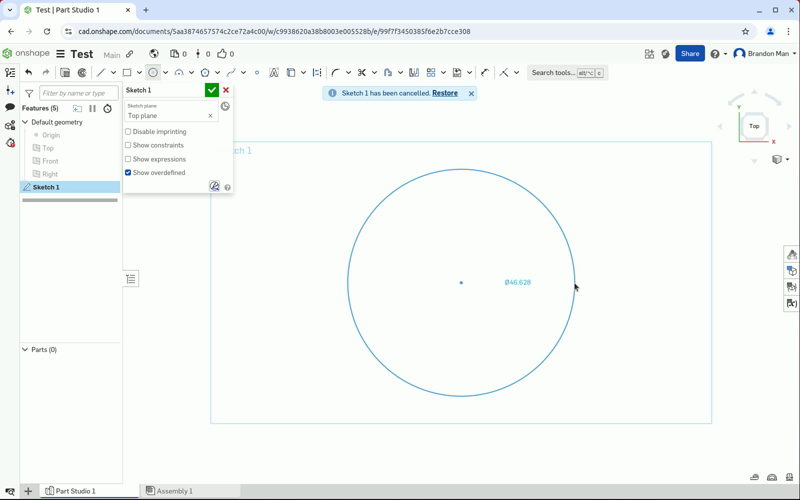
key(c)
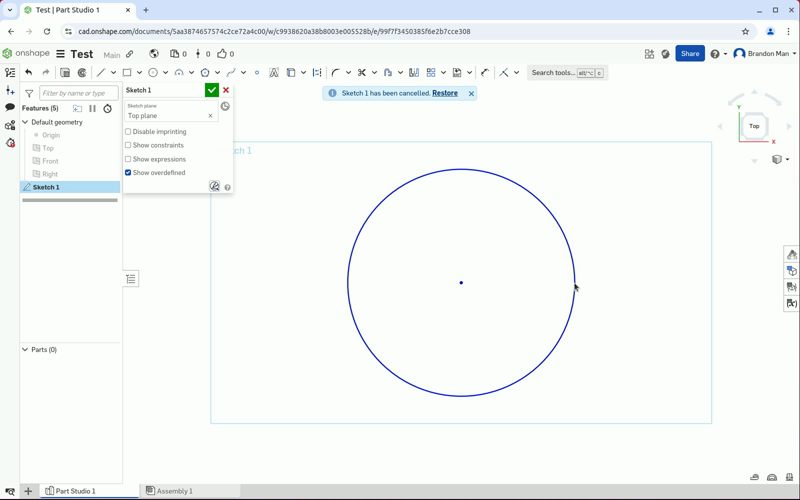
key_down(shift)
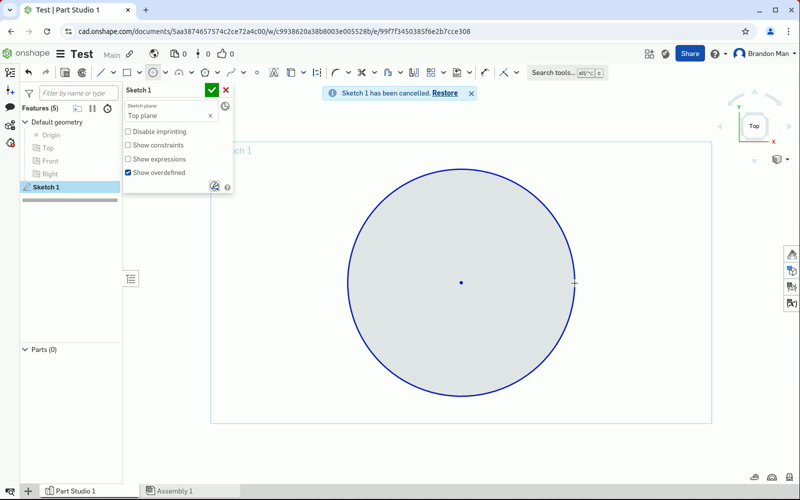
mouse_move(461, 282)
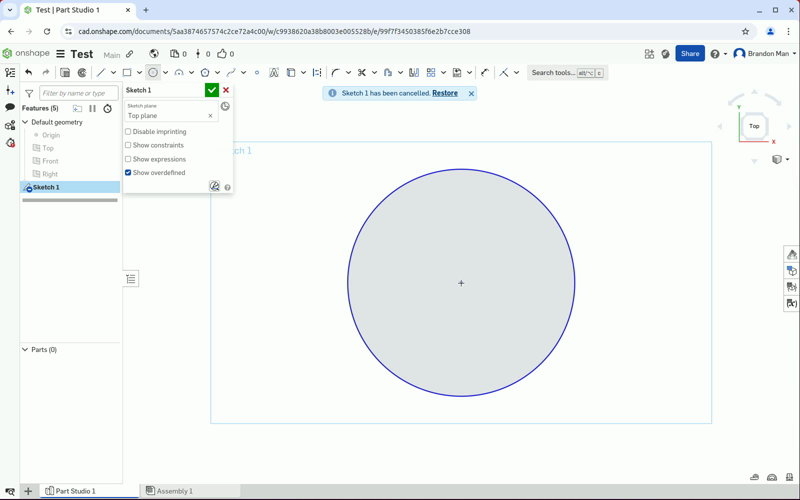
click(461, 282)
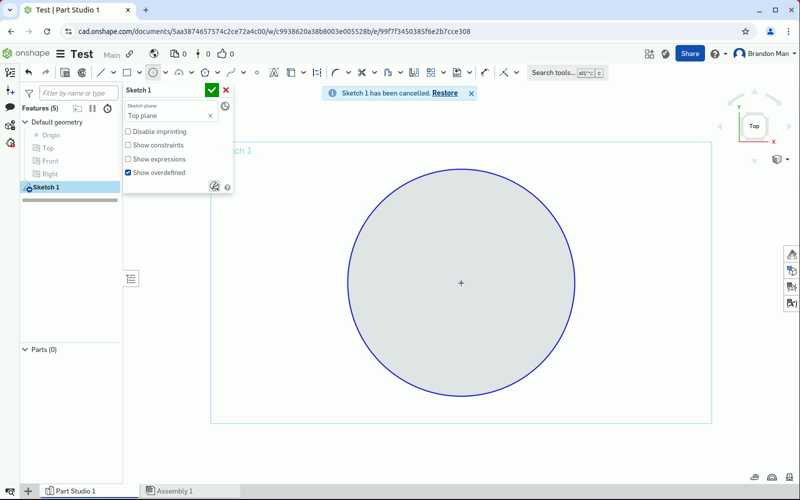
key_up(shift)
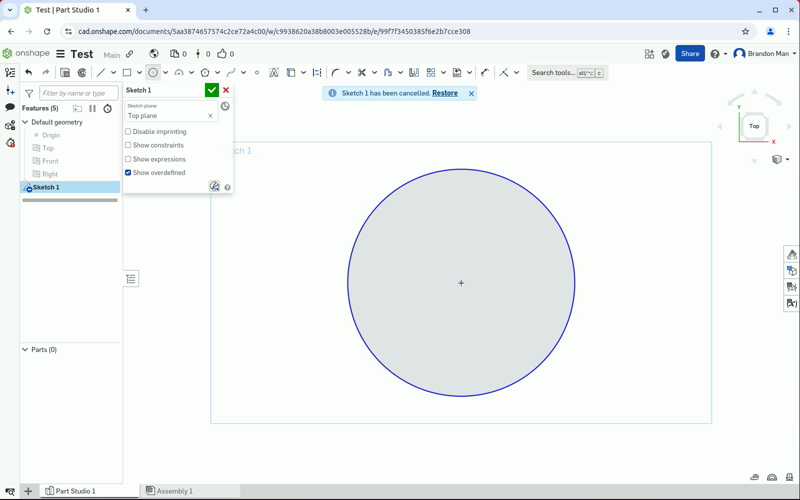
mouse_move(529, 282)
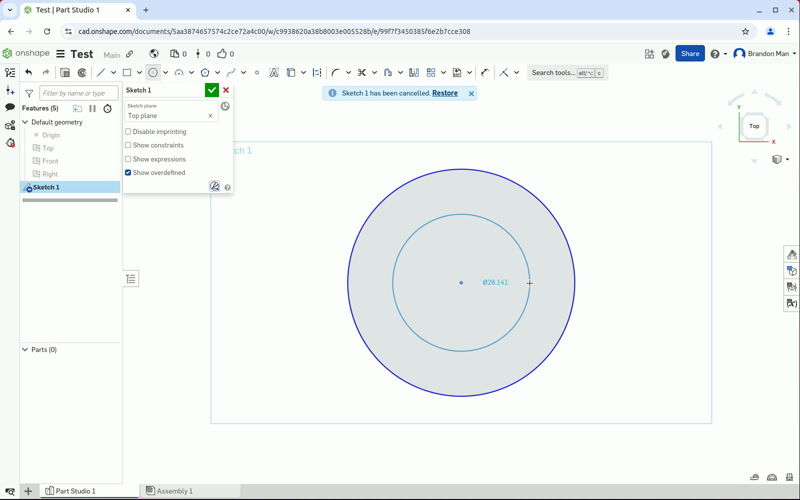
click(529, 282)
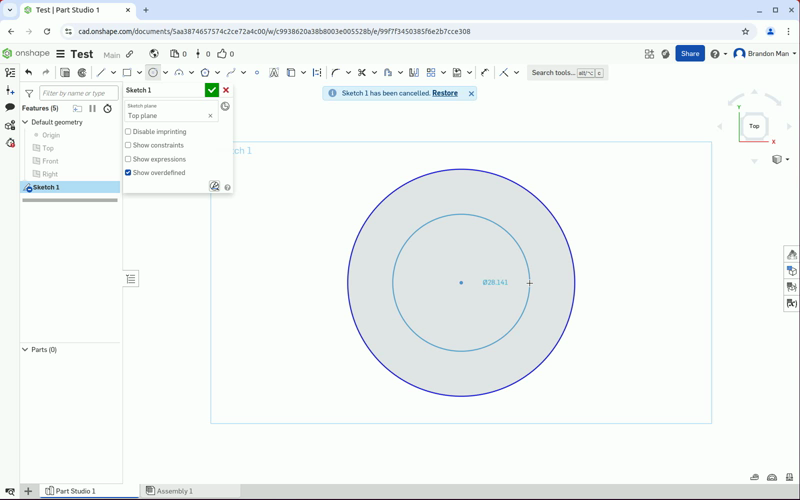
key(esc)
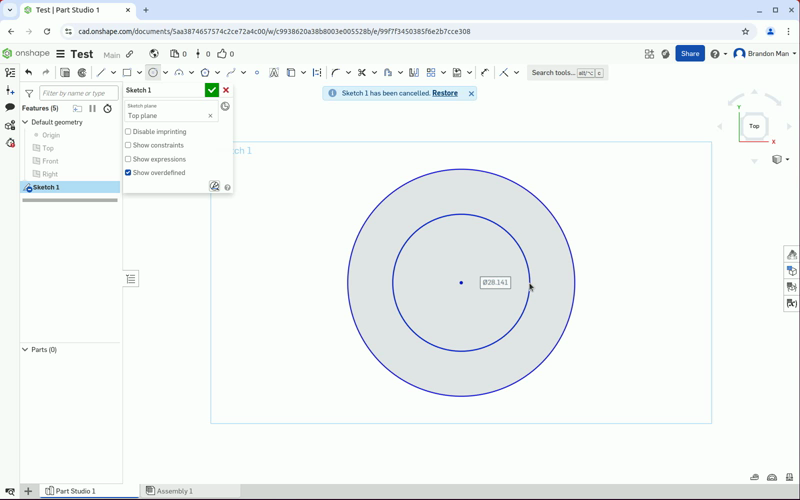
mouse_move(453, 190)
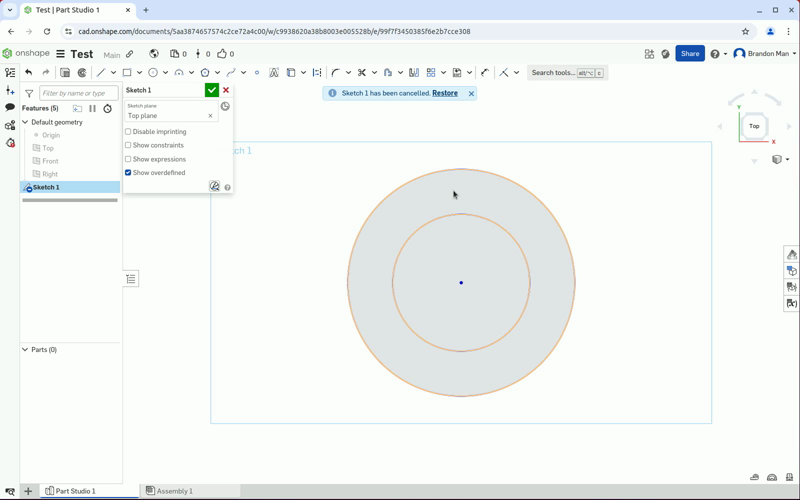
click(453, 190)
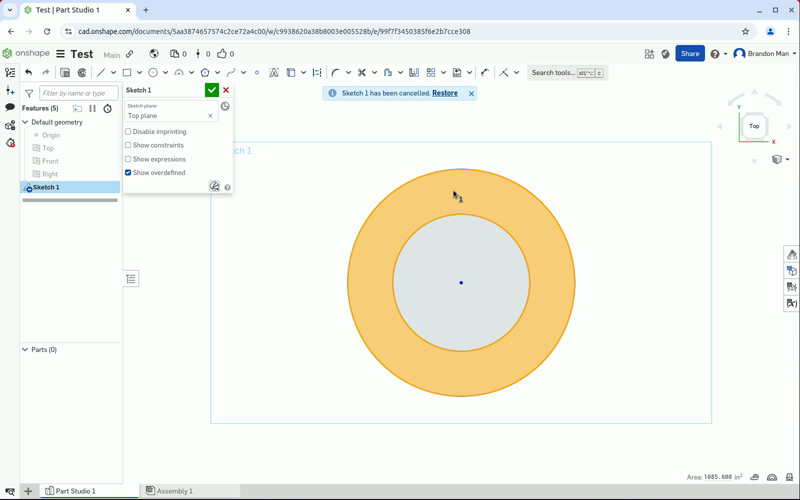
mouse_move(73, 352)
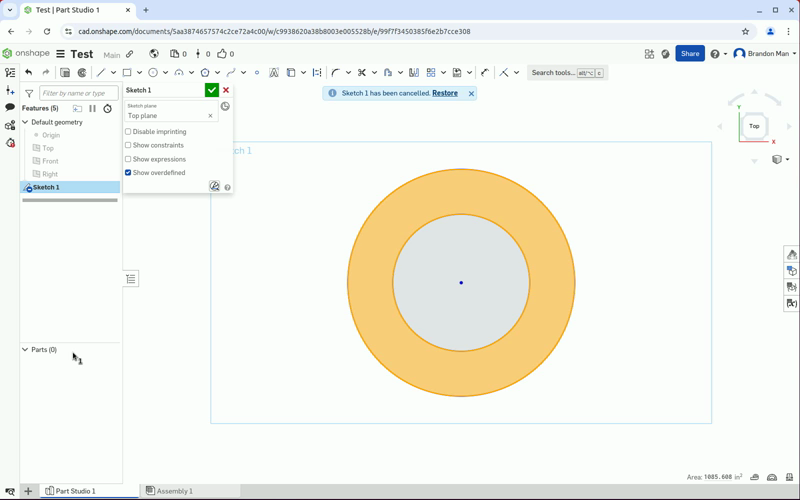
key(shift+y)
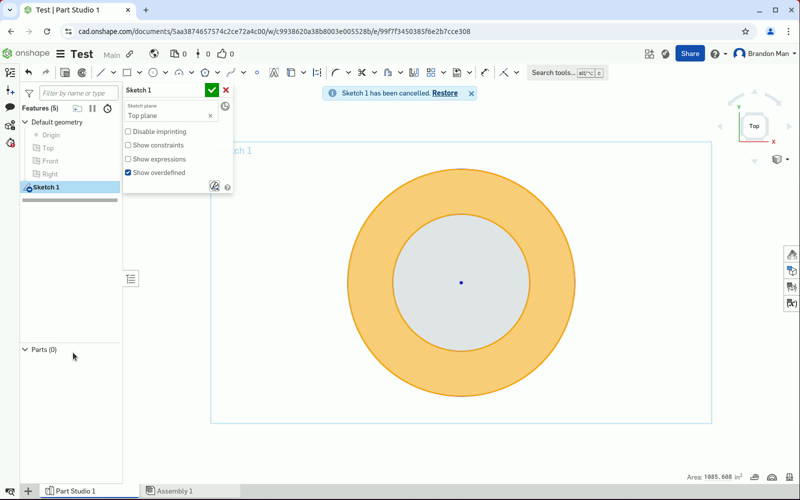
key(shift+e)
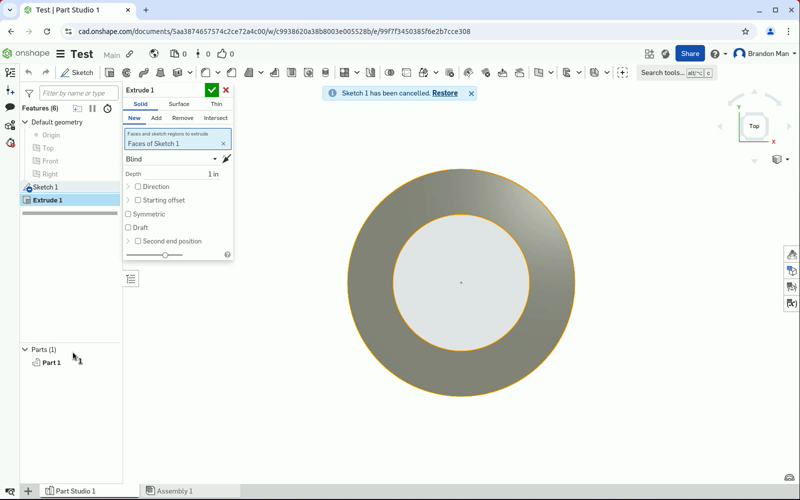
mouse_move(143, 106)
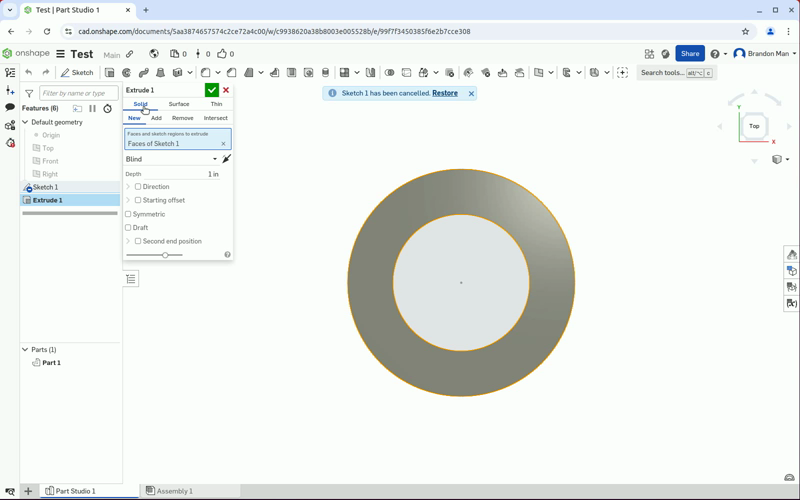
click(143, 106)
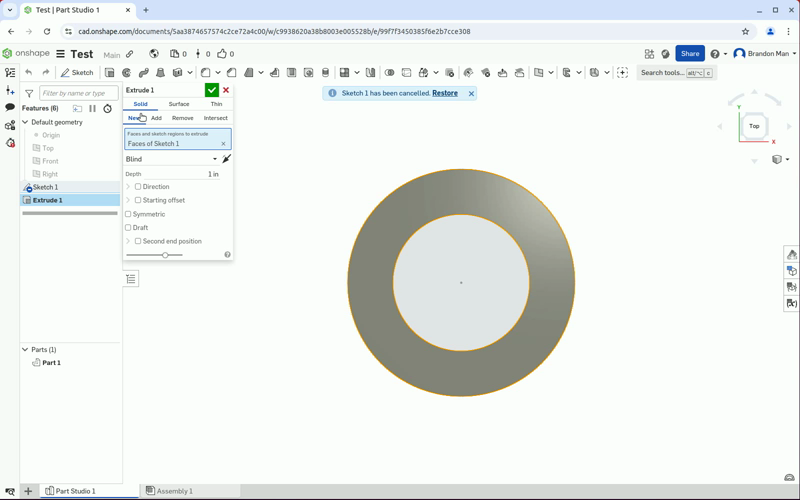
mouse_move(137, 120)
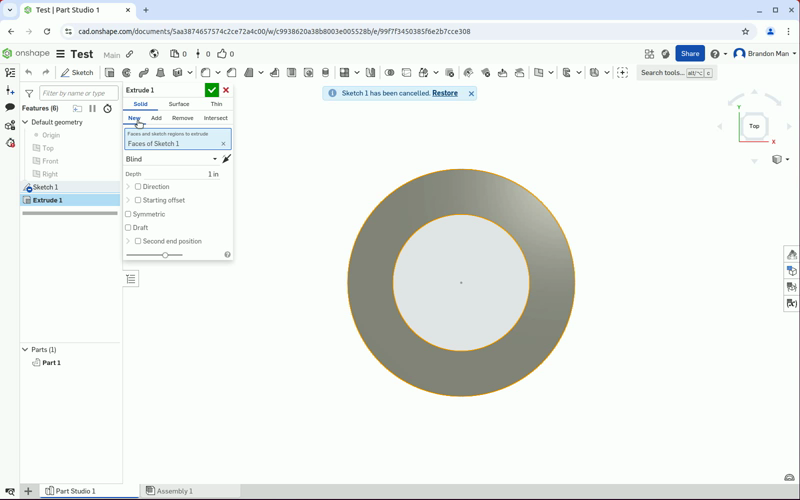
click(137, 120)
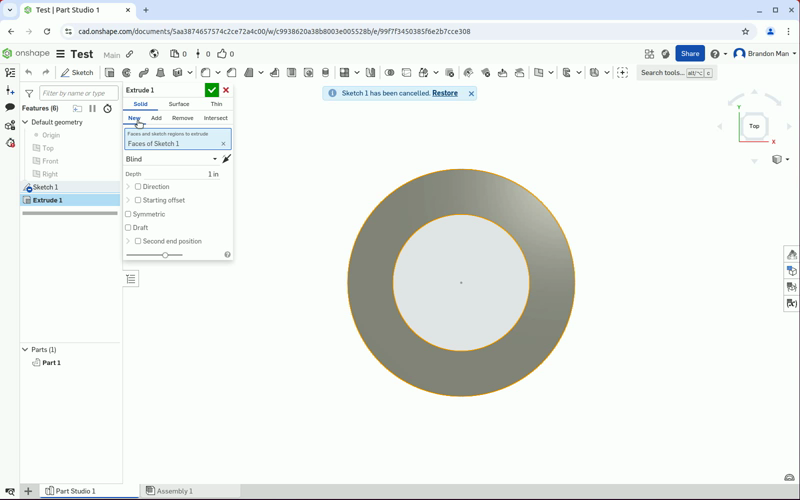
key(tab, 4)
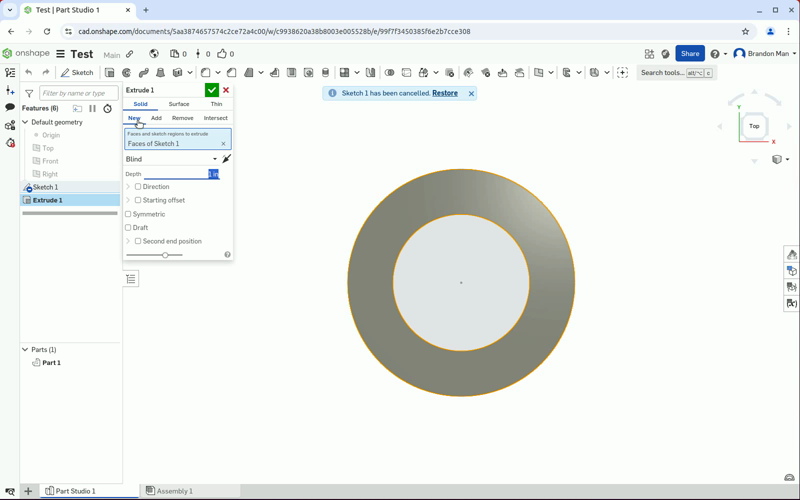
text(1.685)
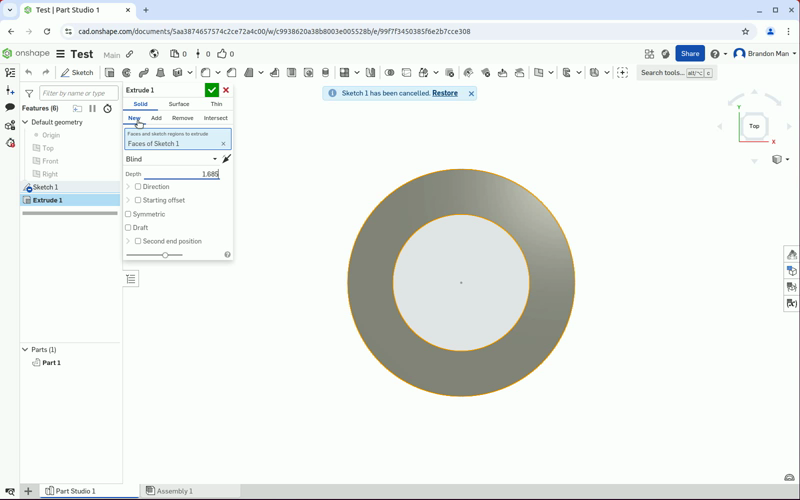
key(enter)
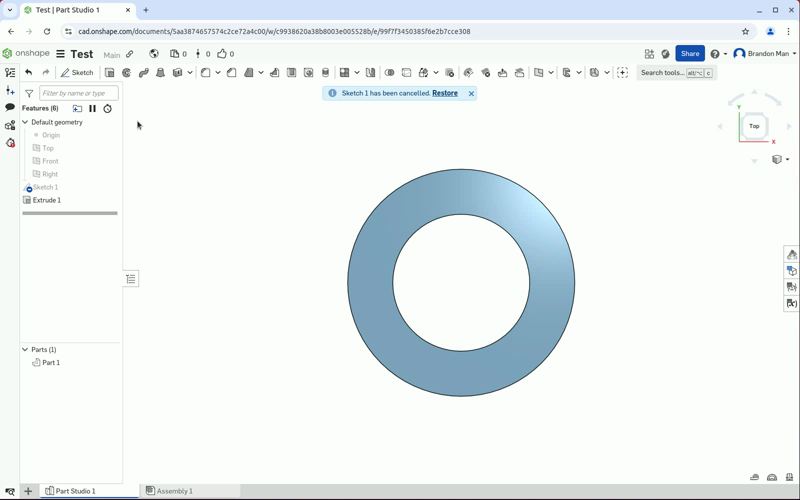
key(shift+h)
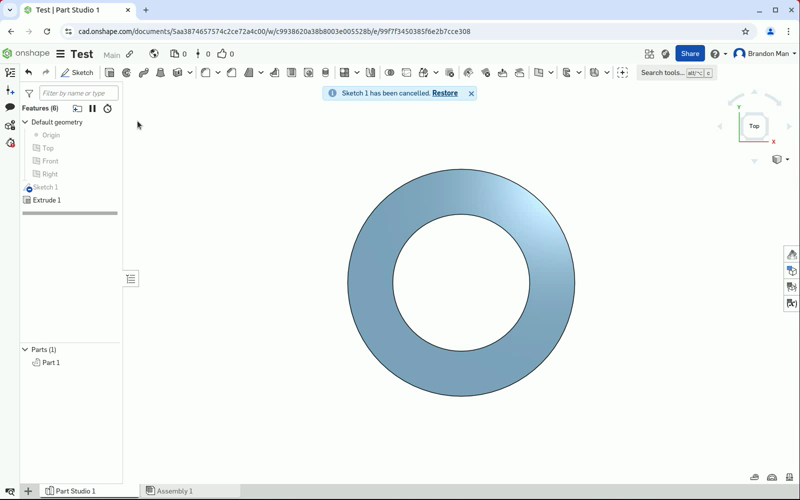
key(shift+h)
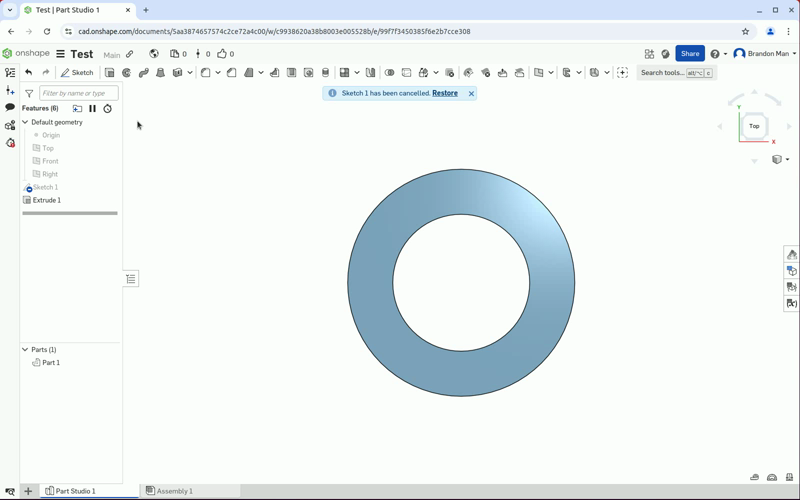
mouse_move(73, 189)
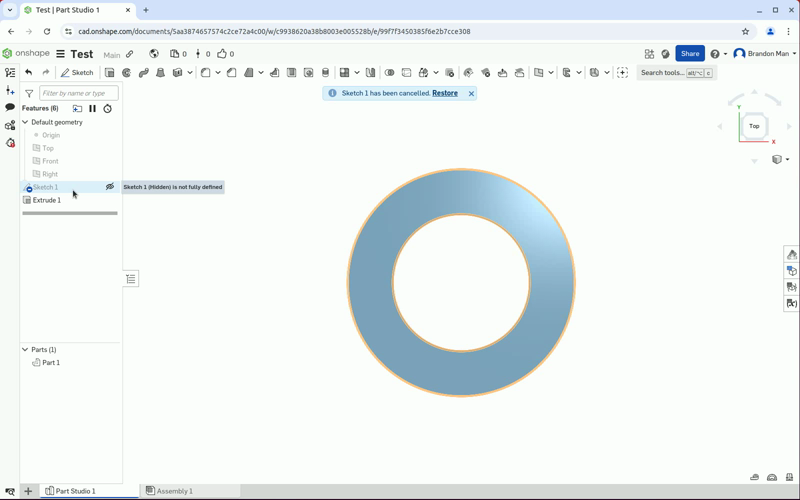
click(73, 189)
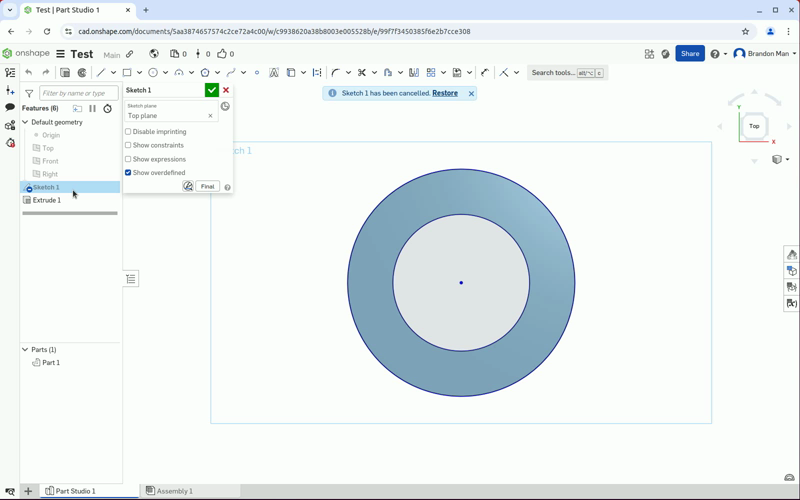
mouse_move(229, 92)
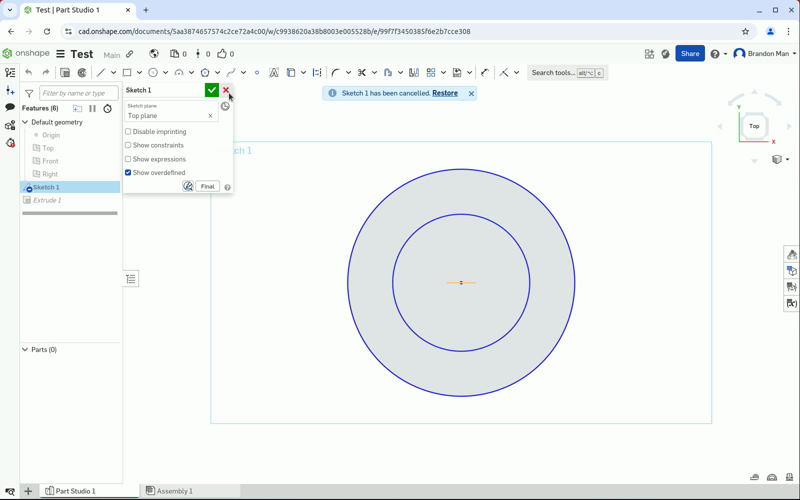
click(229, 92)
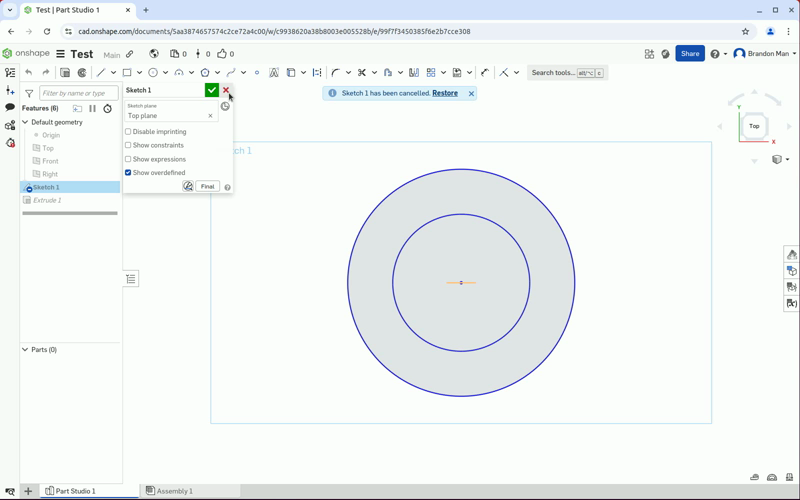
key(shift+s)
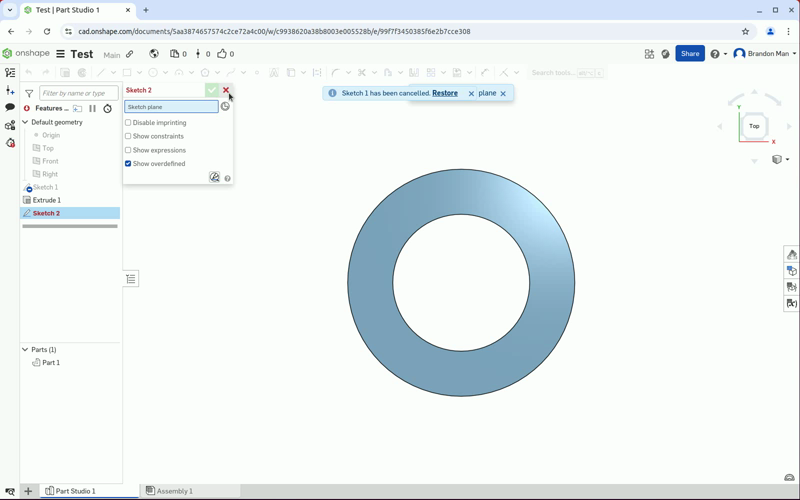
mouse_move(73, 150)
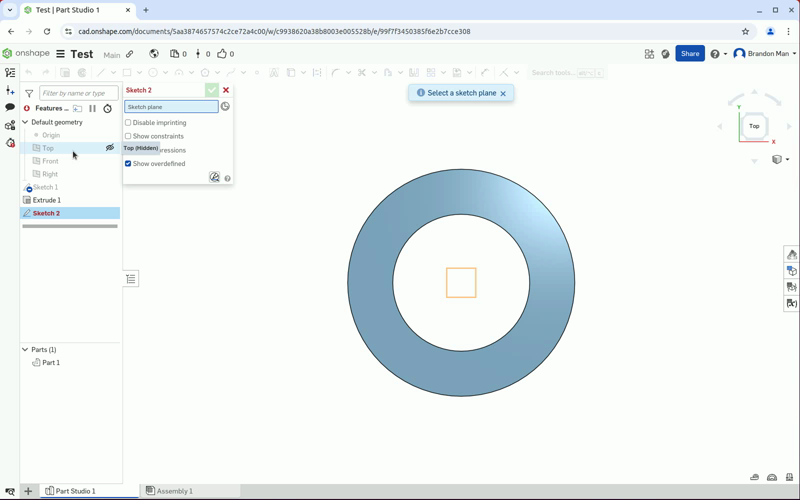
click(73, 150)
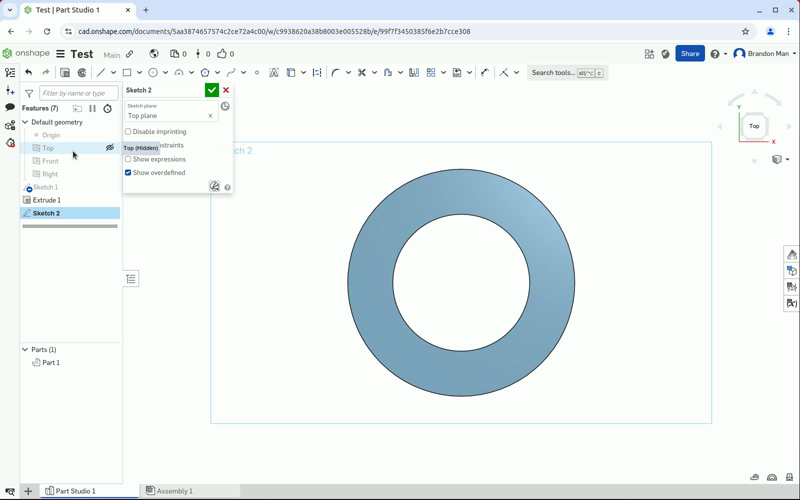
mouse_move(73, 352)
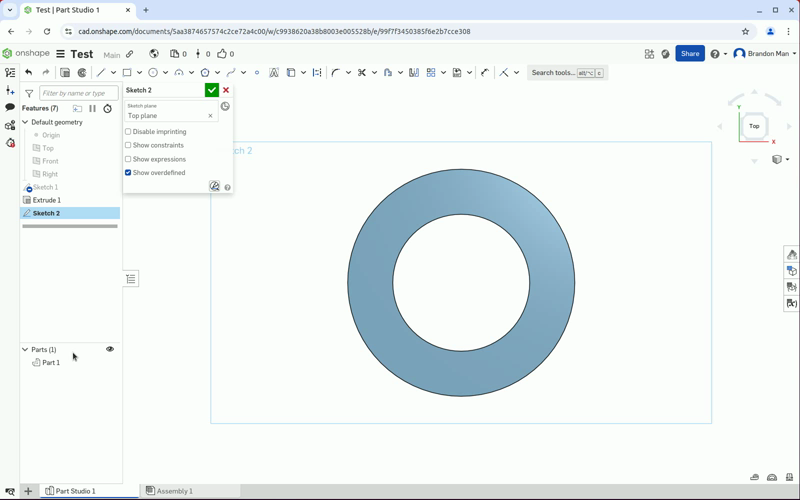
key(y)
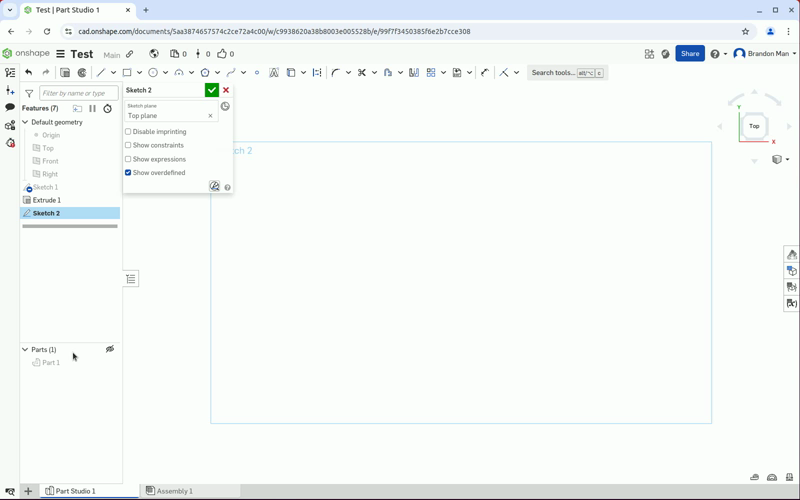
key(c)
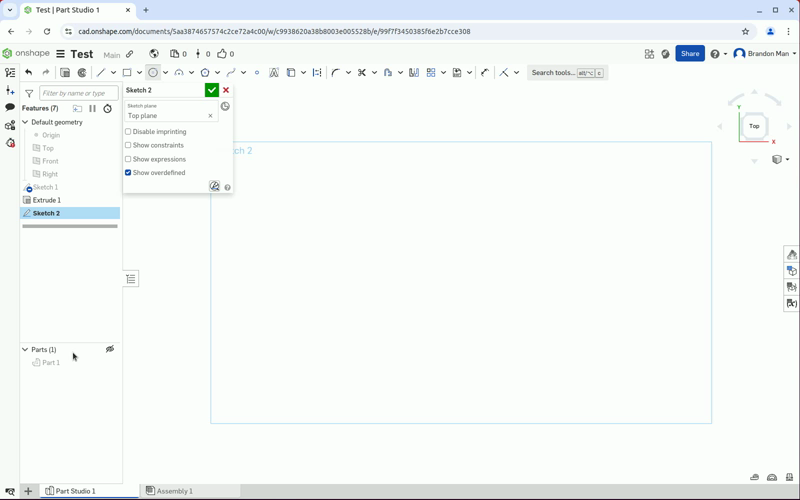
key_down(shift)
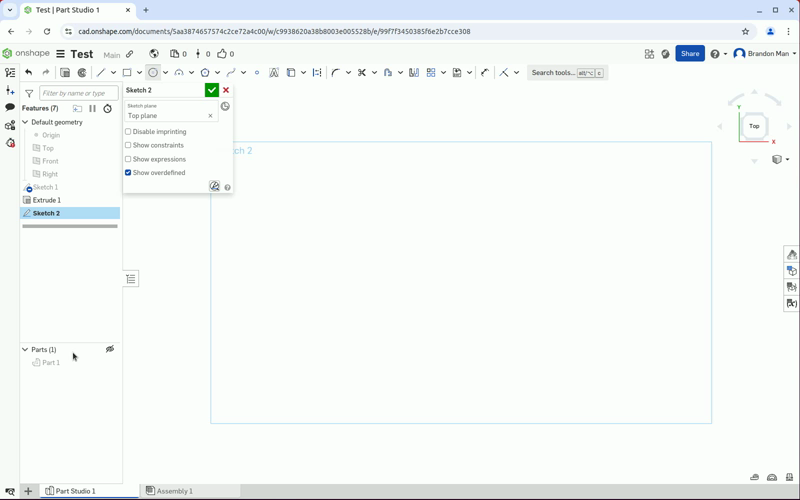
mouse_move(461, 282)
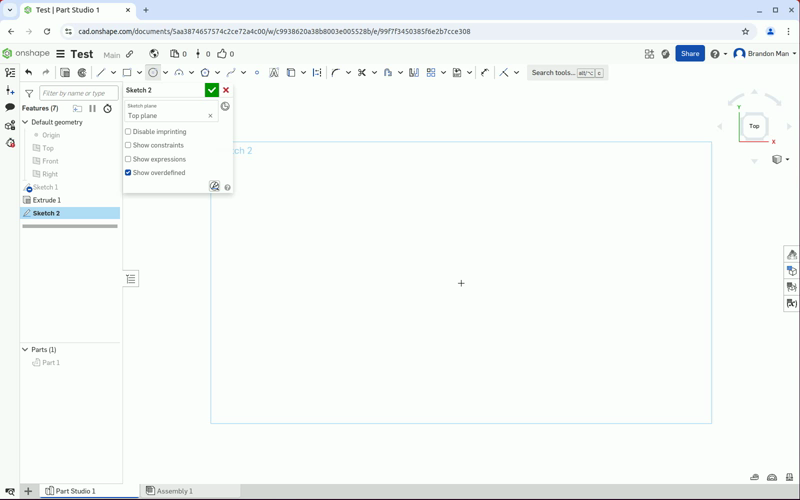
click(461, 282)
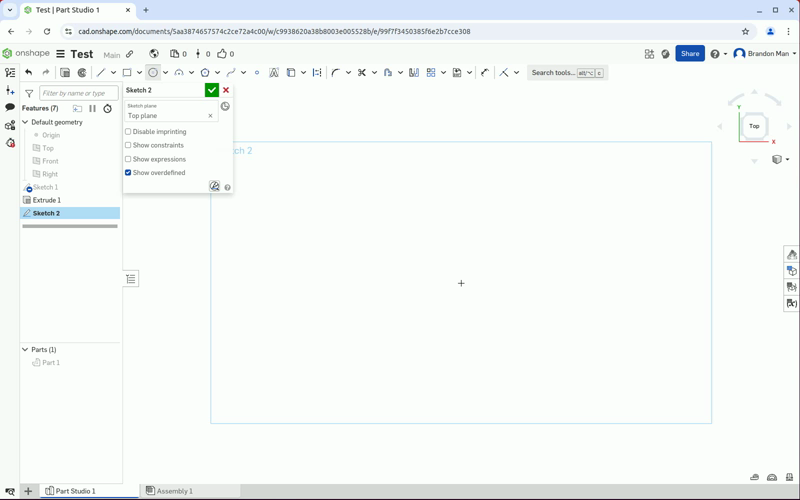
key_up(shift)
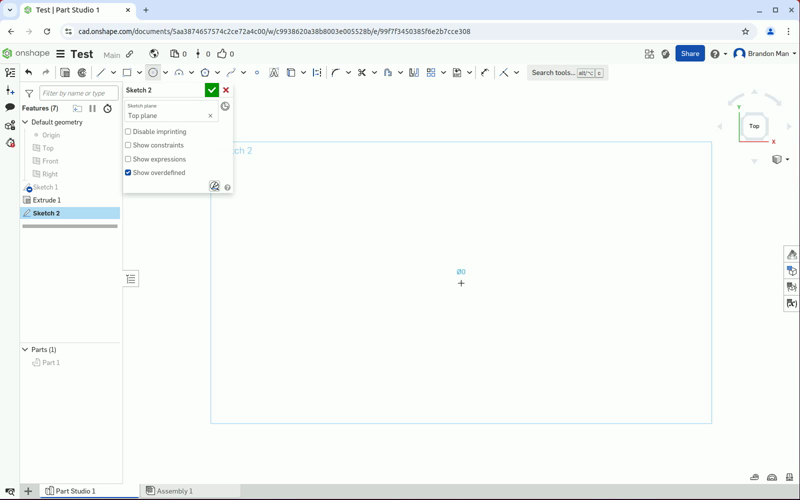
mouse_move(522, 282)
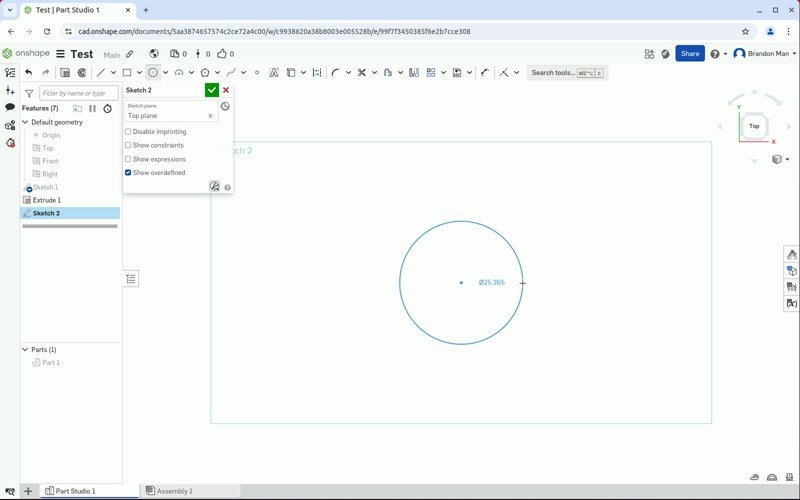
click(522, 282)
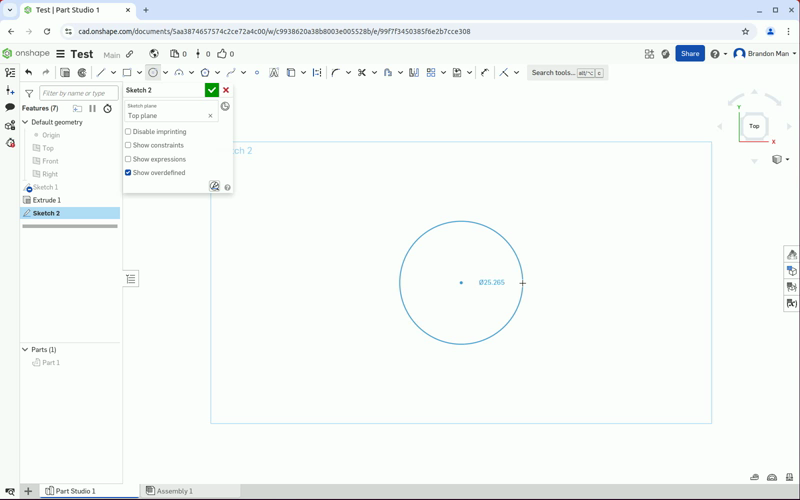
key(esc)
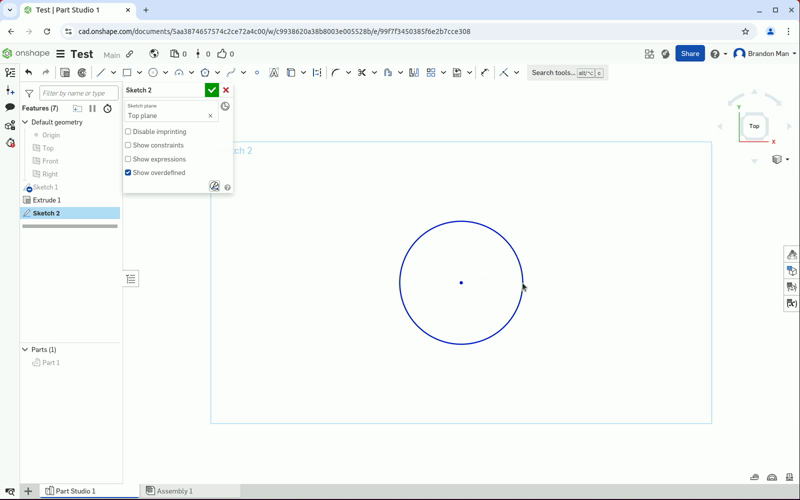
key(c)
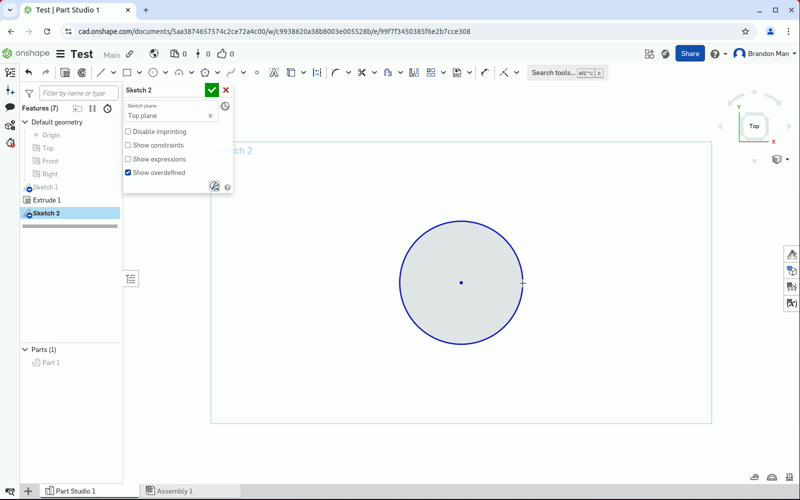
key_down(shift)
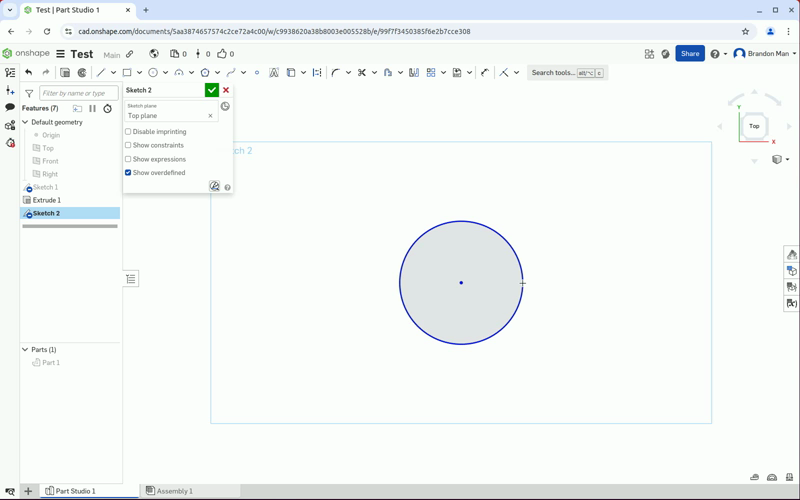
mouse_move(461, 282)
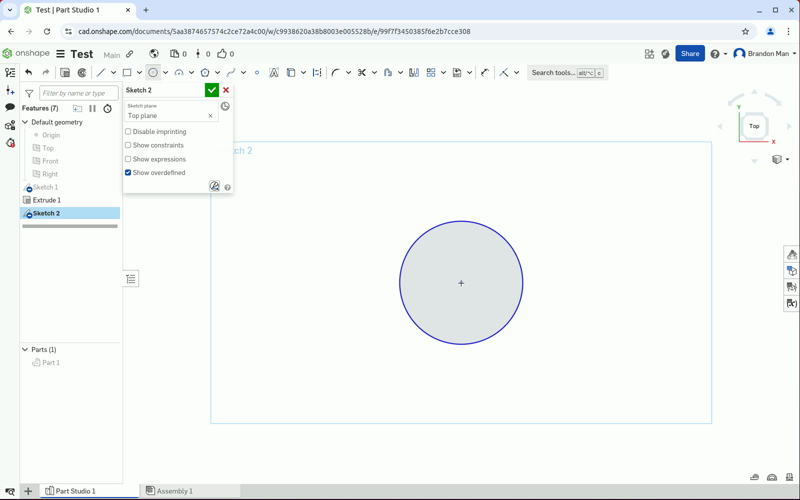
click(461, 282)
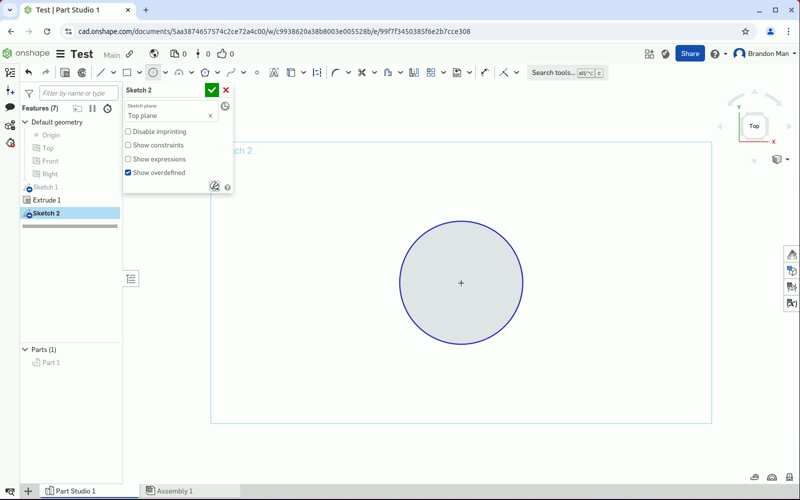
key_up(shift)
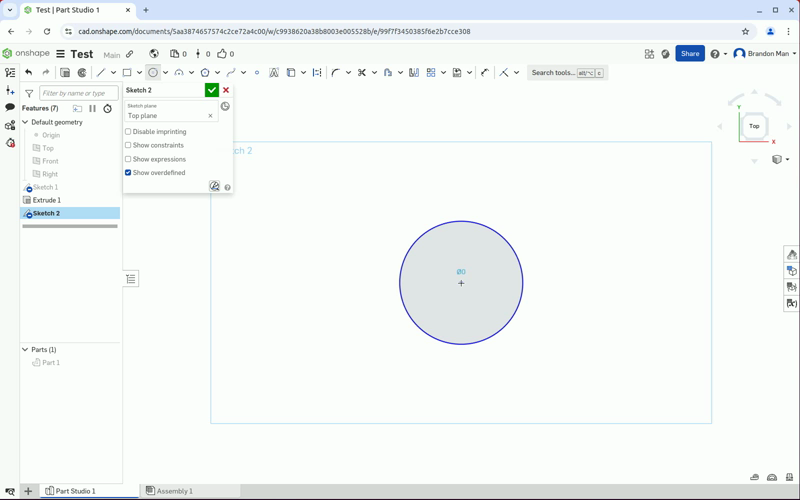
mouse_move(467, 282)
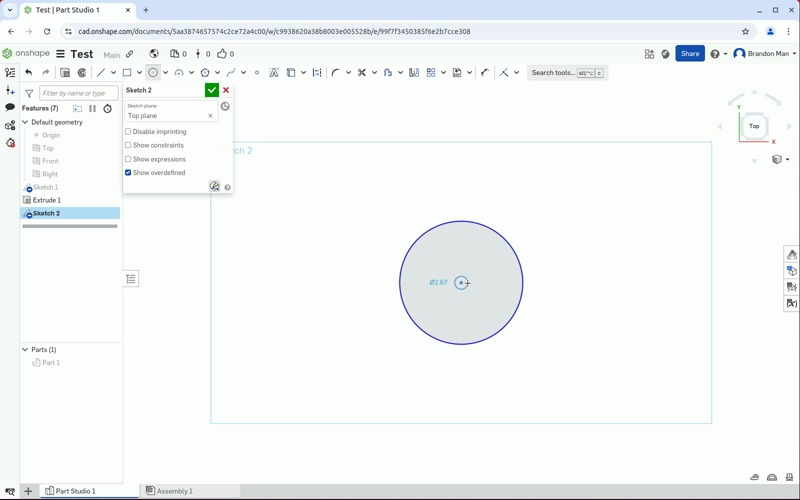
click(467, 282)
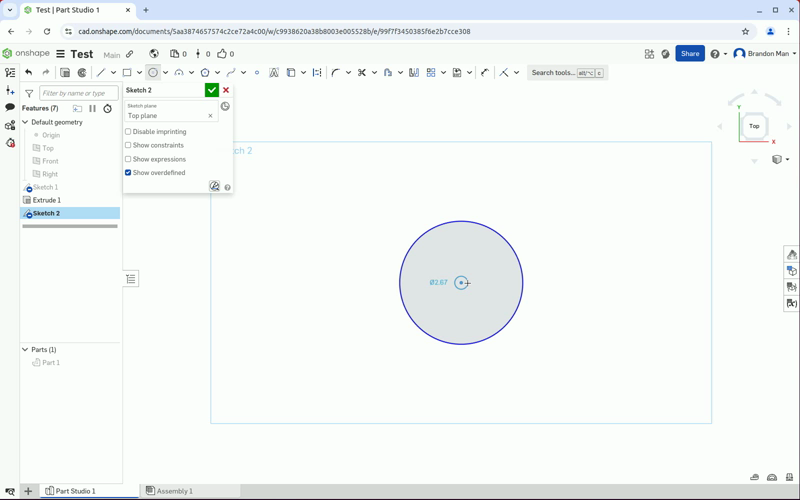
key(esc)
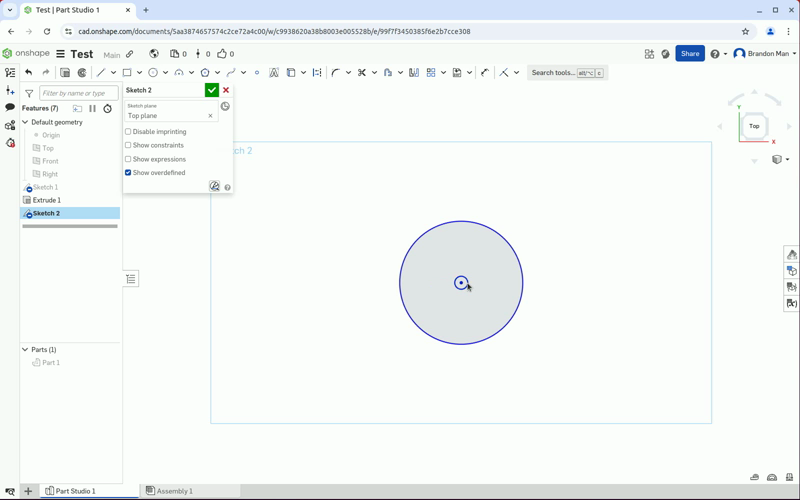
mouse_move(479, 242)
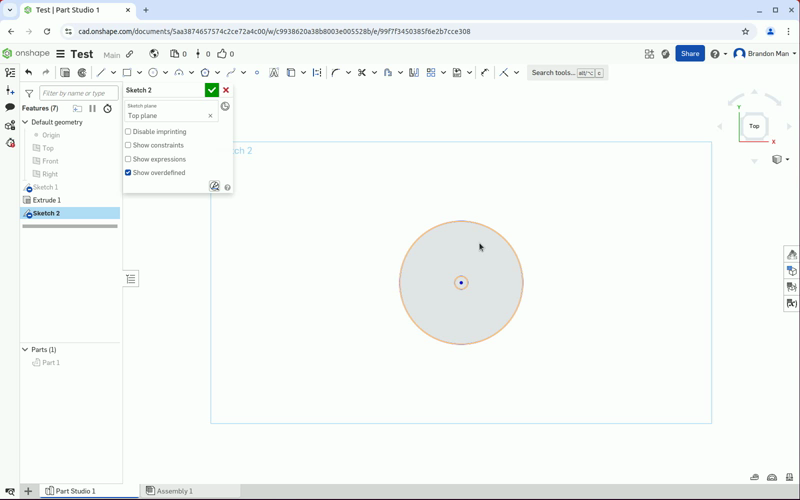
click(479, 242)
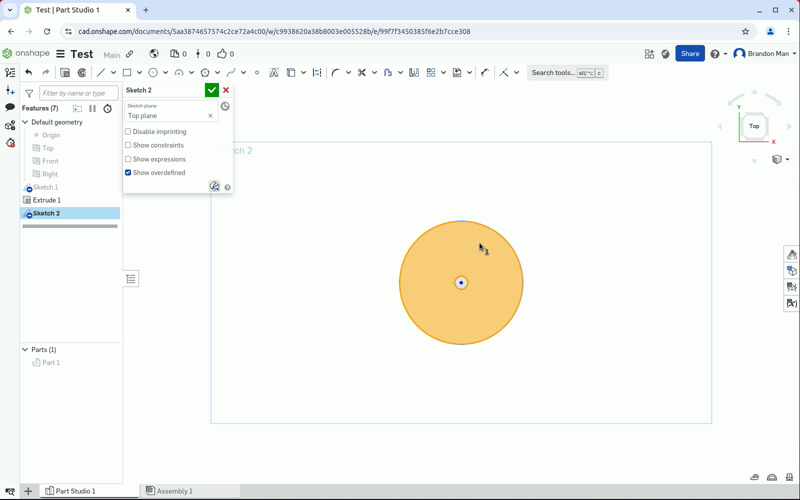
mouse_move(73, 352)
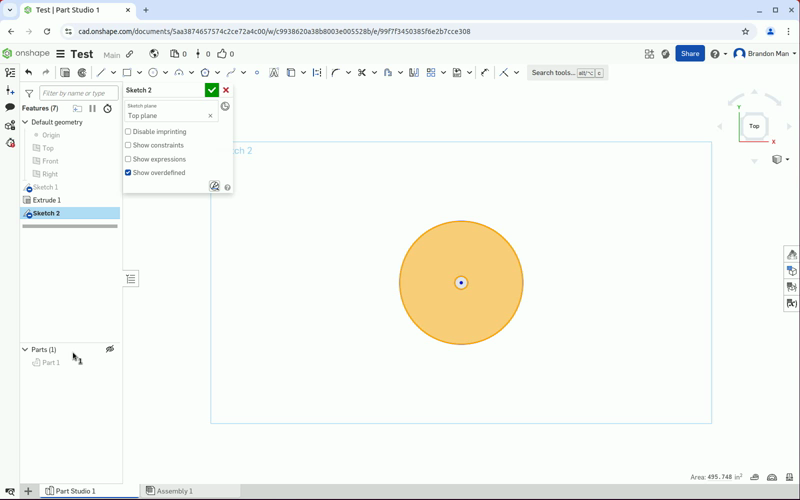
key(shift+y)
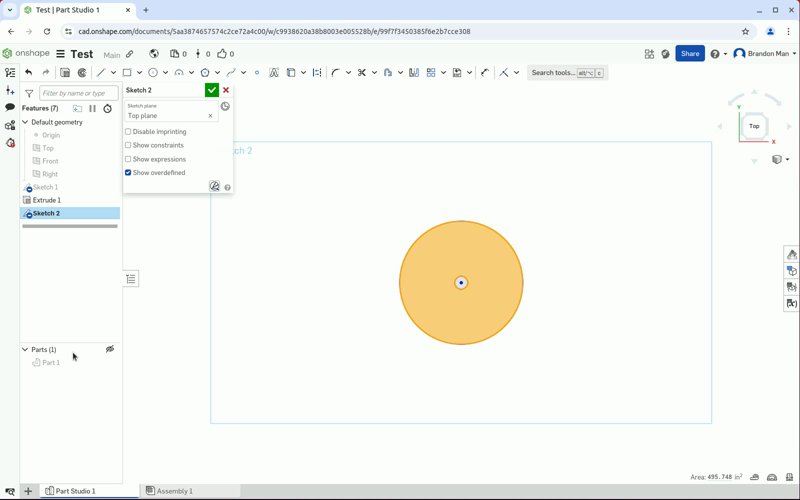
key(shift+e)
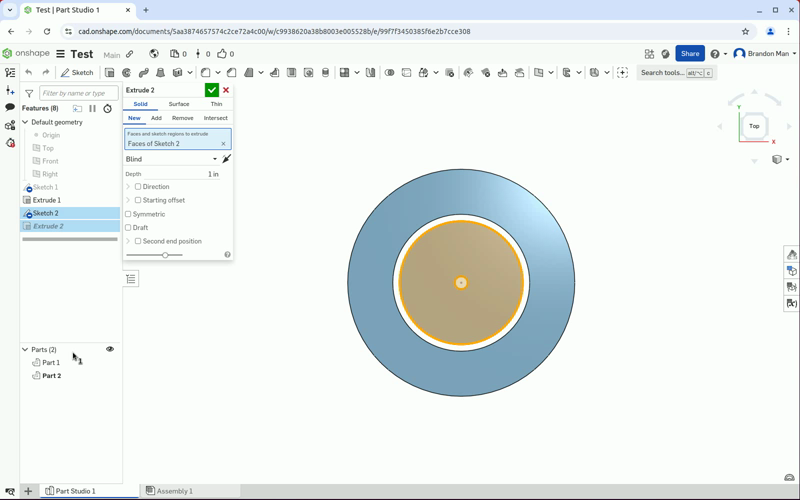
mouse_move(143, 106)
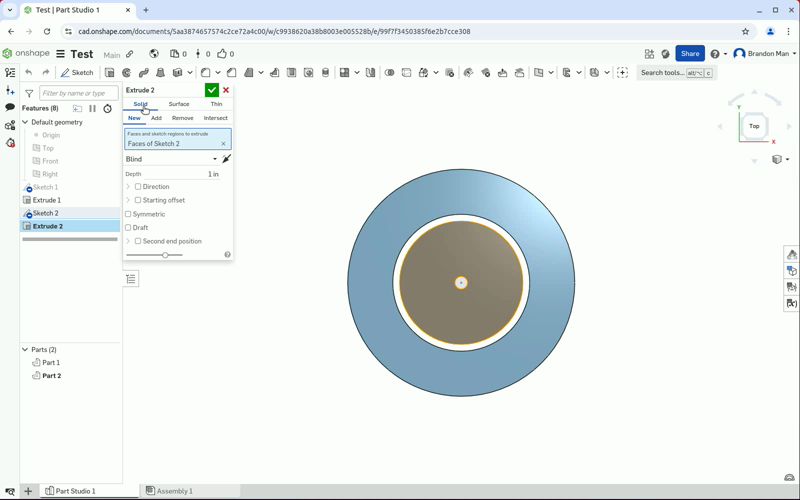
click(143, 106)
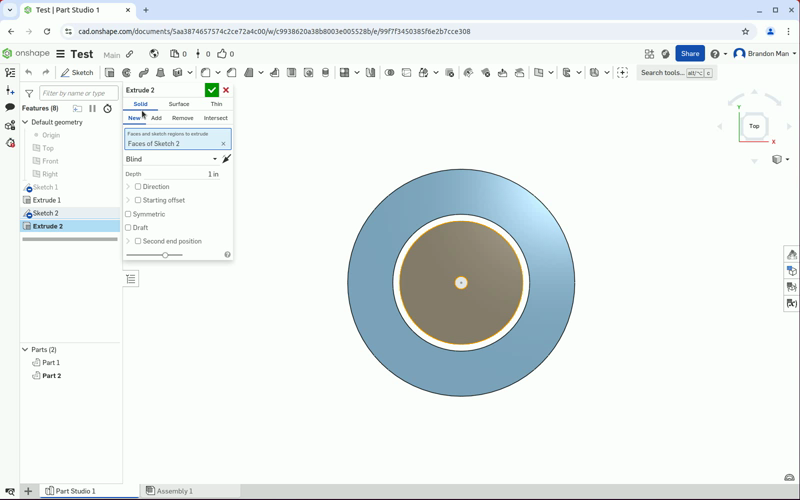
mouse_move(137, 120)
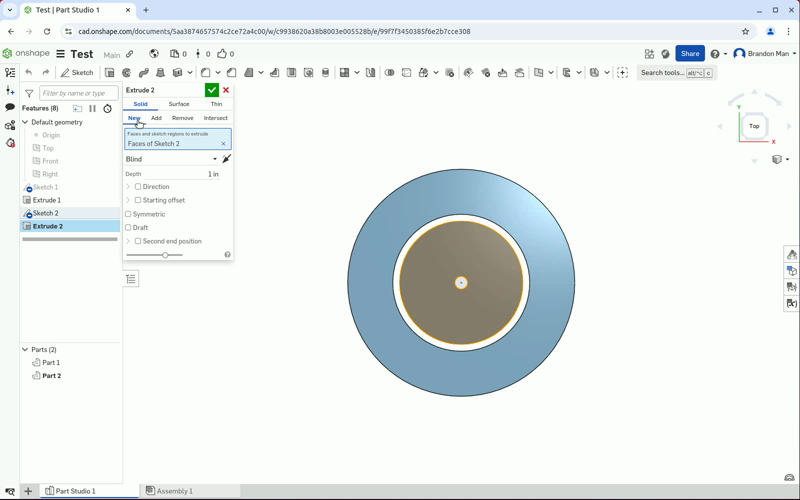
click(137, 120)
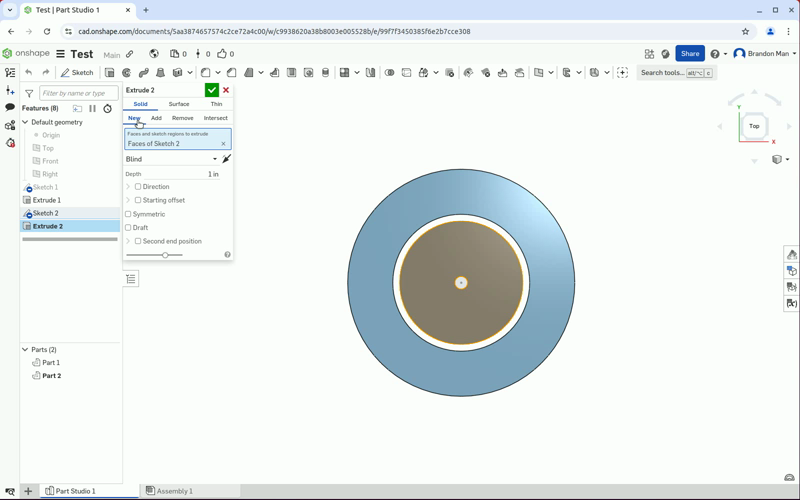
key(tab, 4)
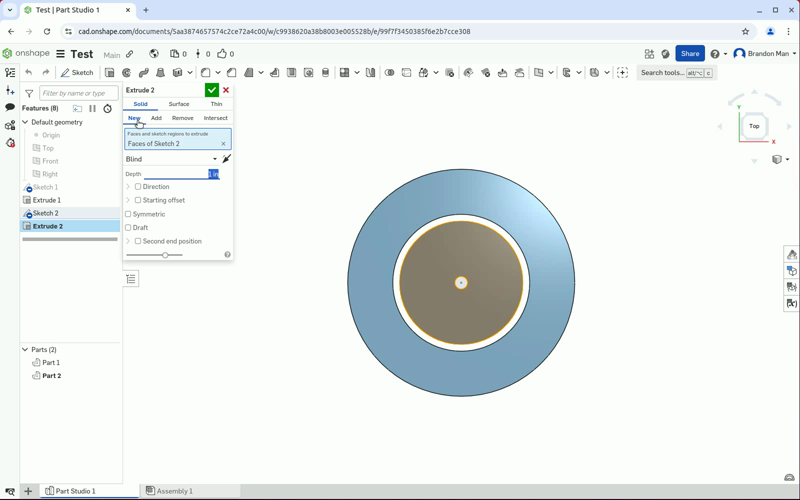
text(1.685)
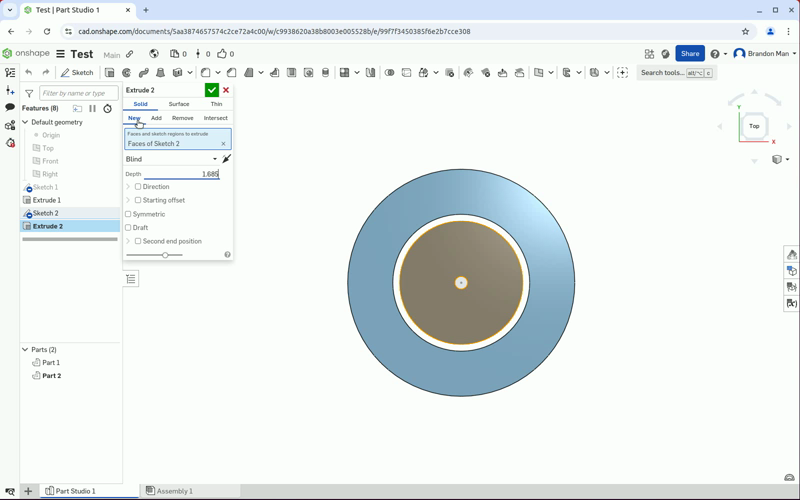
key(enter)
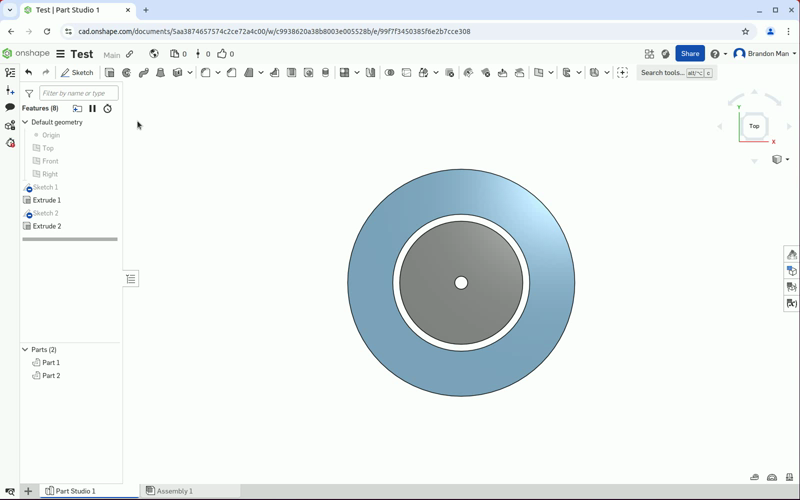
key(shift+h)
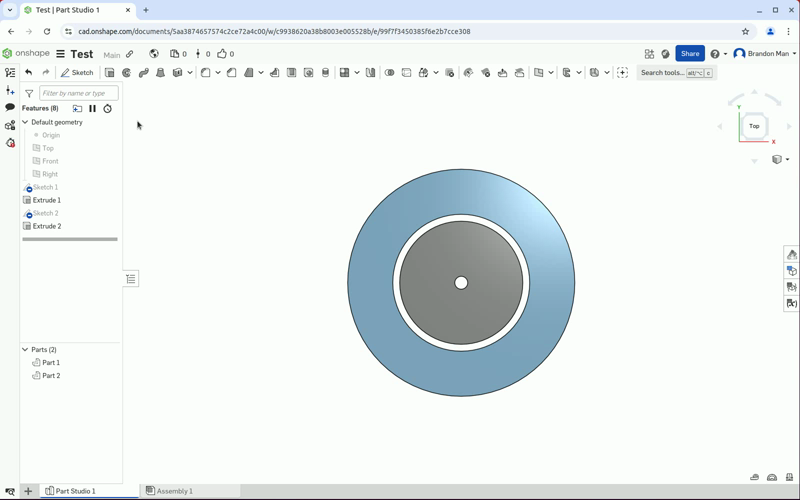
key(shift+h)
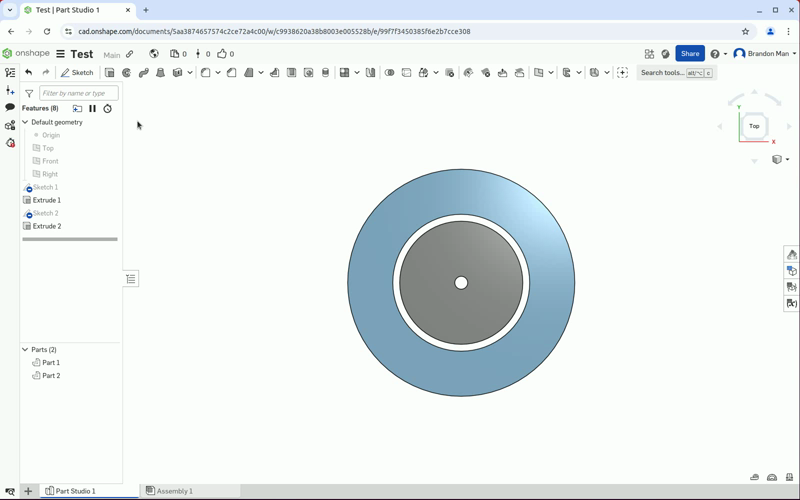
mouse_move(73, 189)
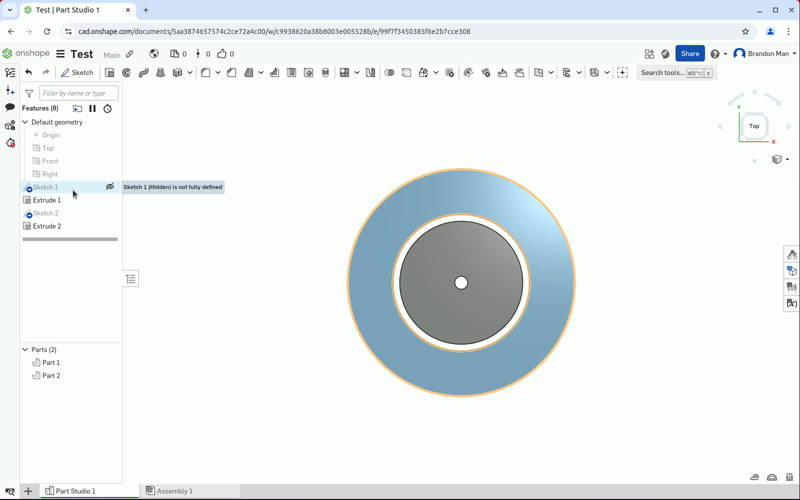
click(73, 189)
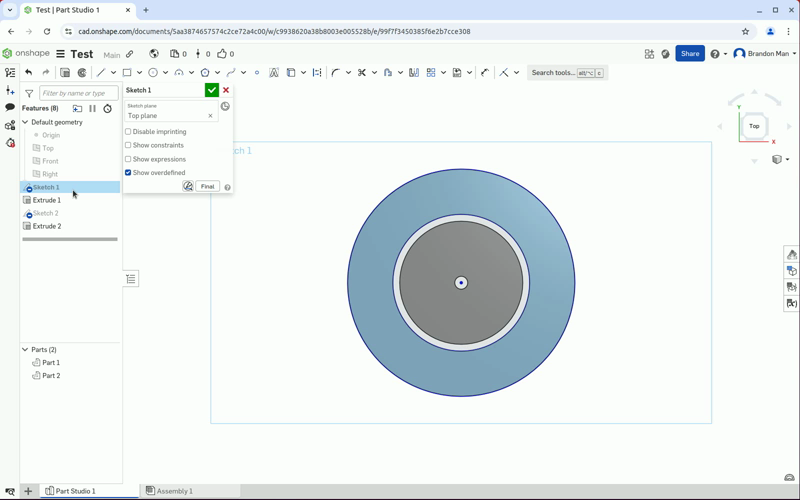
mouse_move(229, 92)
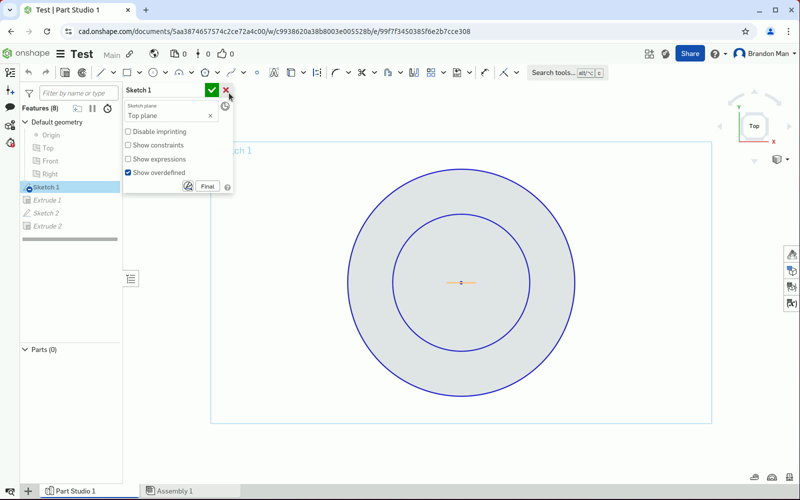
click(229, 92)
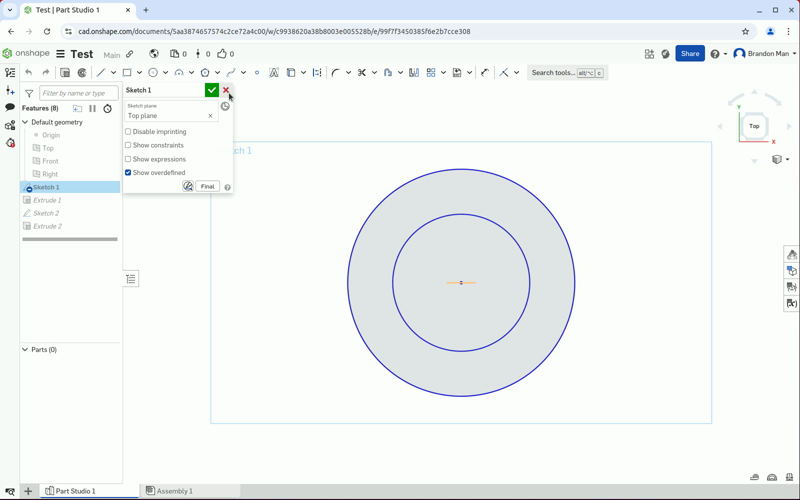
key(shift+s)
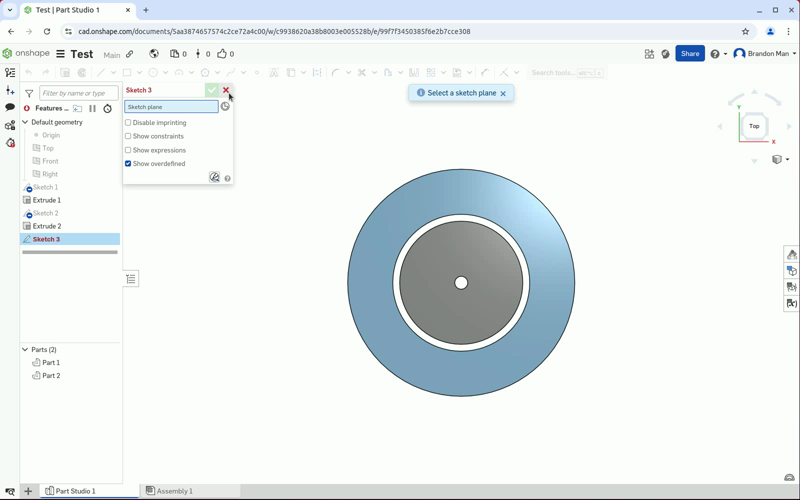
mouse_move(73, 150)
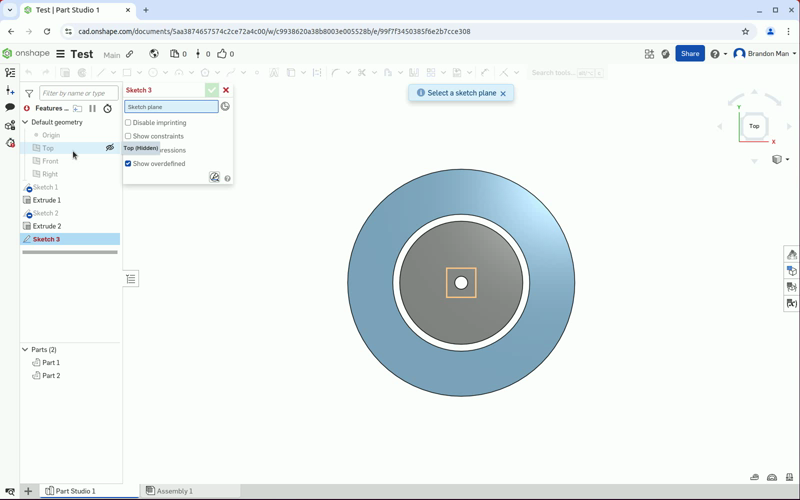
click(73, 150)
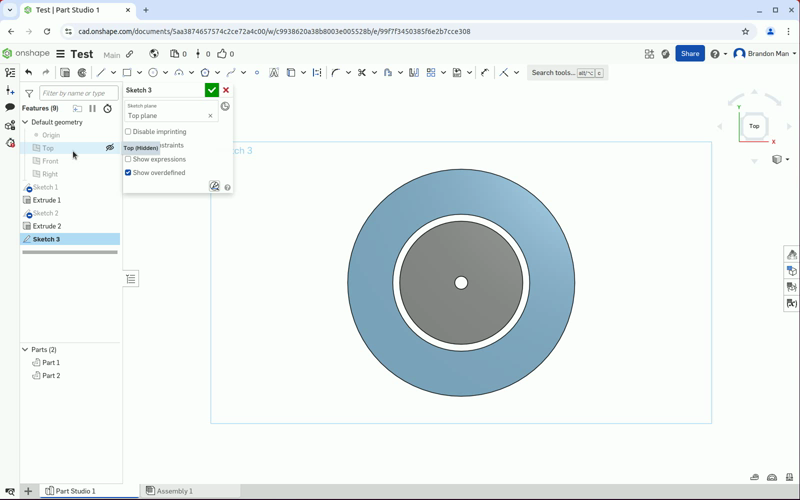
mouse_move(73, 352)
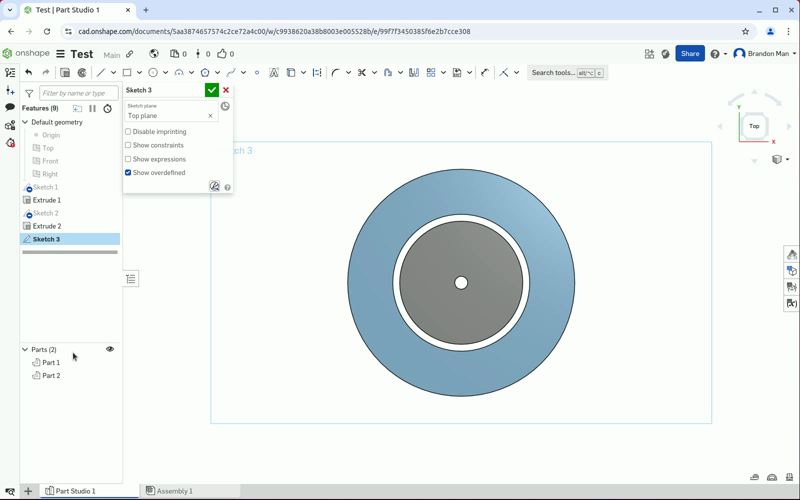
key(y)
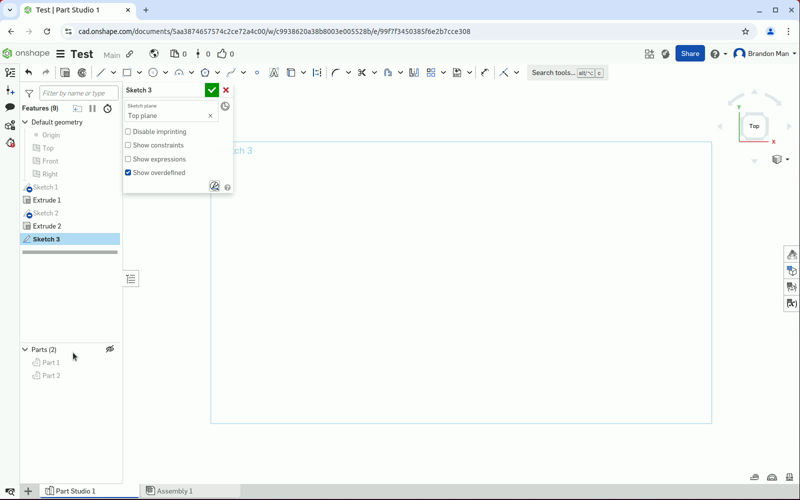
key(c)
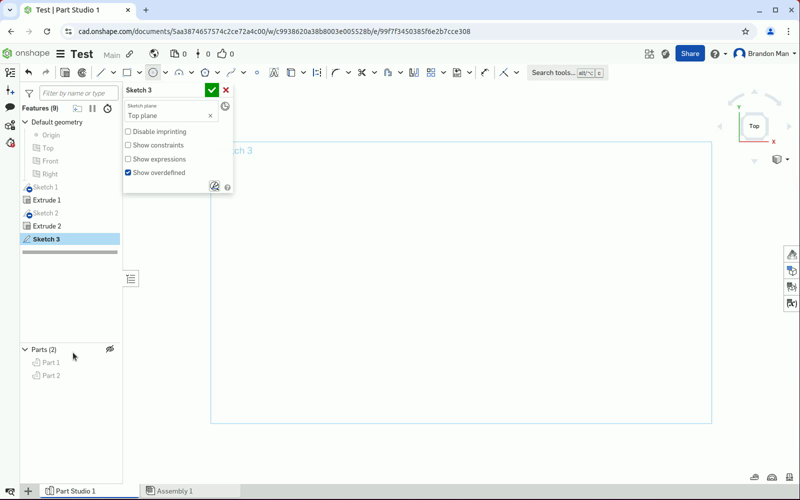
key_down(shift)
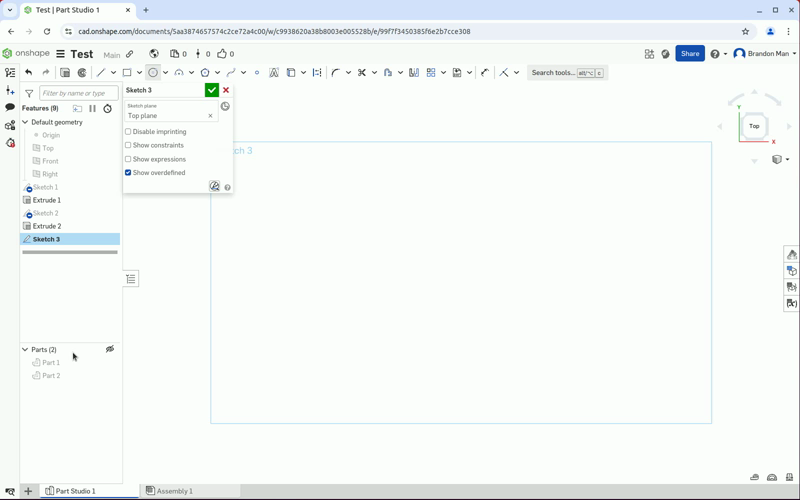
mouse_move(461, 282)
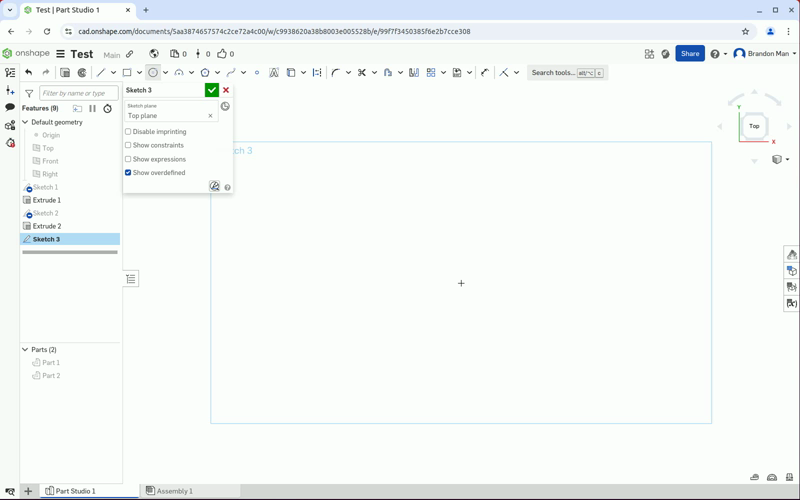
click(461, 282)
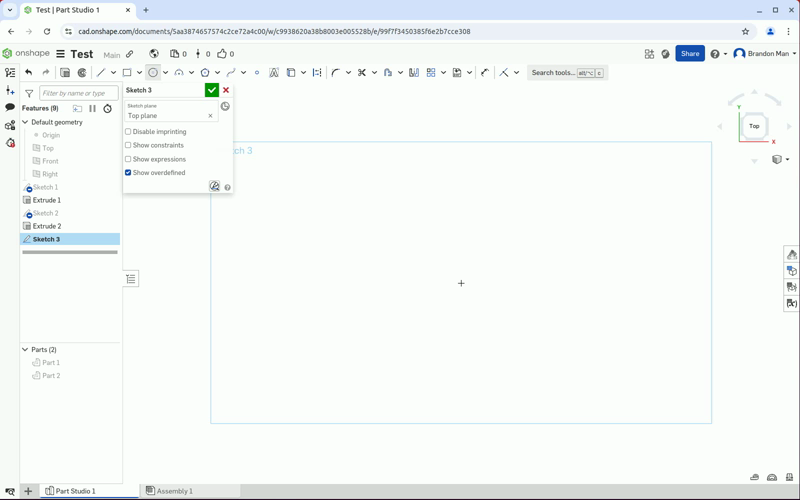
key_up(shift)
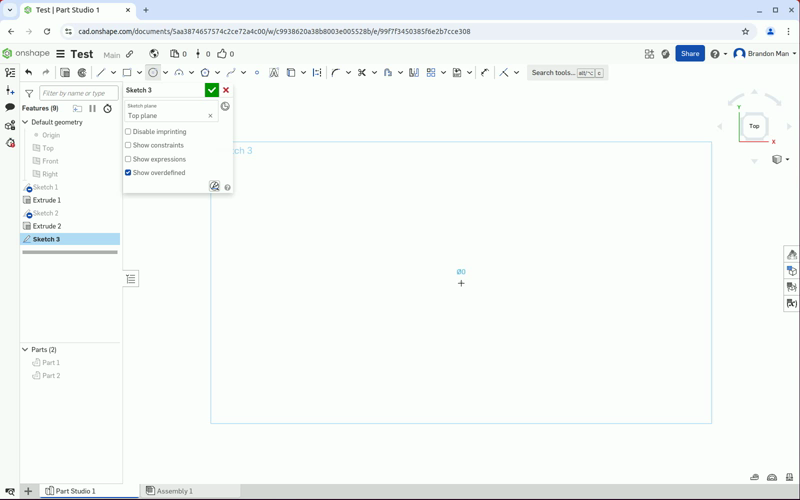
mouse_move(531, 282)
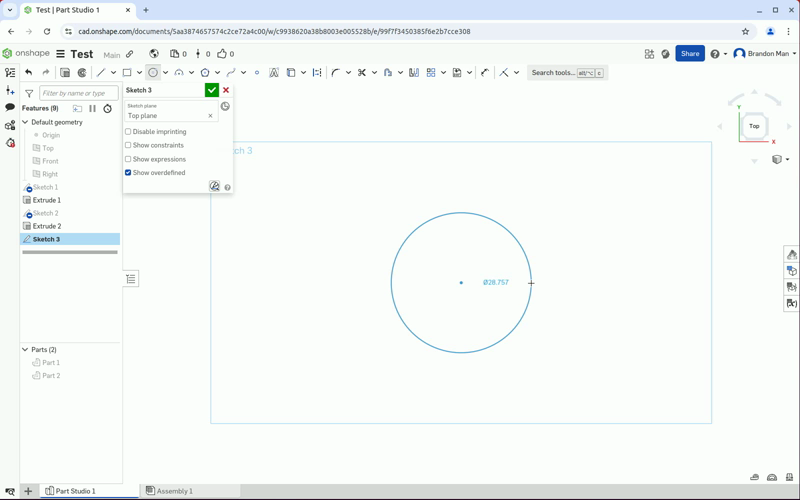
click(531, 282)
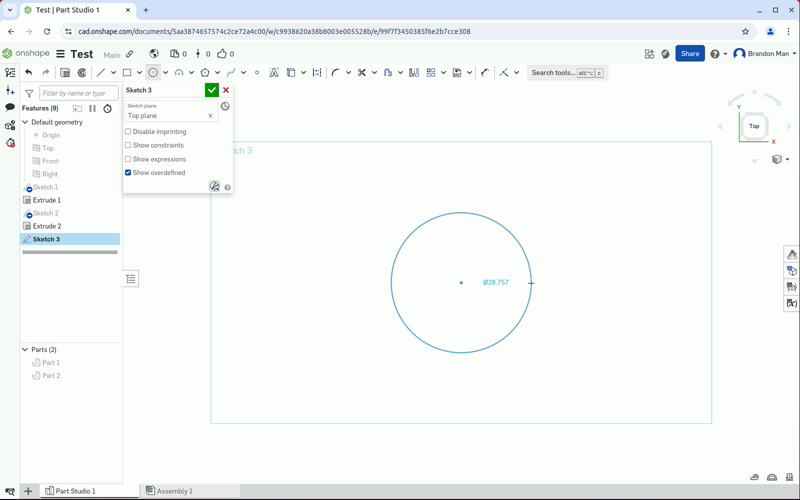
key(esc)
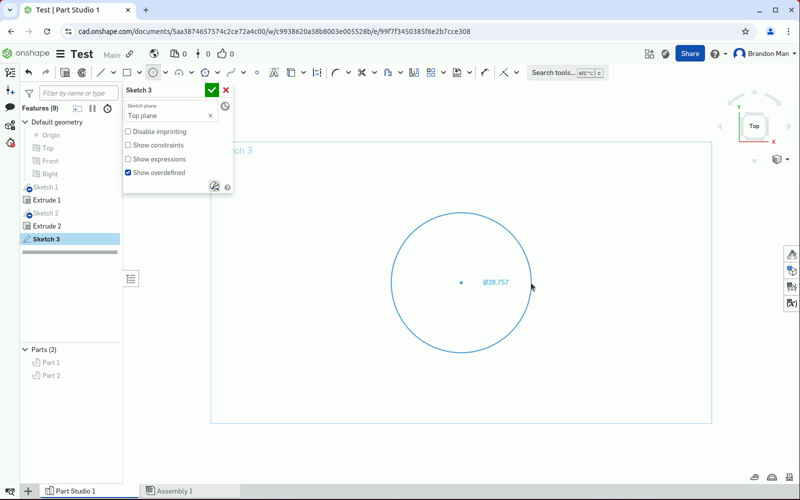
key(c)
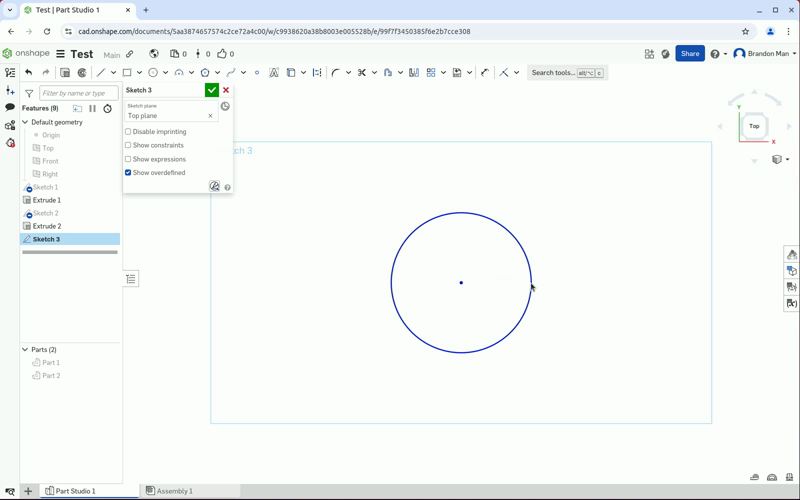
key_down(shift)
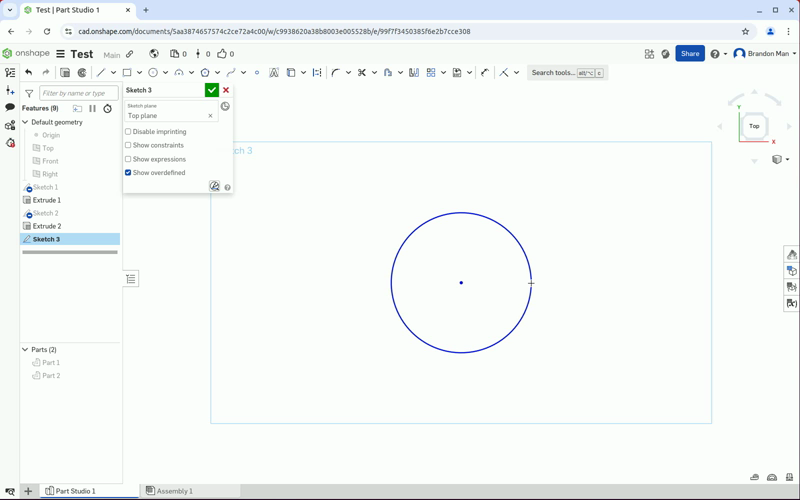
mouse_move(461, 282)
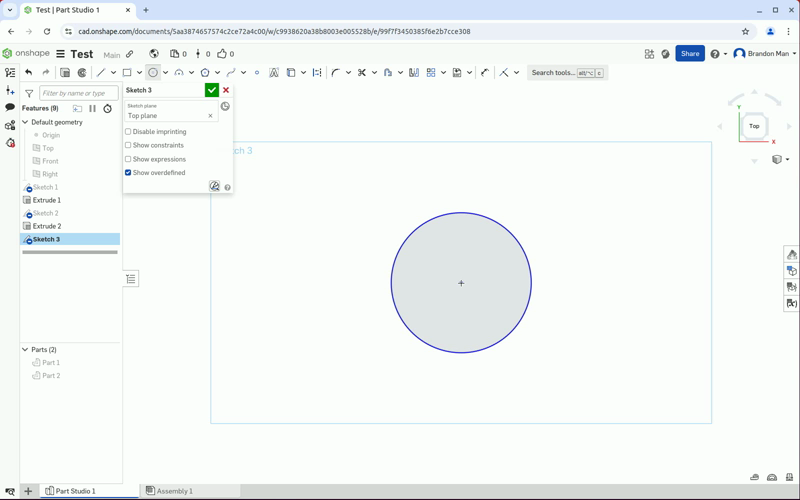
click(461, 282)
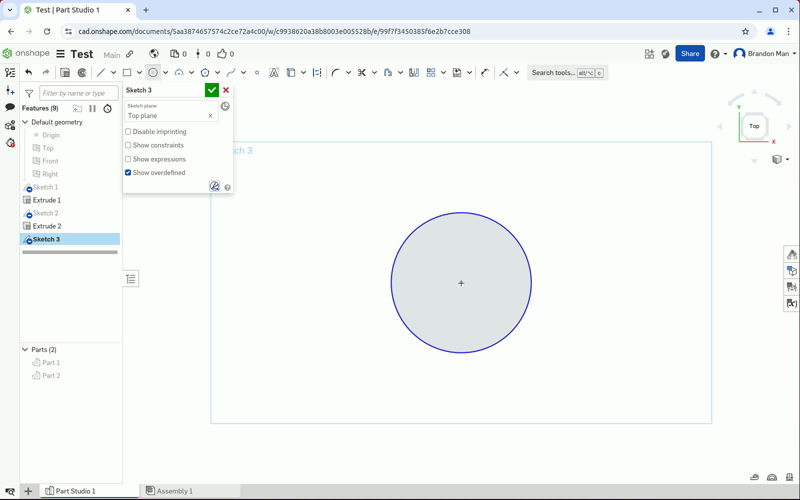
key_up(shift)
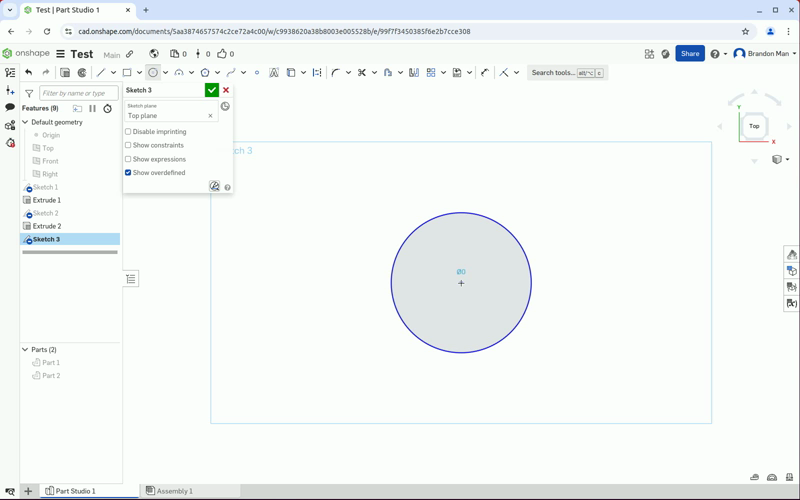
mouse_move(523, 282)
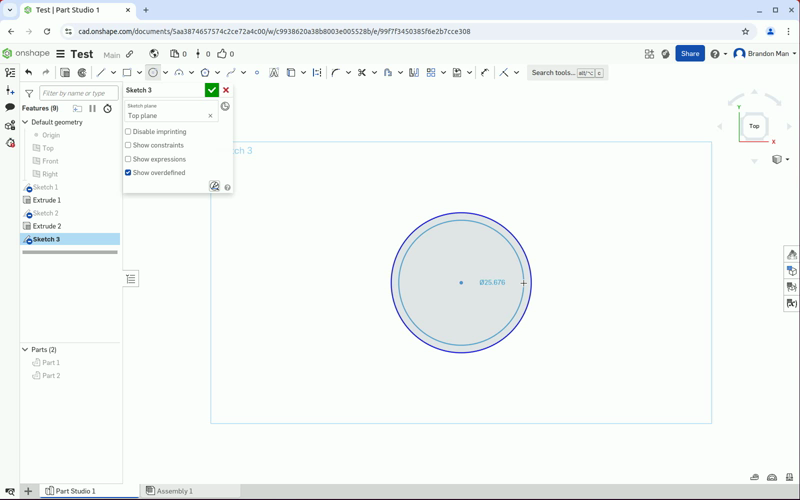
click(523, 282)
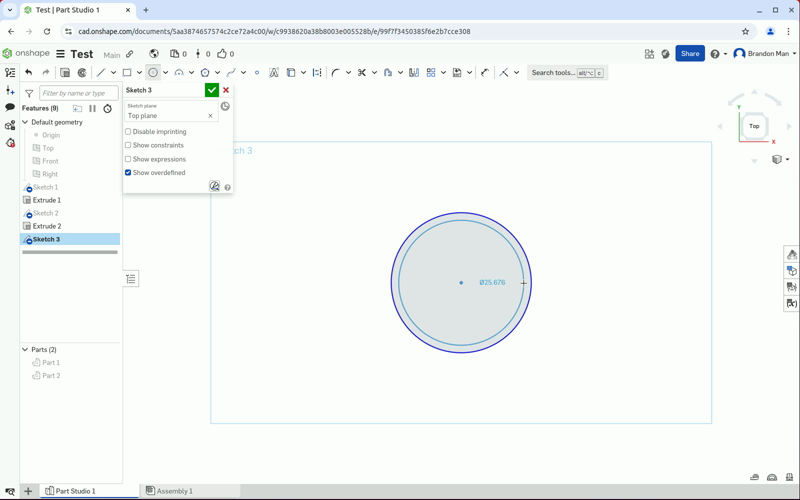
key(esc)
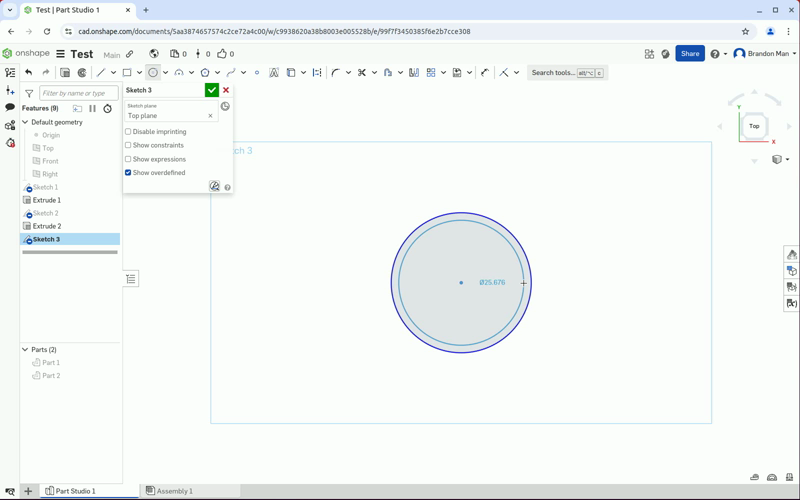
mouse_move(420, 232)
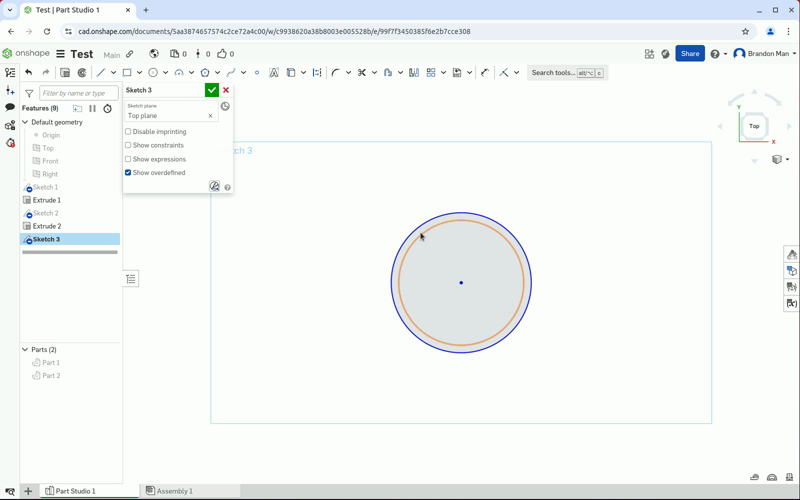
click(420, 232)
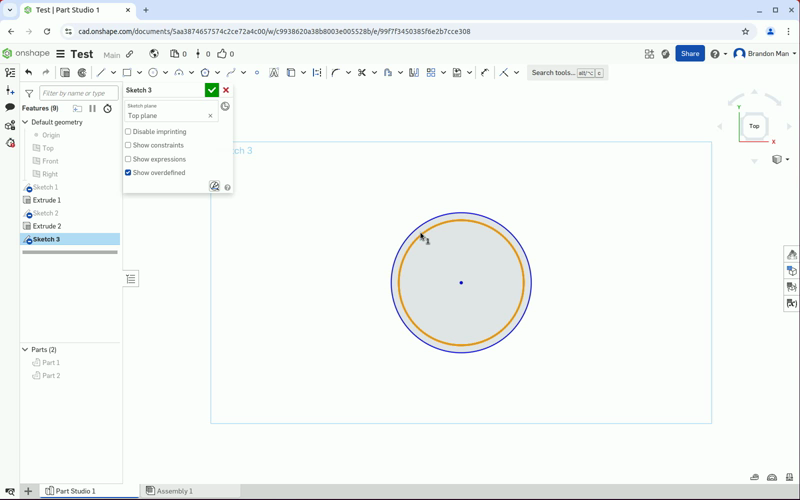
mouse_move(73, 352)
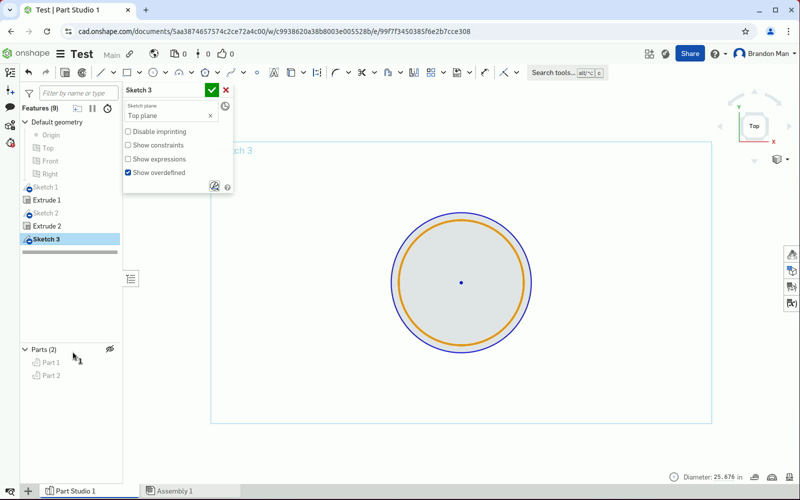
key(shift+y)
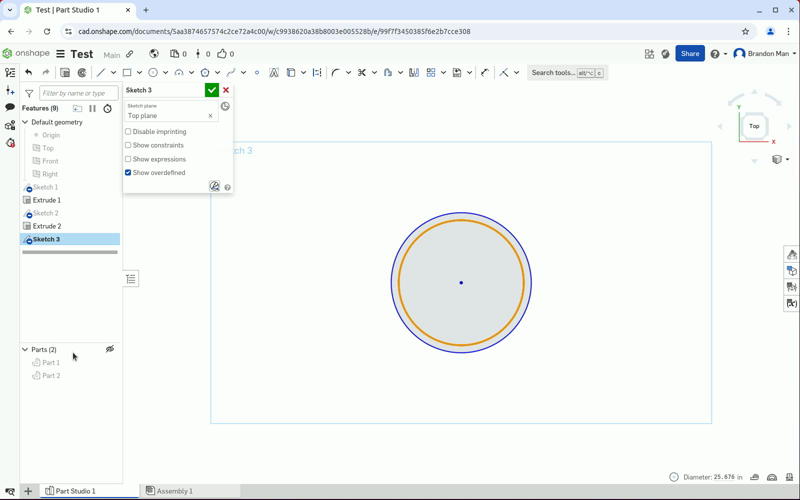
key(shift+e)
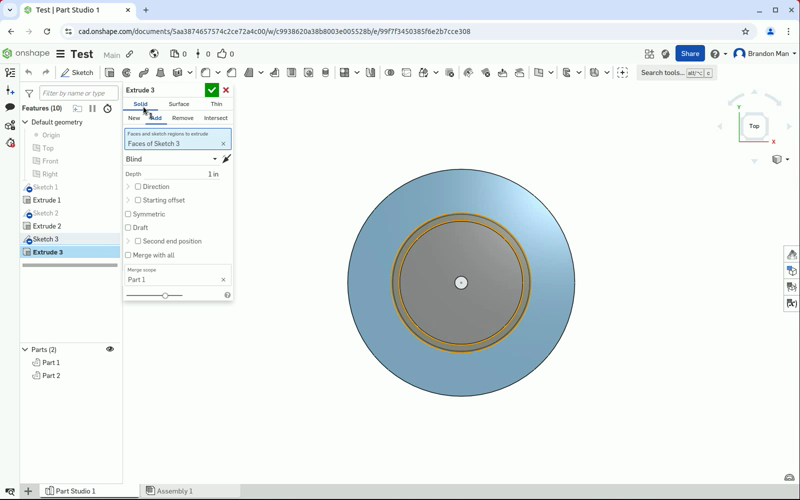
mouse_move(143, 106)
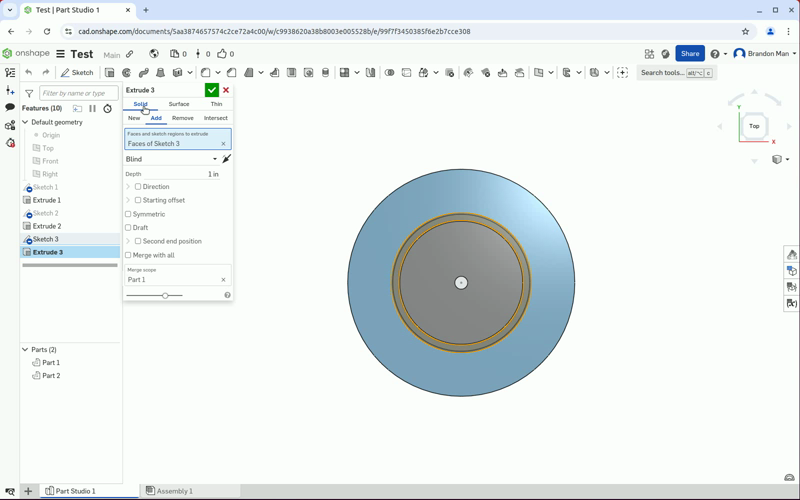
click(143, 106)
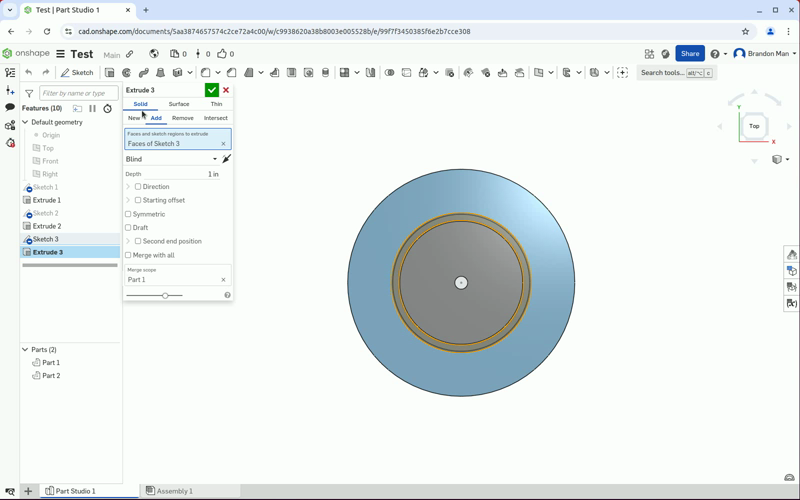
mouse_move(137, 120)
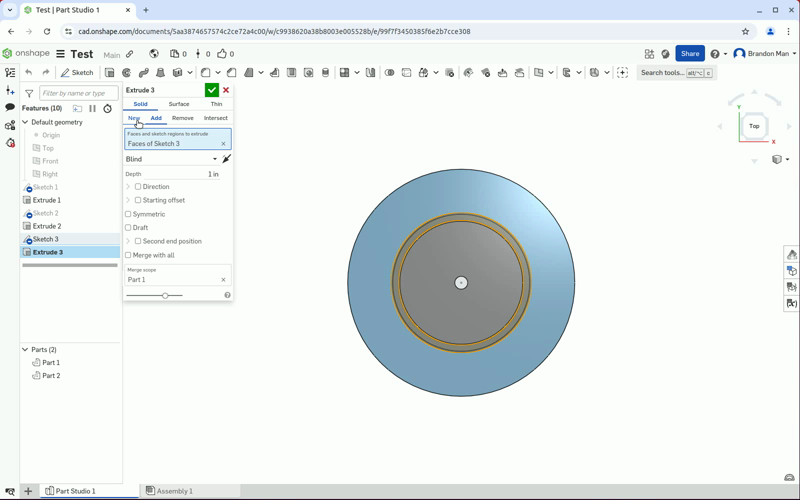
click(137, 120)
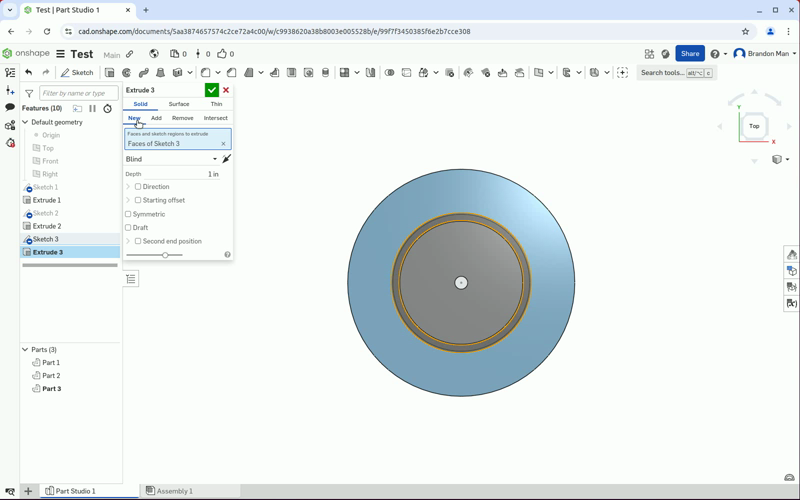
key(tab, 4)
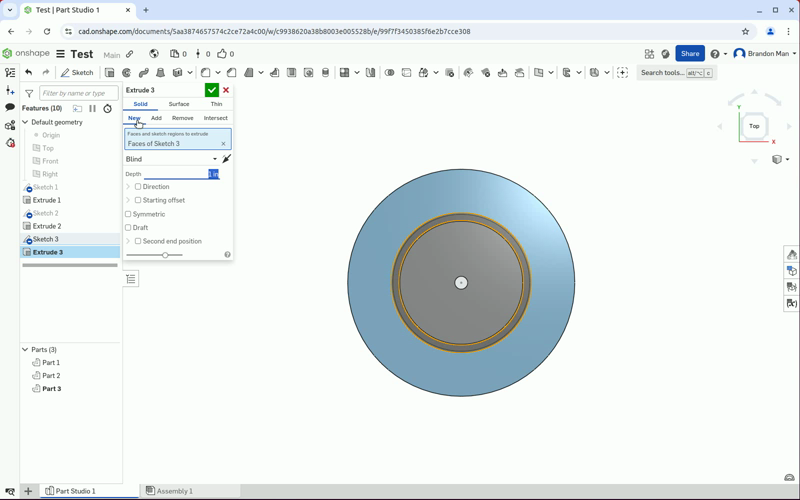
text(1.685)
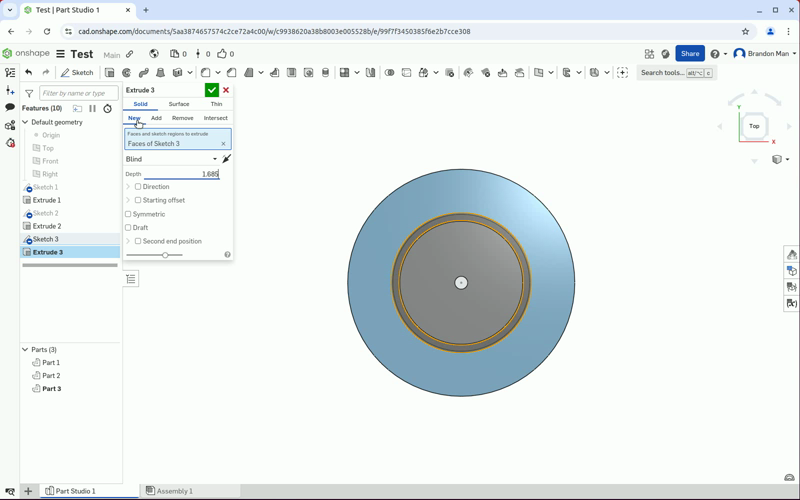
key(enter)
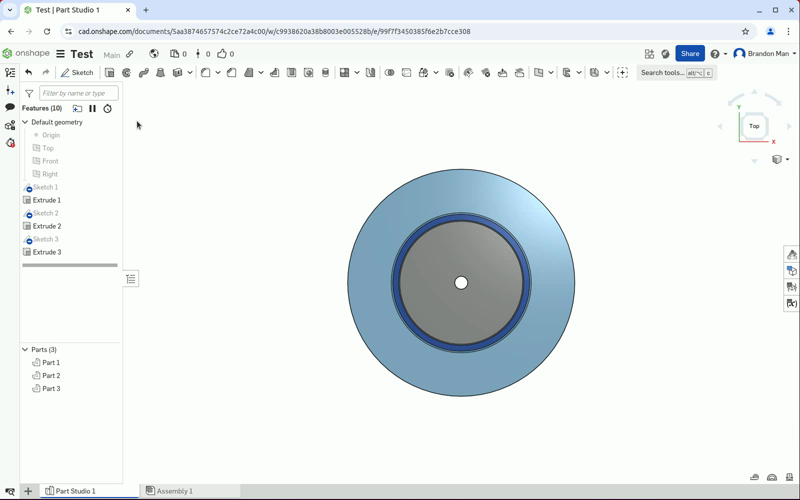
key(shift+h)
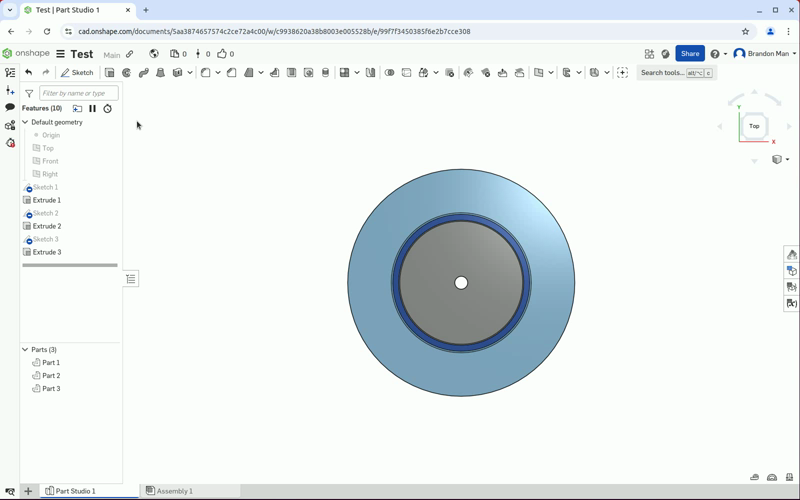
key(shift+h)
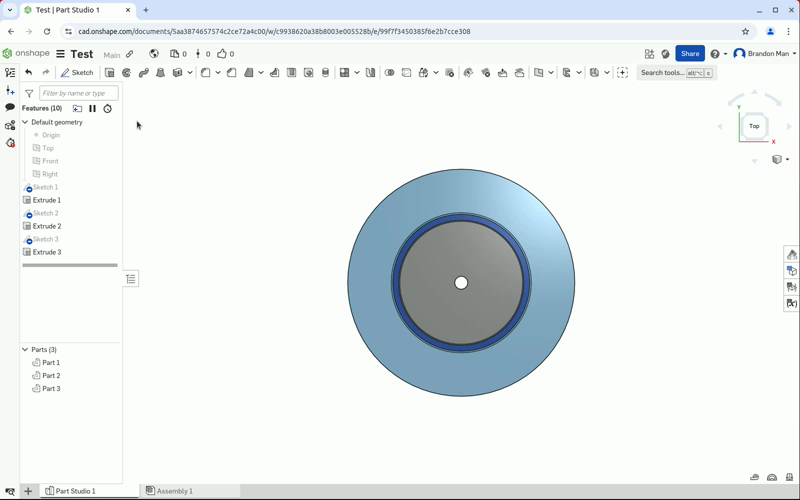
mouse_move(73, 189)
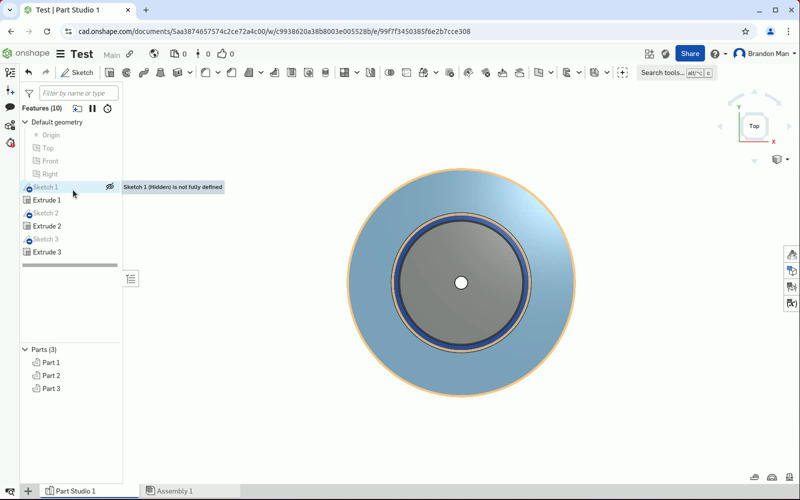
click(73, 189)
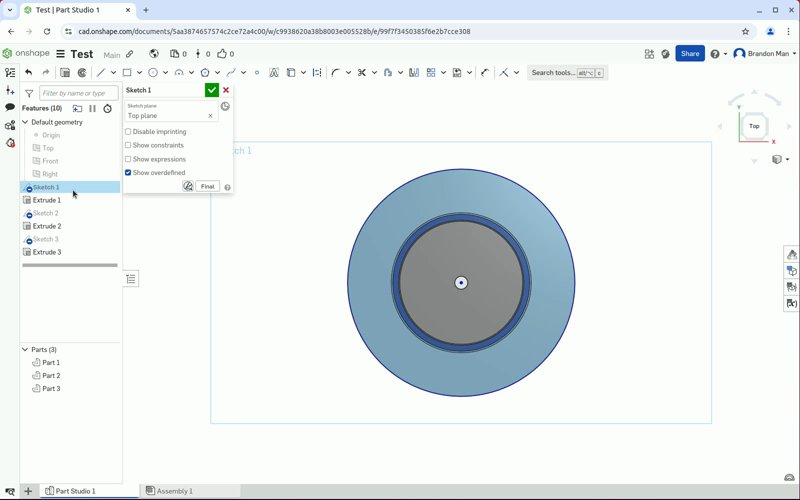
mouse_move(229, 92)
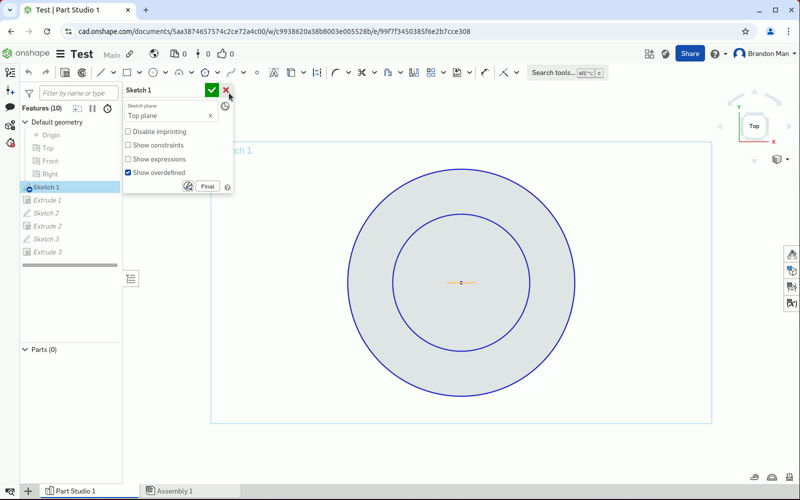
click(229, 92)
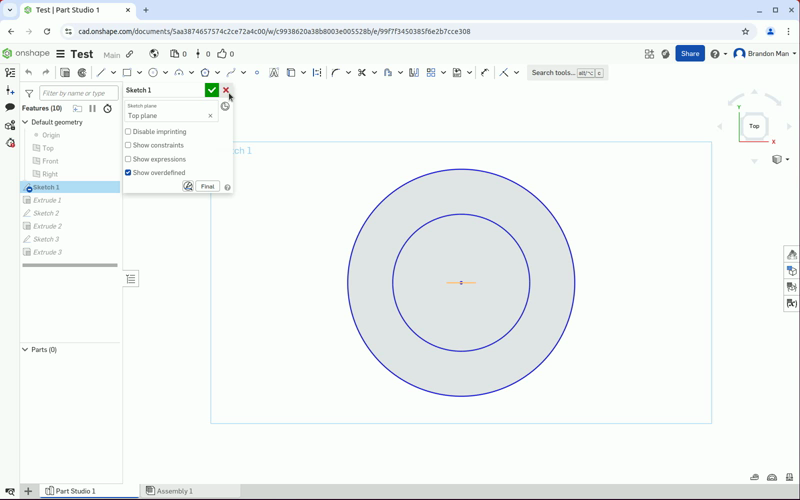
key(shift+s)
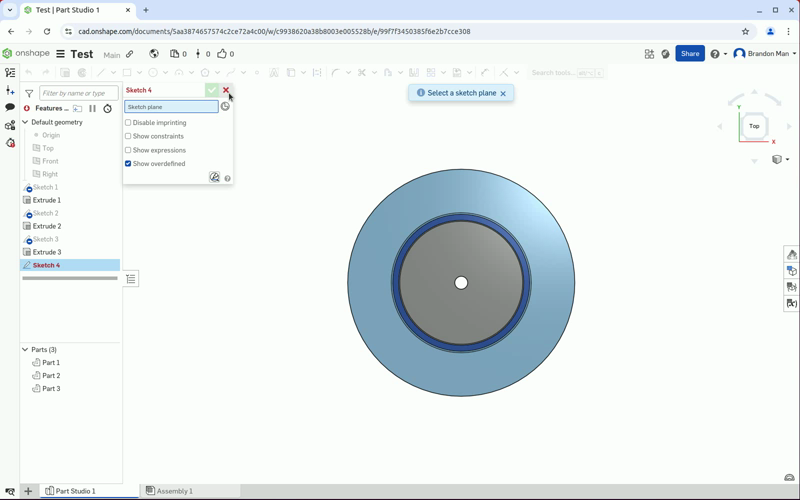
mouse_move(73, 150)
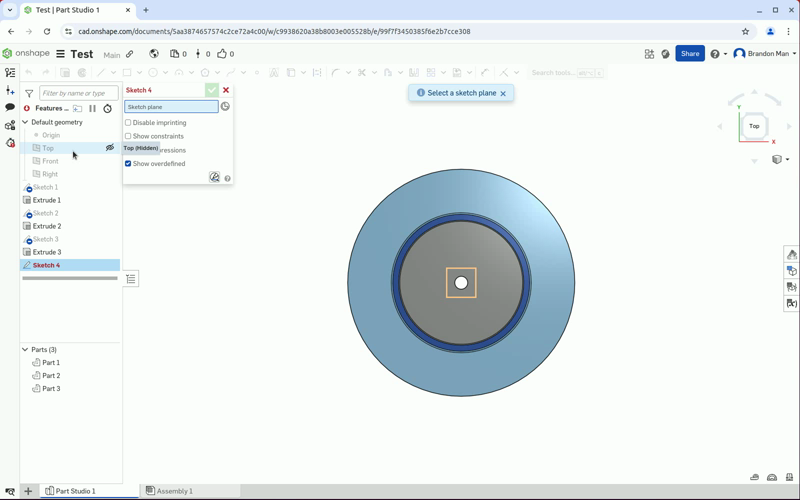
click(73, 150)
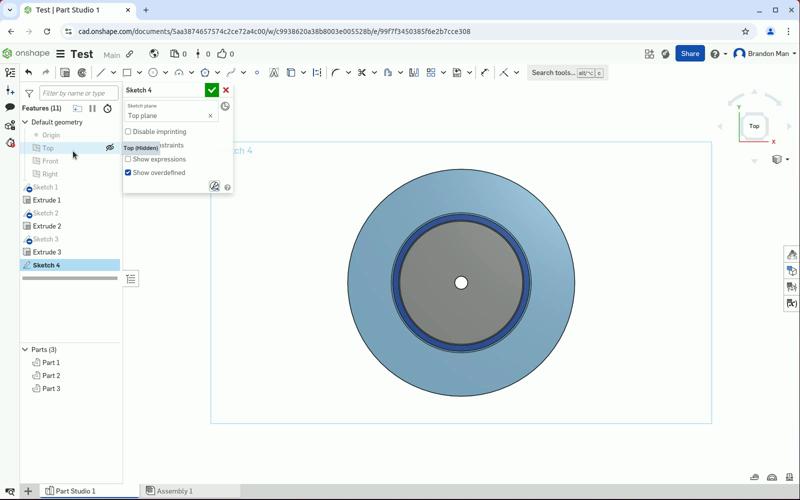
mouse_move(73, 352)
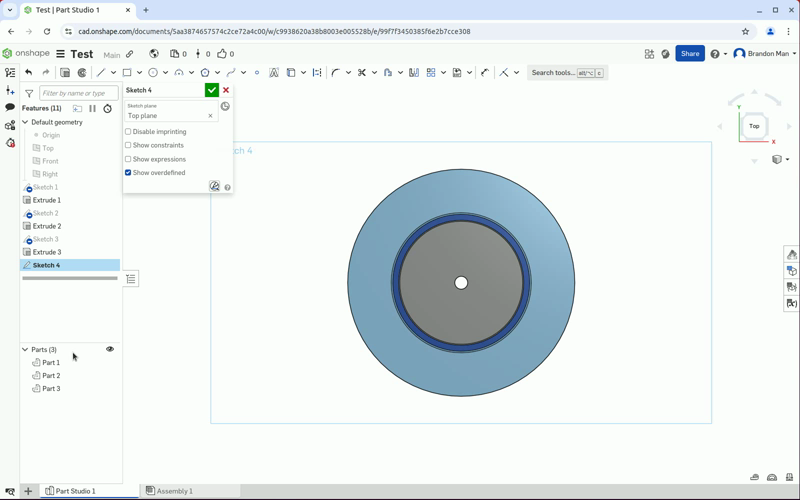
key(y)
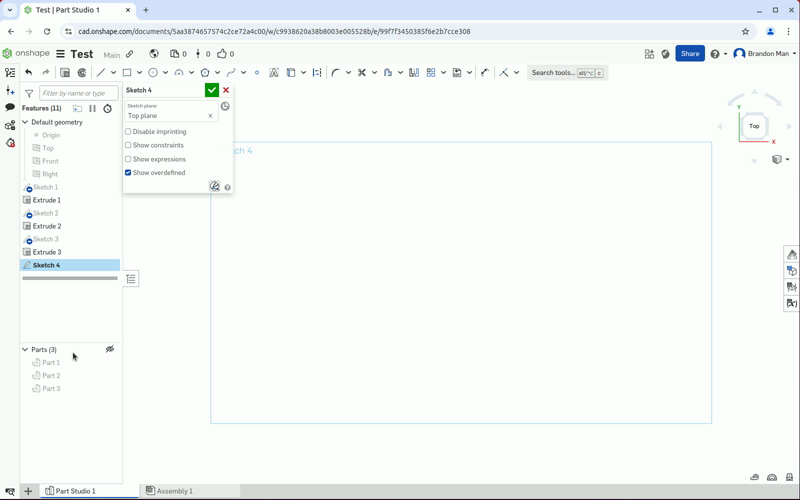
key(c)
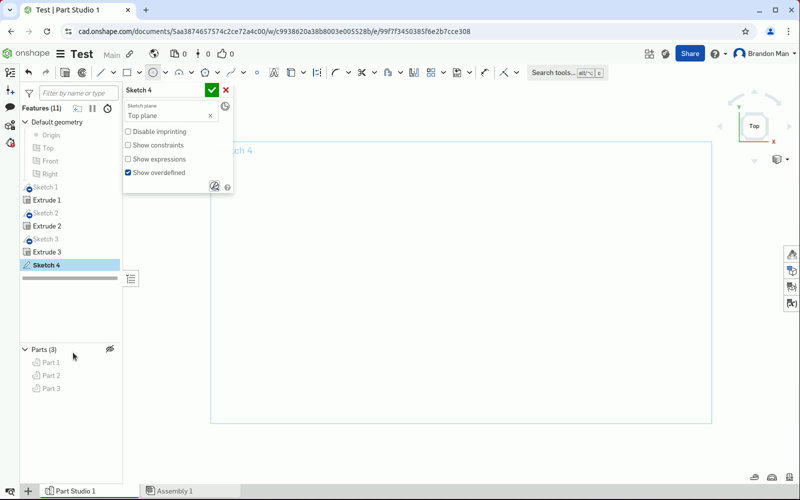
key_down(shift)
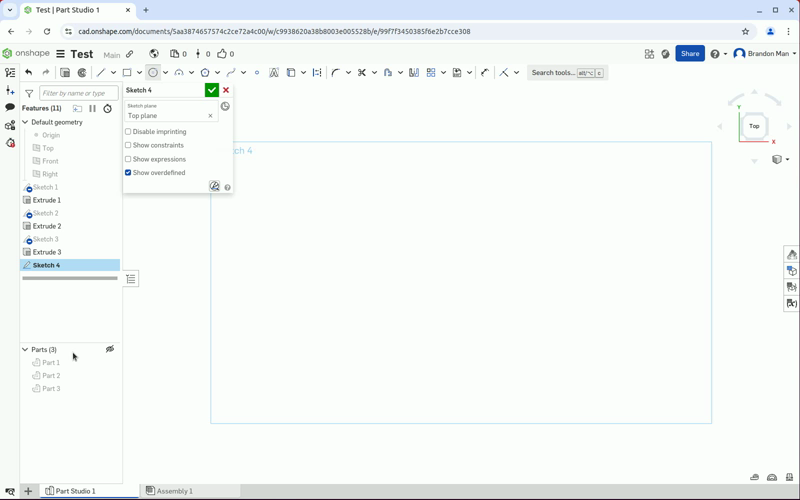
mouse_move(461, 282)
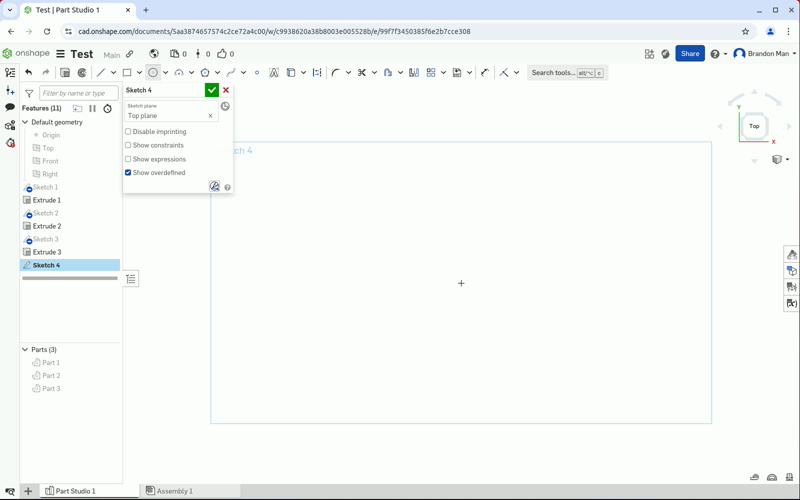
click(461, 282)
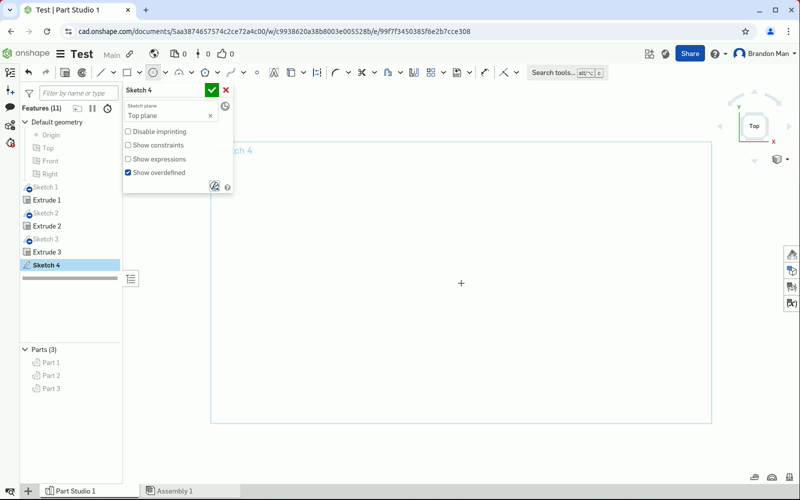
key_up(shift)
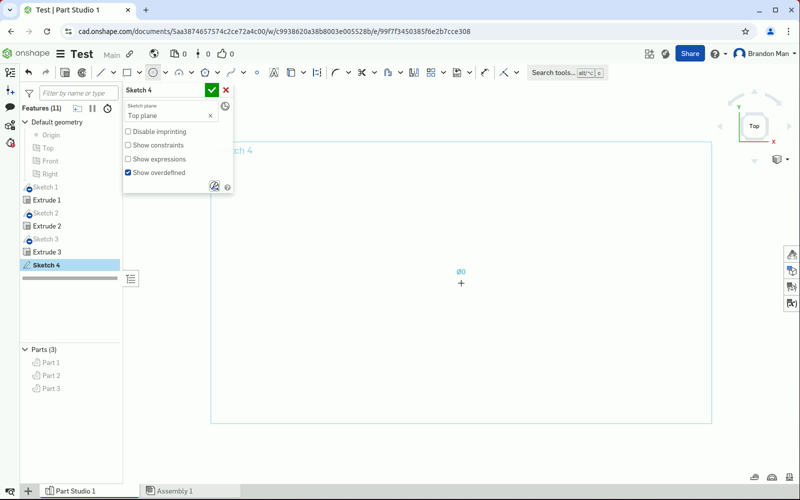
mouse_move(531, 282)
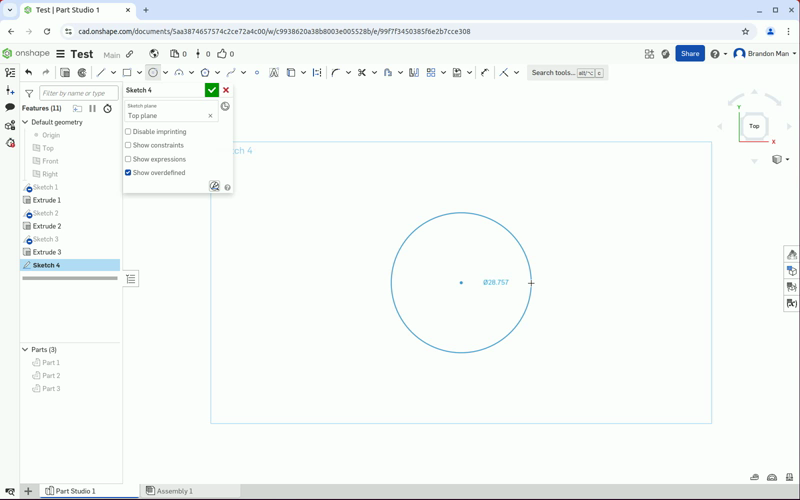
click(531, 282)
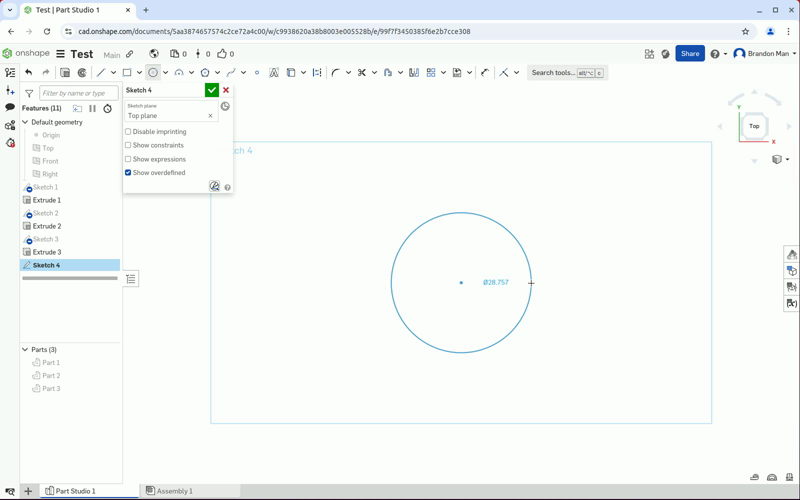
key(esc)
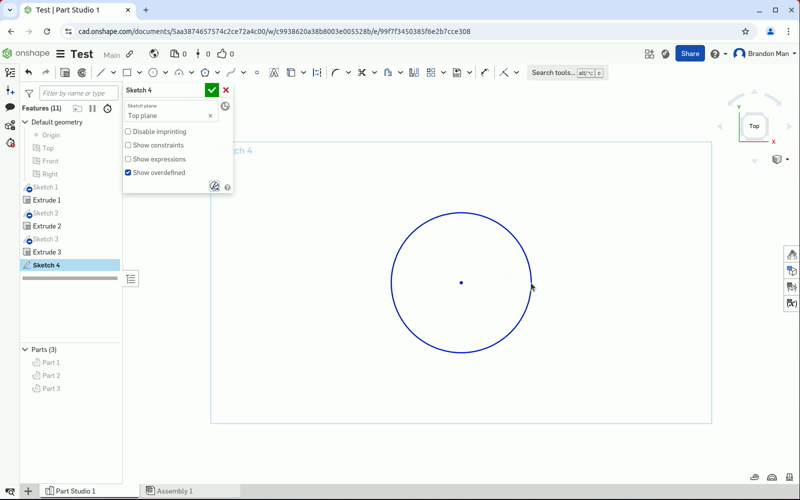
key(c)
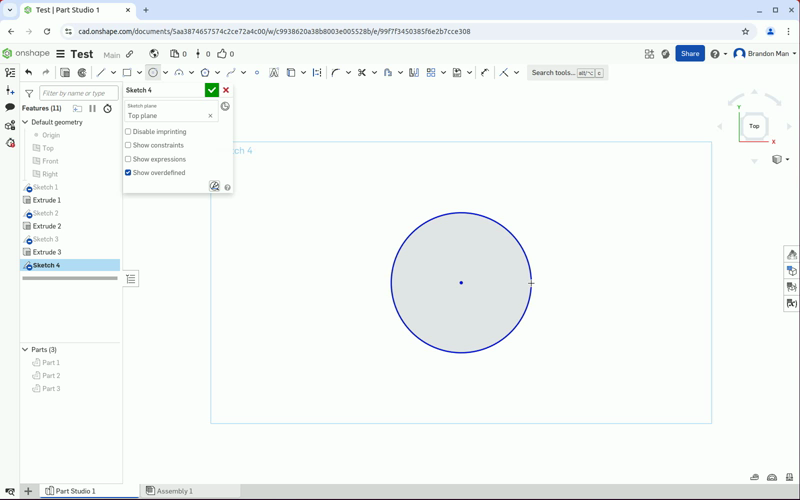
key_down(shift)
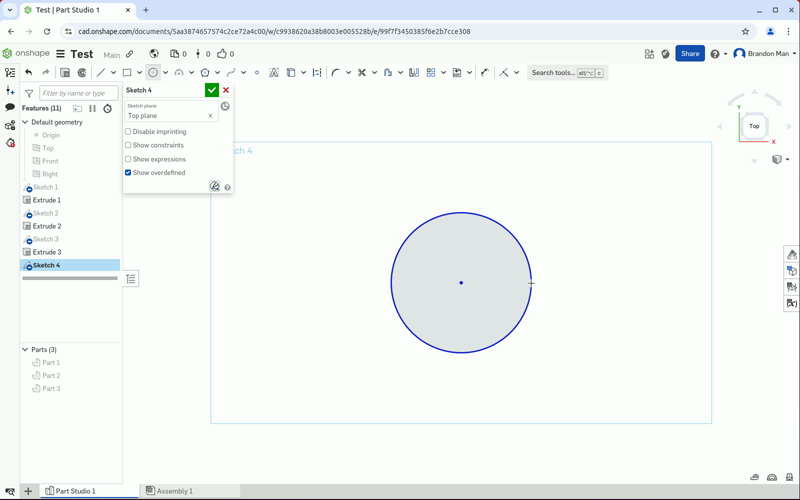
mouse_move(461, 282)
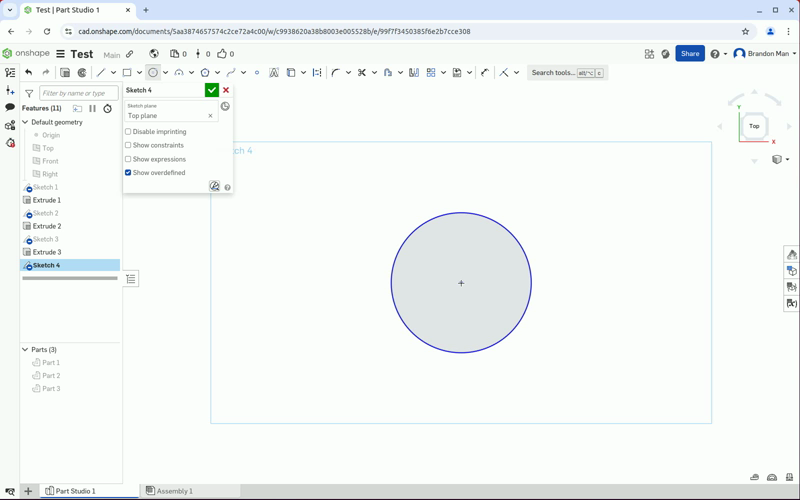
click(461, 282)
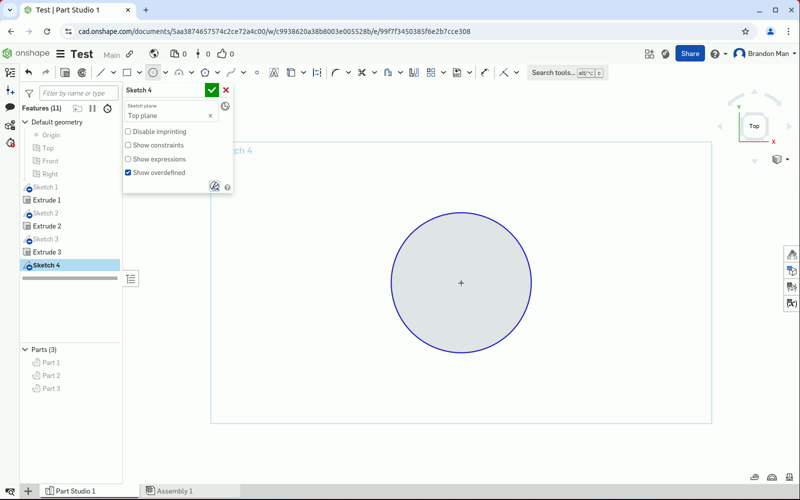
key_up(shift)
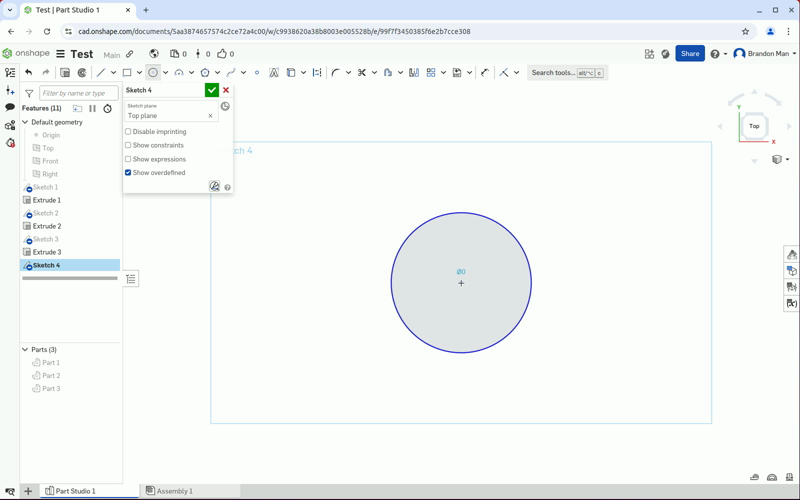
mouse_move(523, 282)
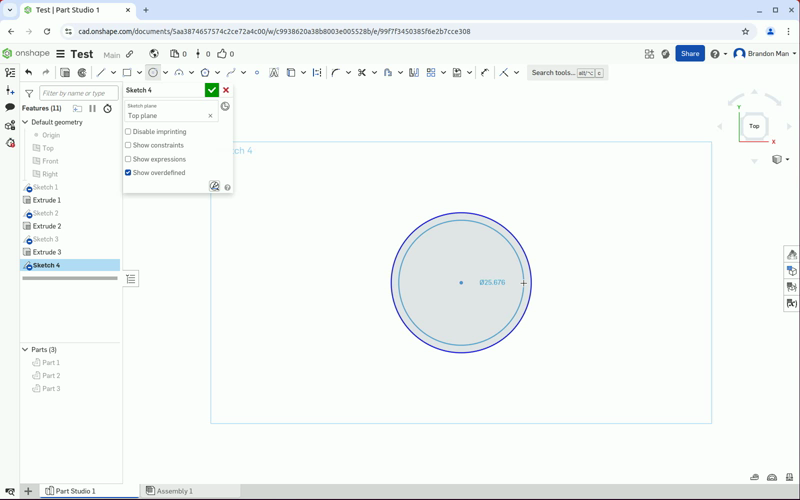
click(523, 282)
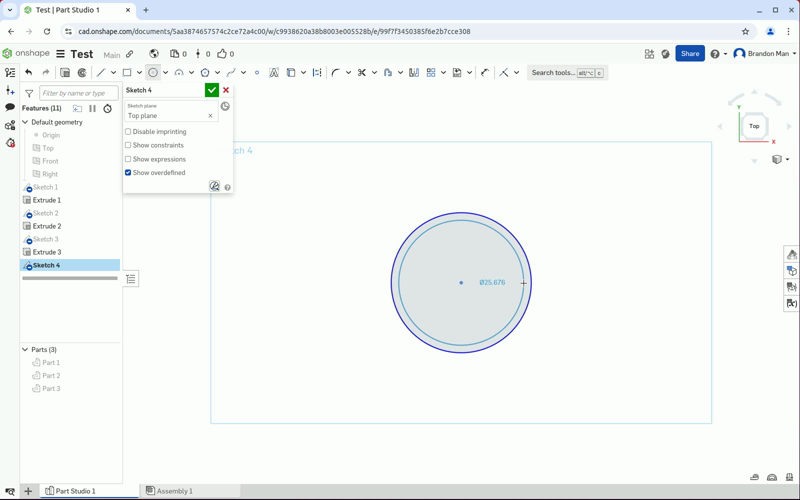
key(esc)
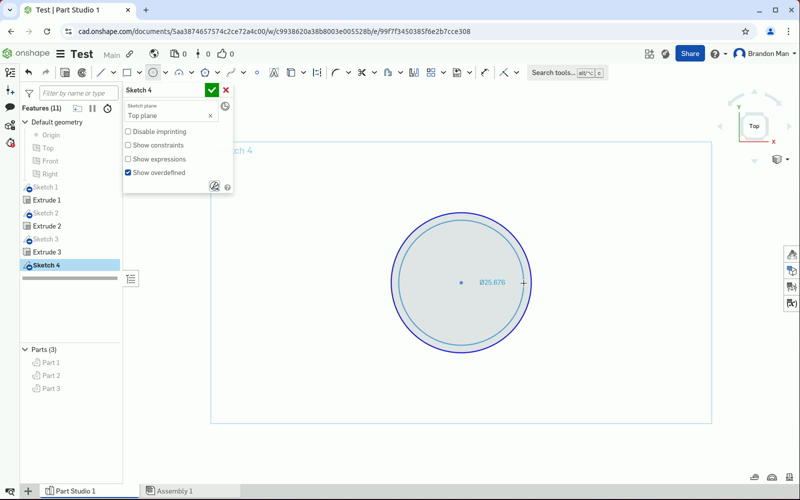
mouse_move(442, 219)
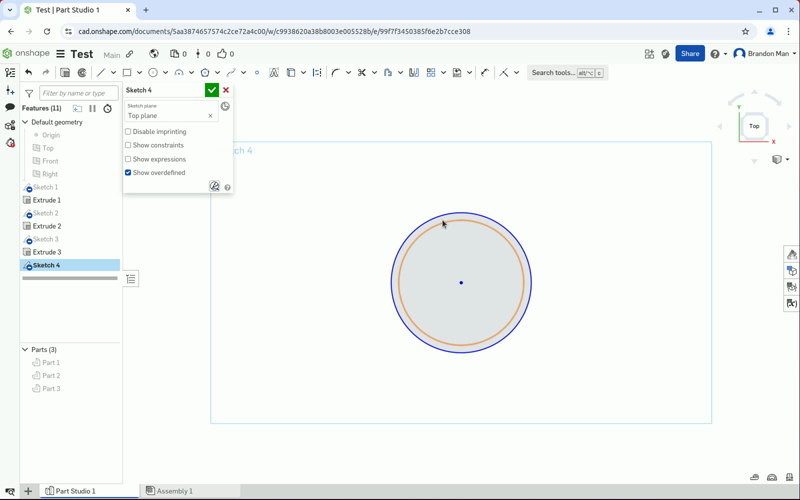
click(442, 219)
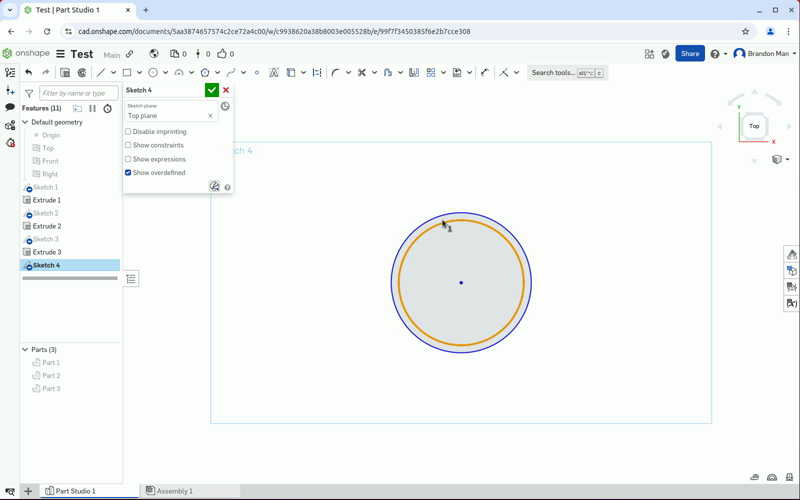
mouse_move(73, 352)
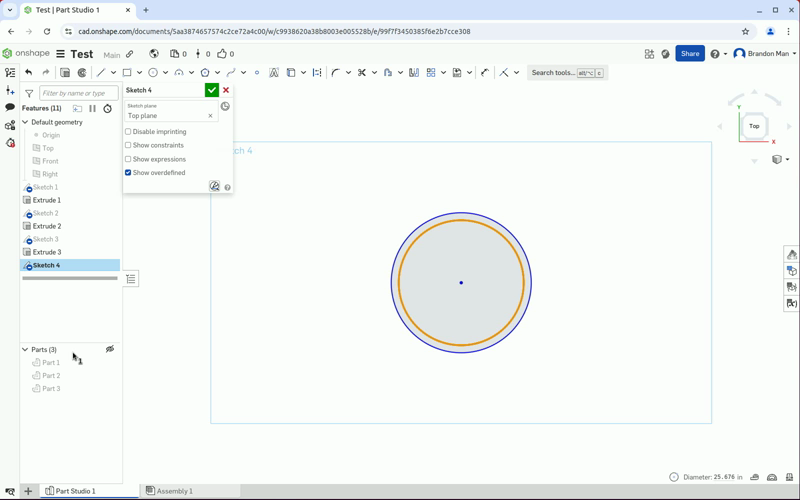
key(shift+y)
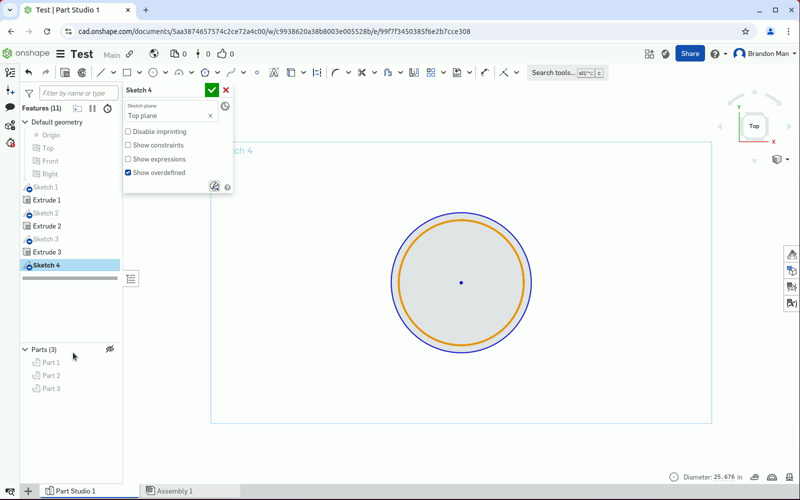
key(shift+e)
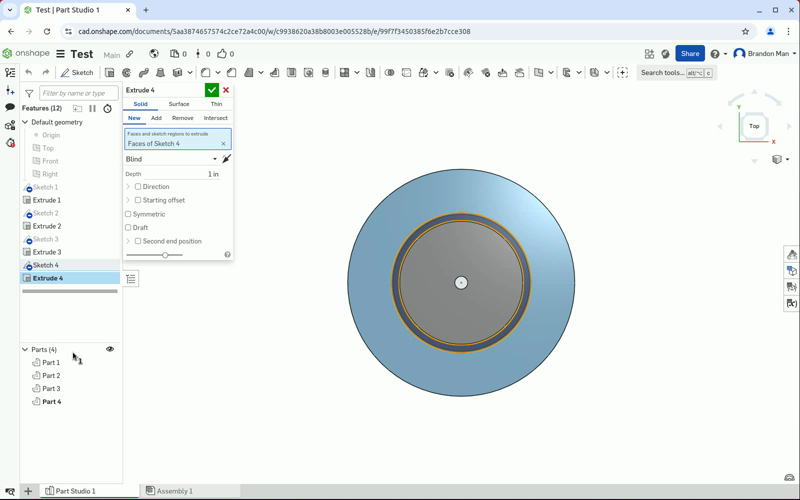
mouse_move(143, 106)
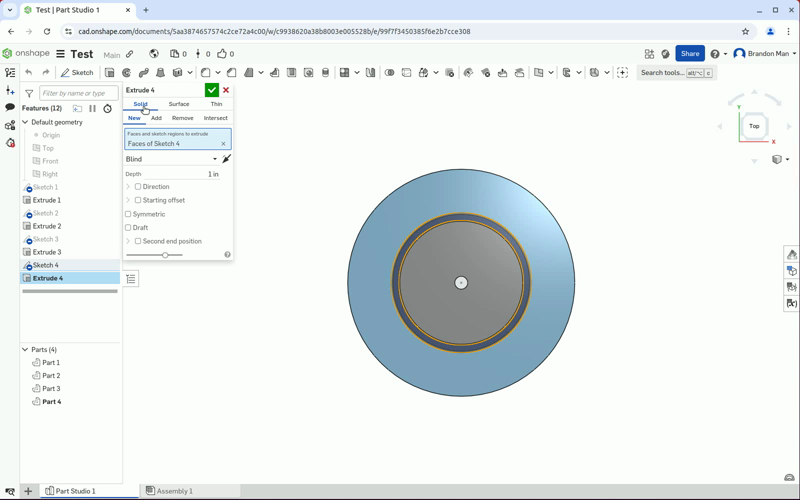
click(143, 106)
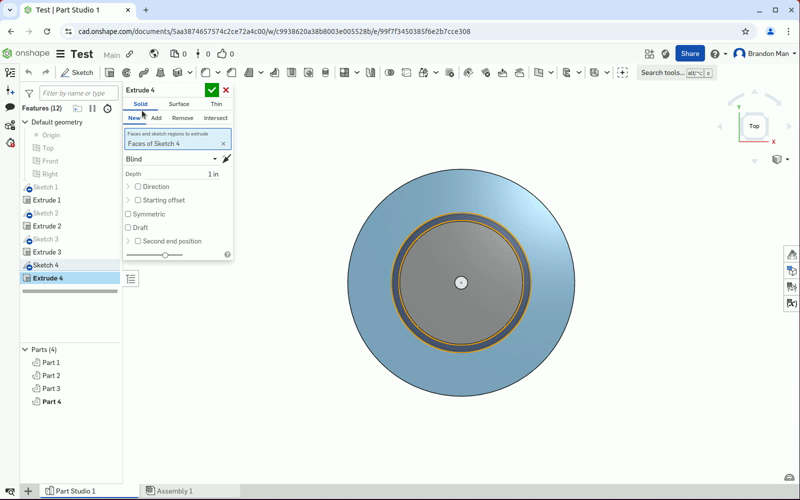
mouse_move(137, 120)
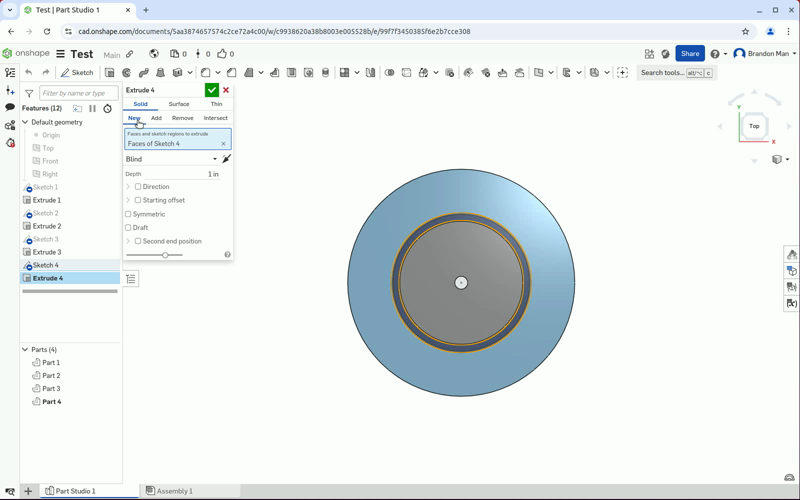
click(137, 120)
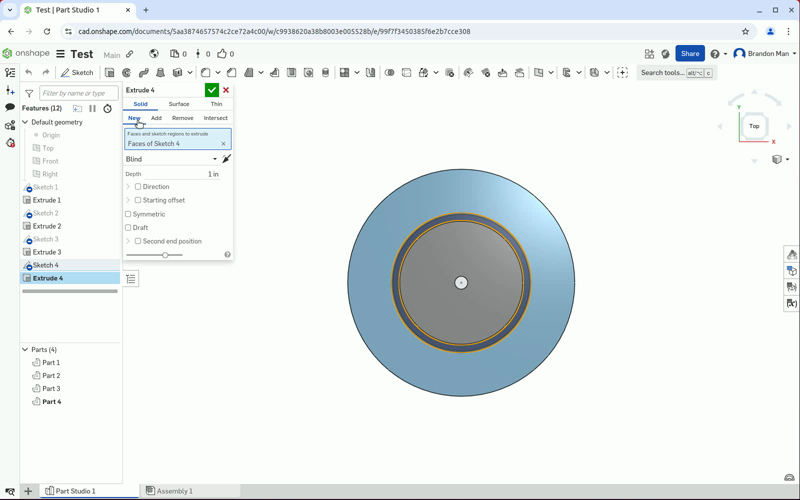
key(tab, 4)
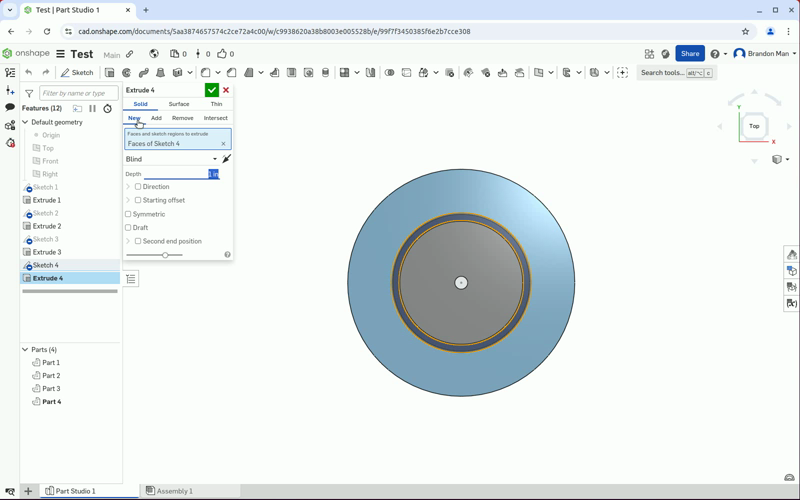
text(17.331)
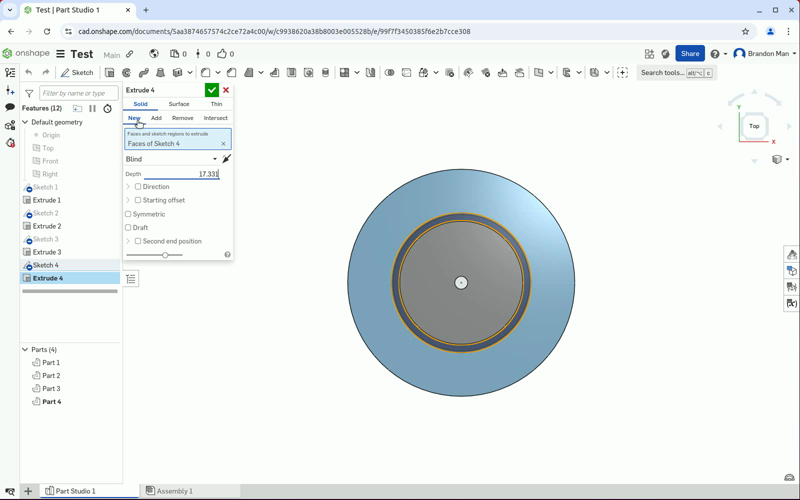
key(enter)
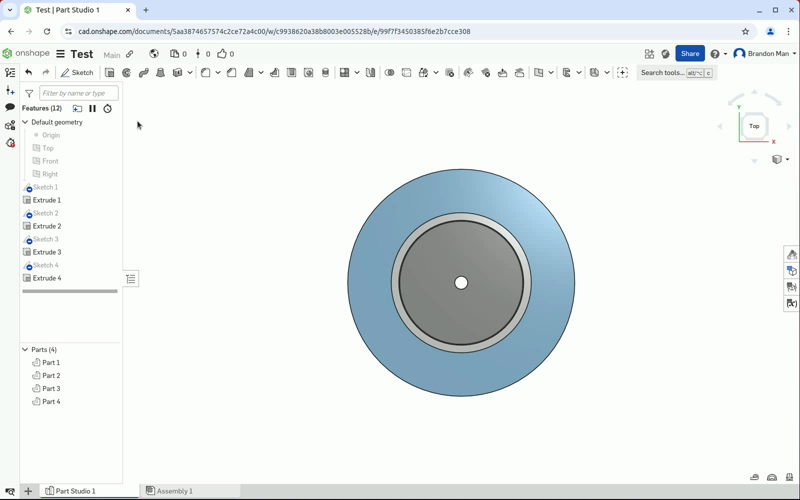
key(shift+h)
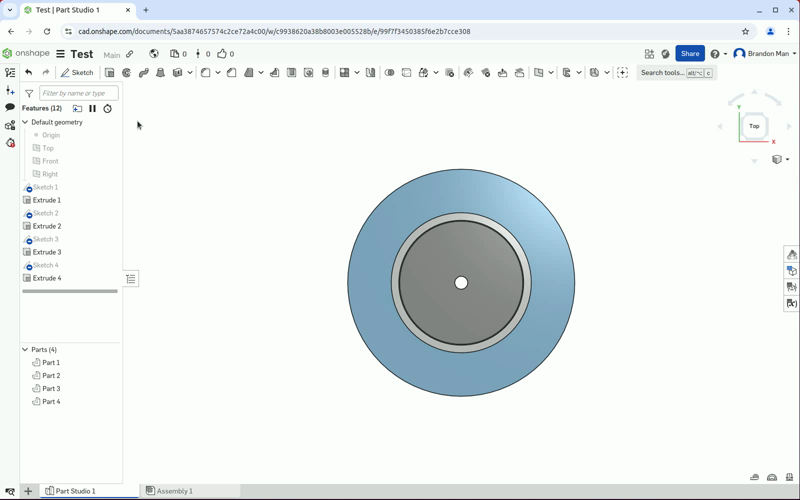
key(shift+h)
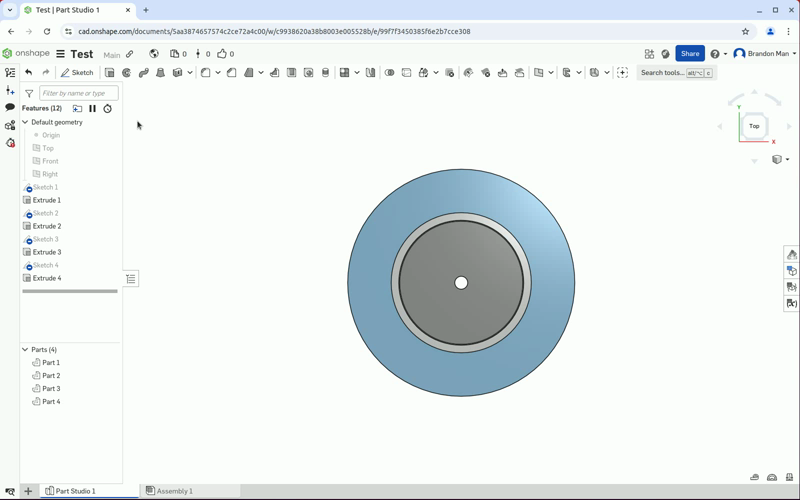
mouse_move(73, 189)
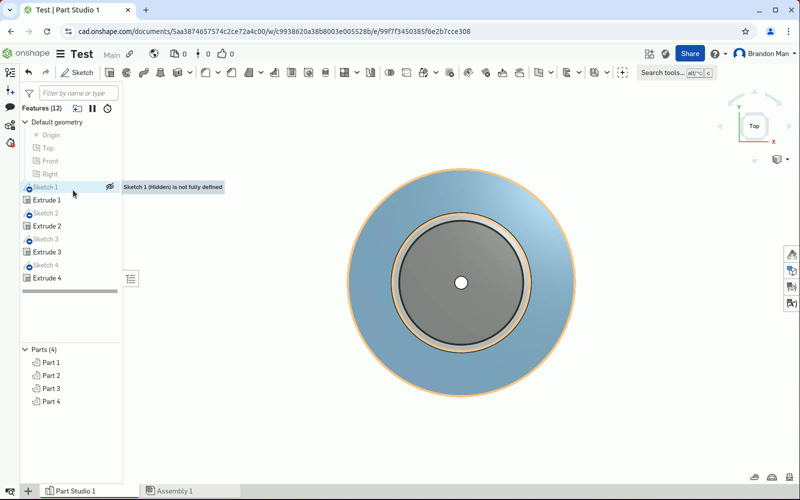
click(73, 189)
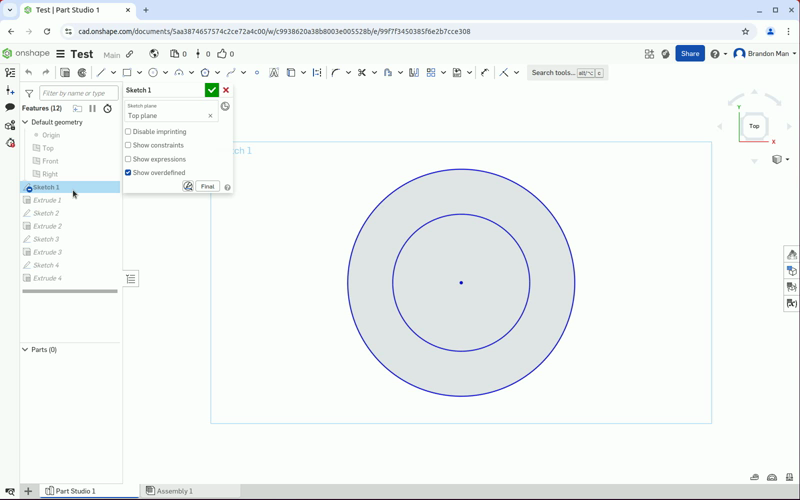
mouse_move(229, 92)
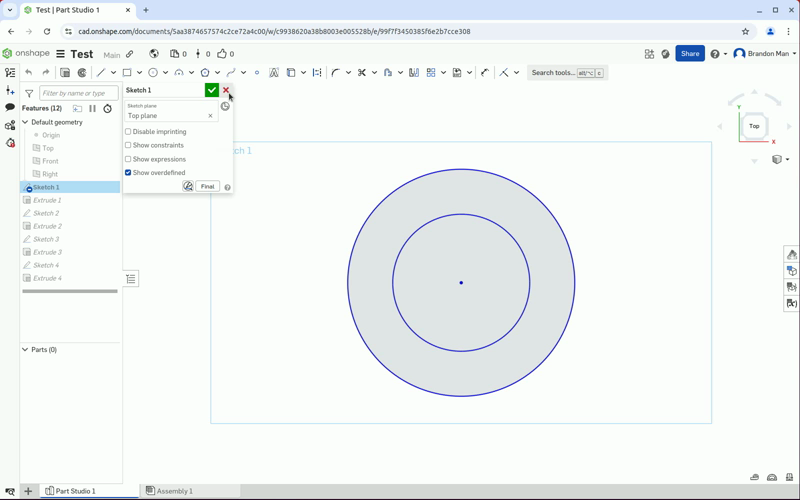
click(229, 92)
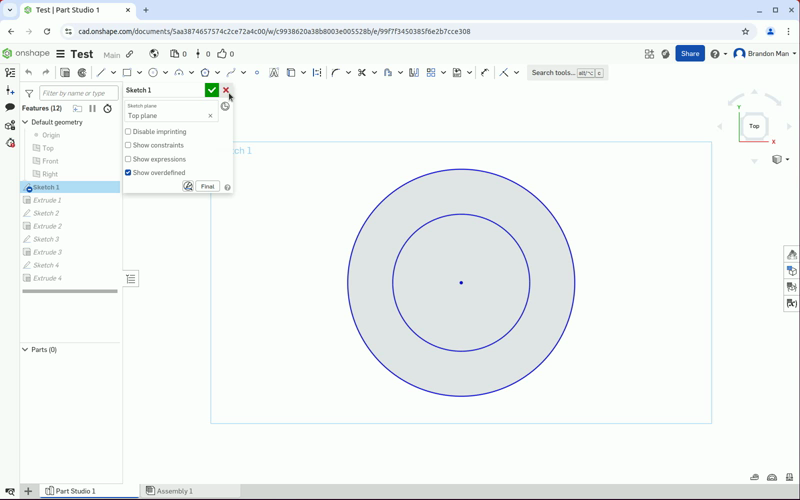
key(shift+s)
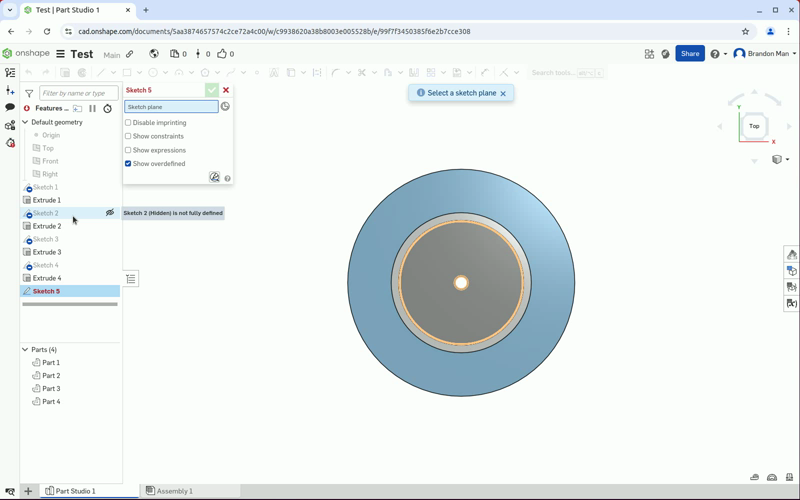
scroll(3)
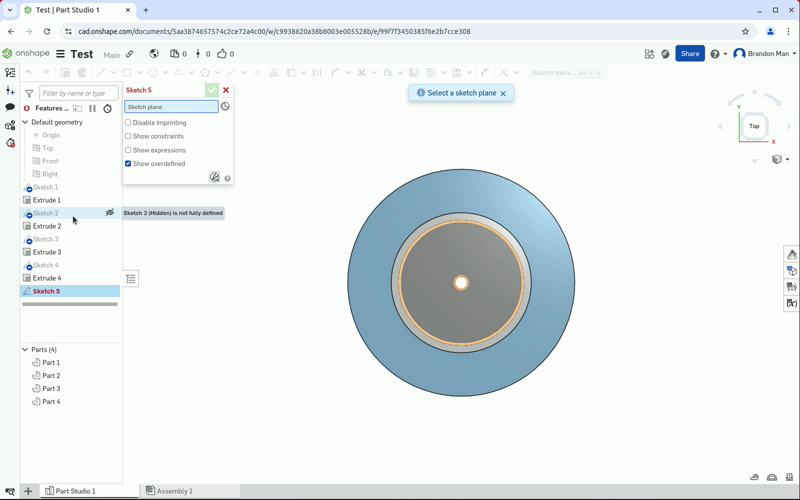
mouse_move(73, 150)
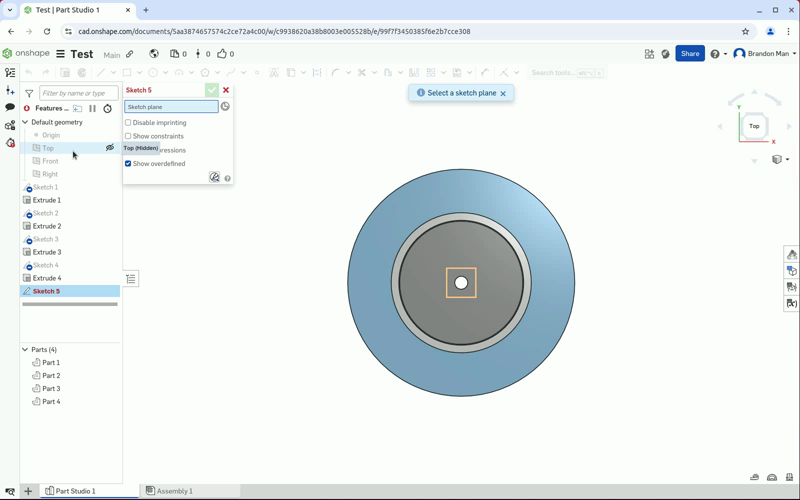
click(73, 150)
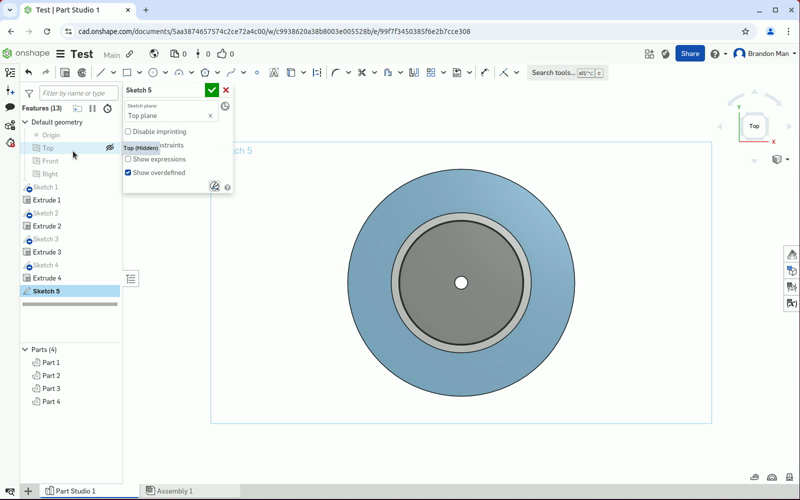
mouse_move(73, 352)
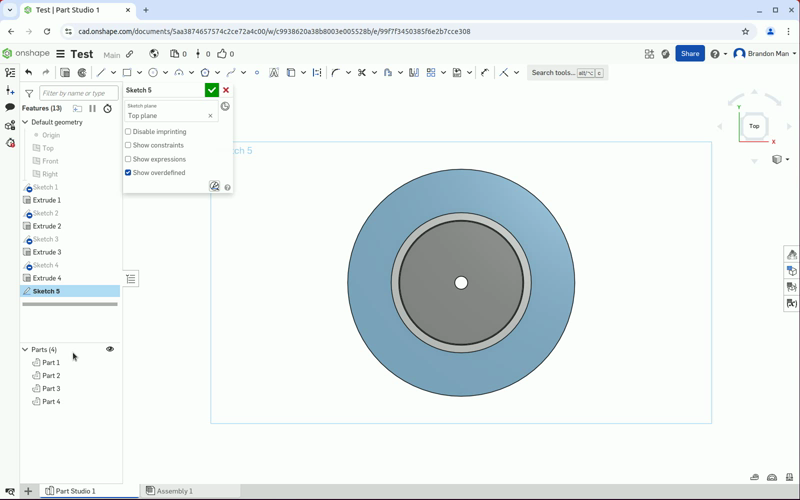
key(y)
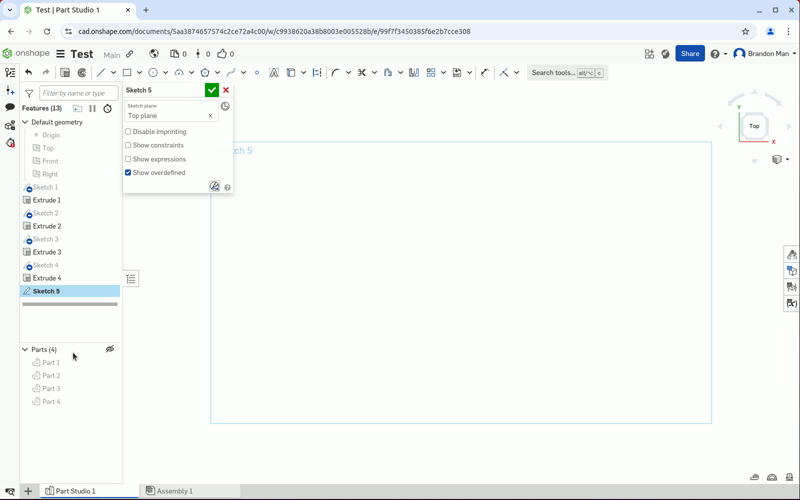
key(c)
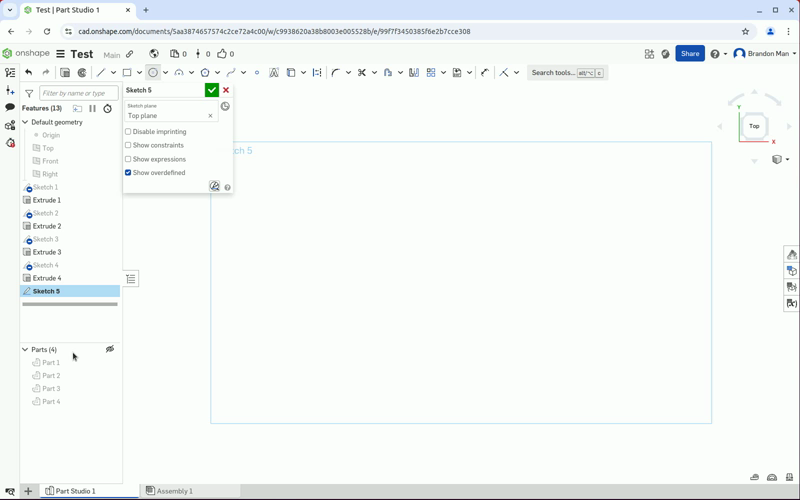
key_down(shift)
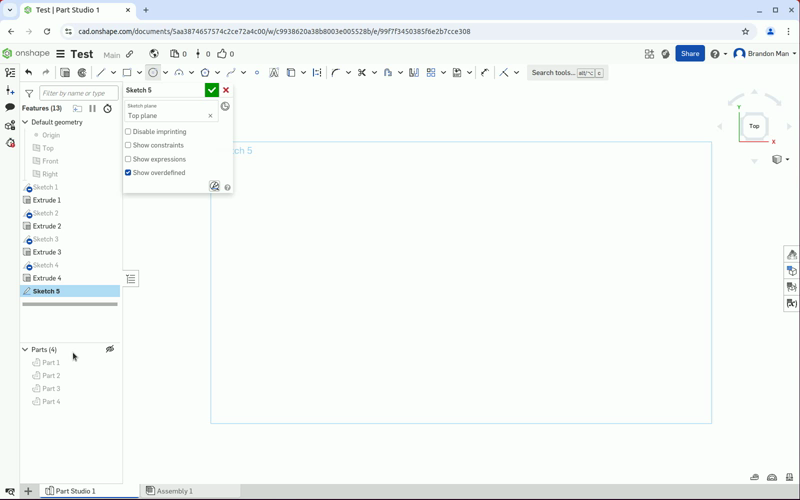
mouse_move(461, 282)
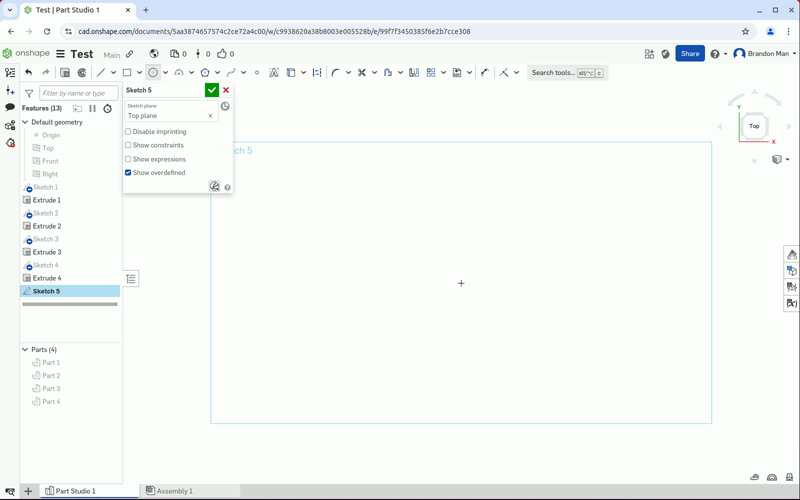
click(461, 282)
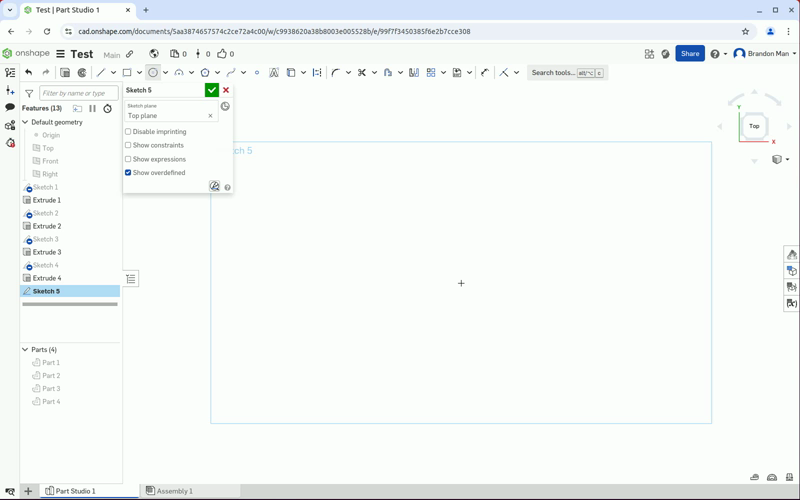
key_up(shift)
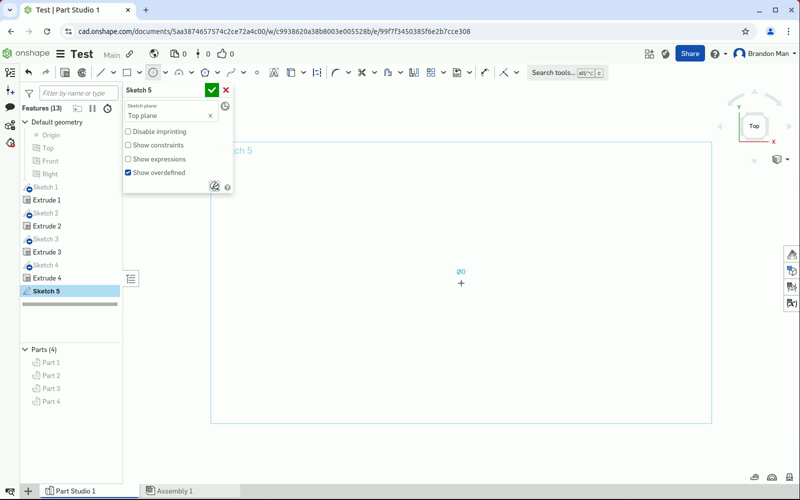
mouse_move(574, 282)
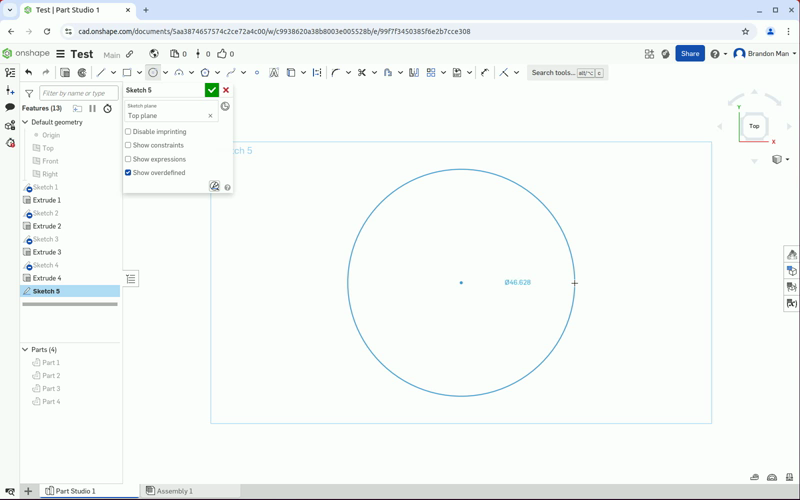
click(574, 282)
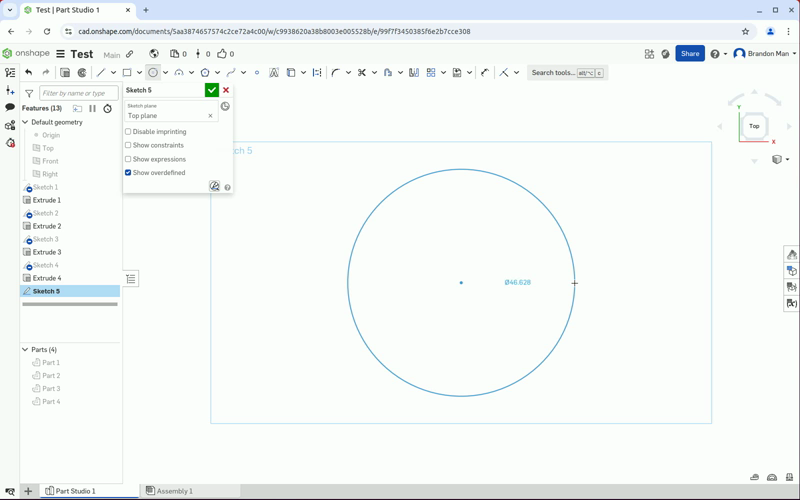
key(esc)
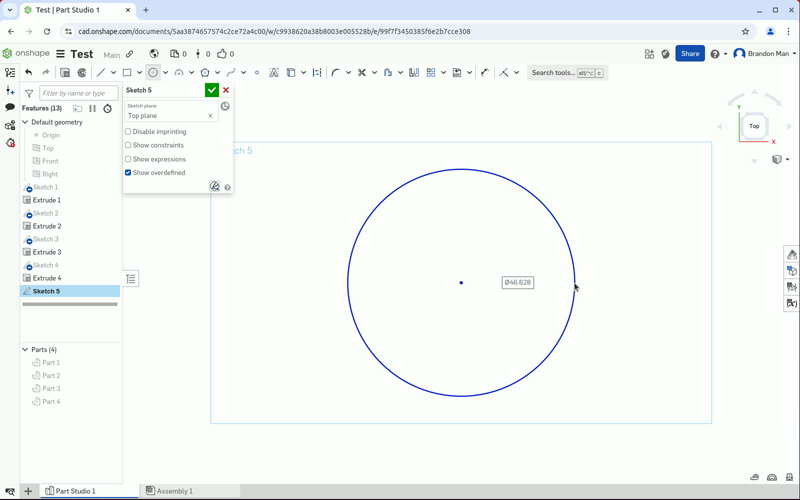
key(c)
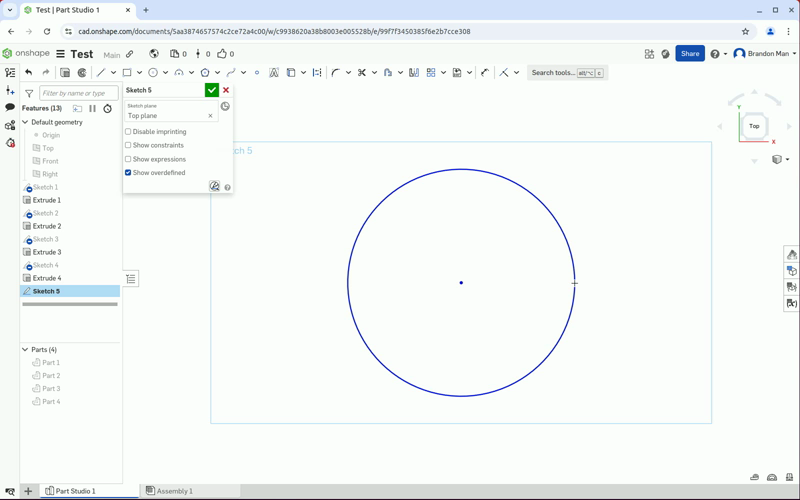
key_down(shift)
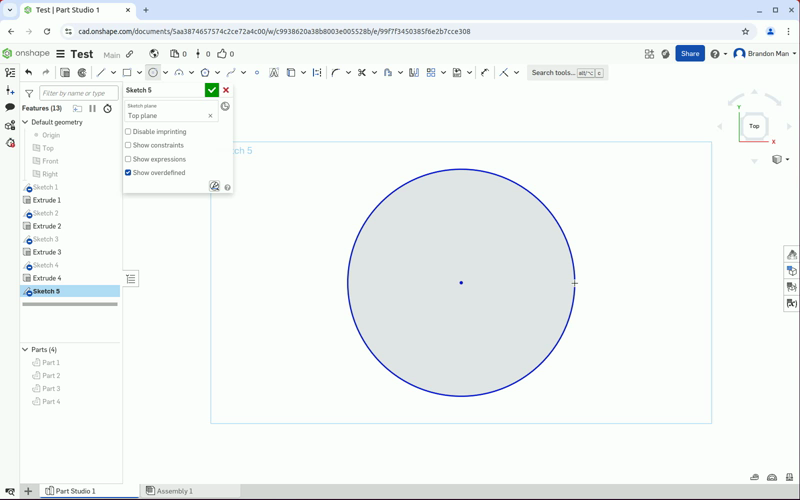
mouse_move(461, 282)
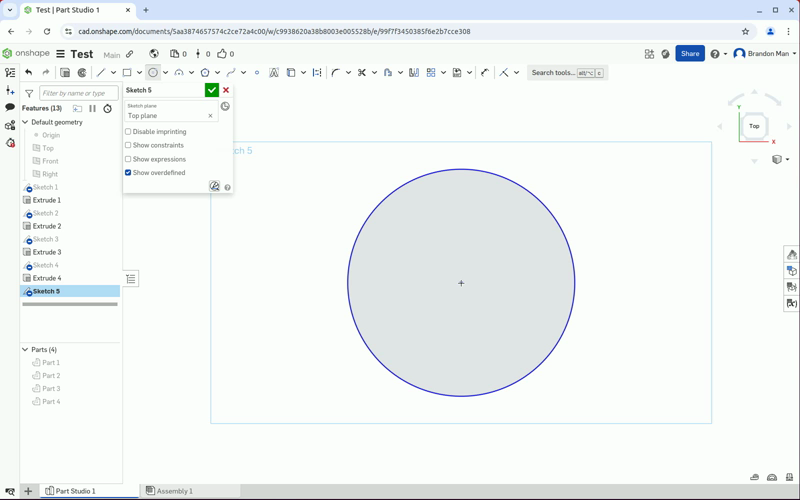
click(461, 282)
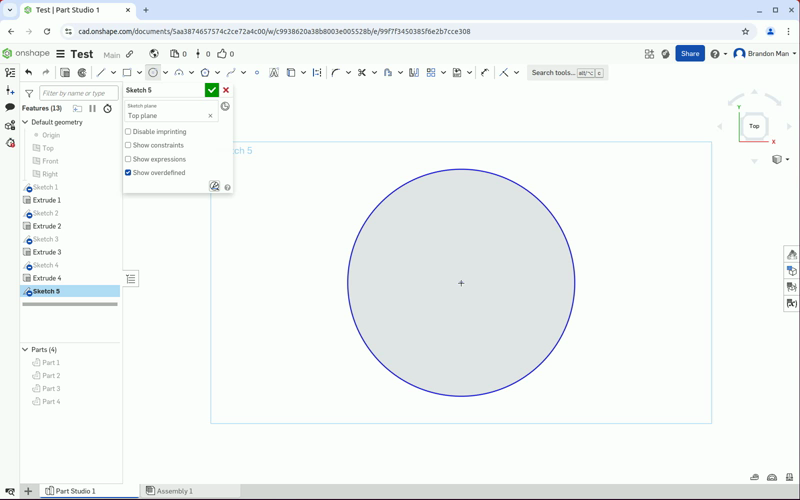
key_up(shift)
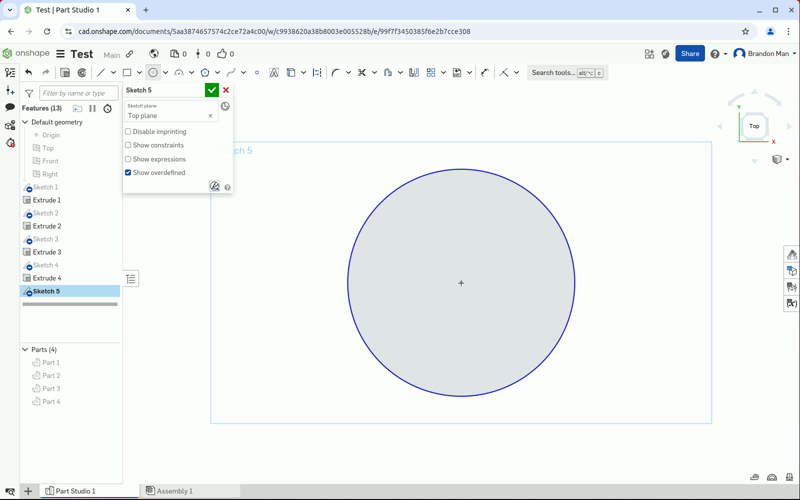
mouse_move(529, 282)
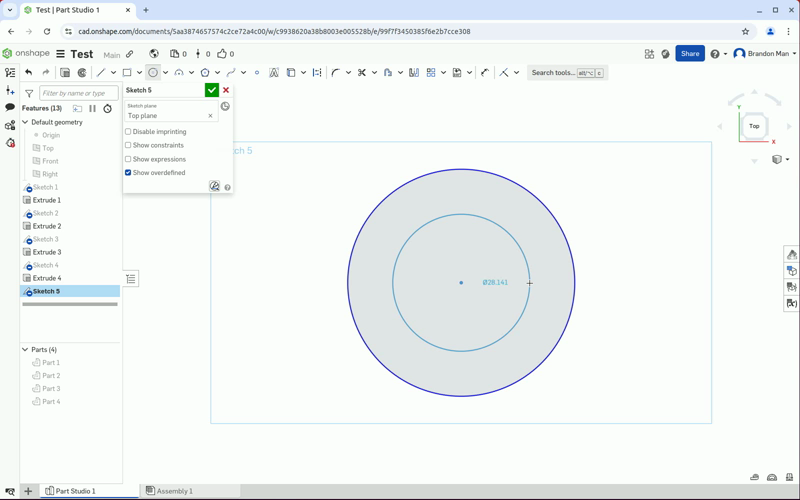
click(529, 282)
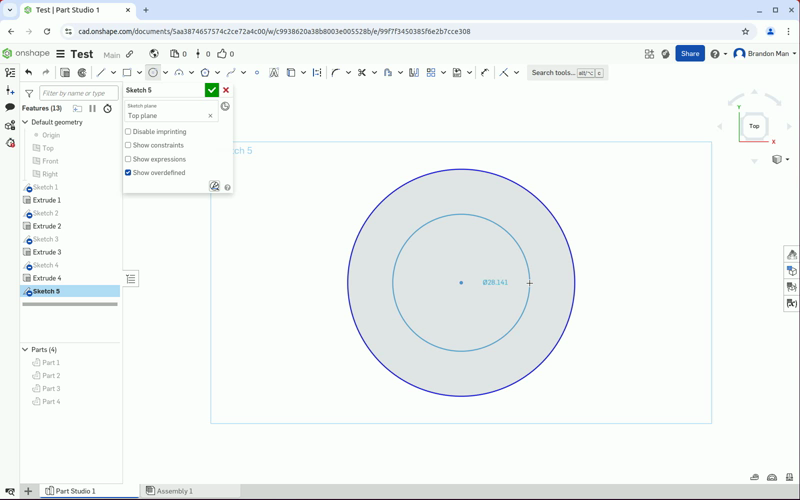
key(esc)
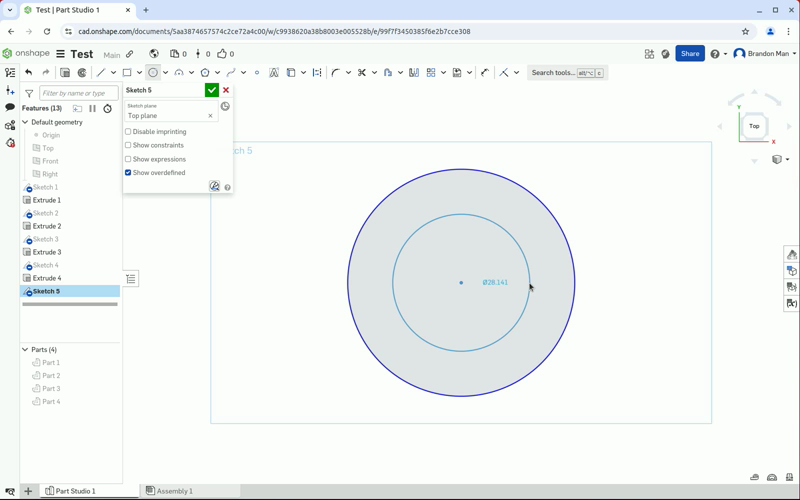
mouse_move(441, 367)
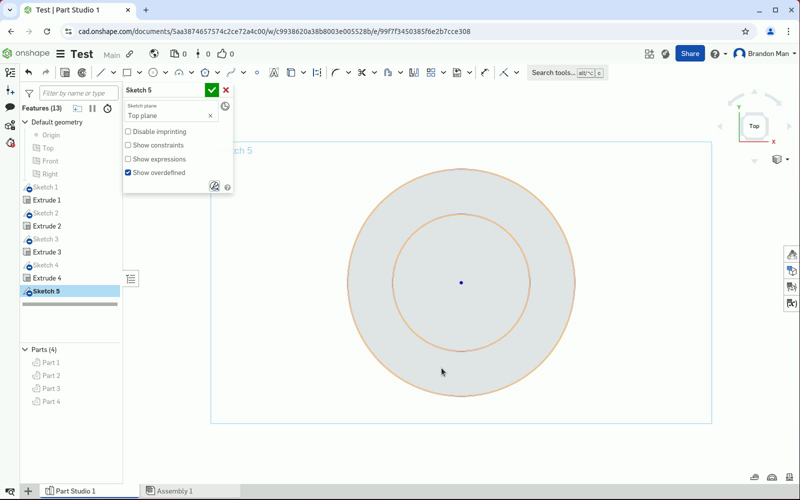
click(441, 367)
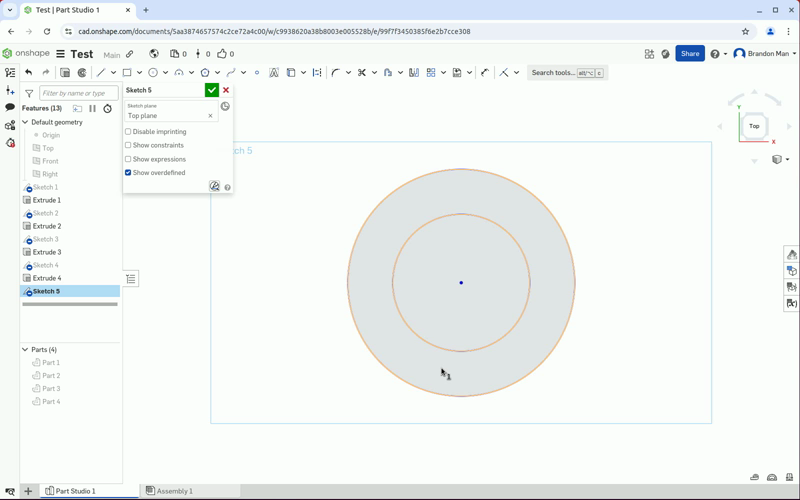
mouse_move(73, 352)
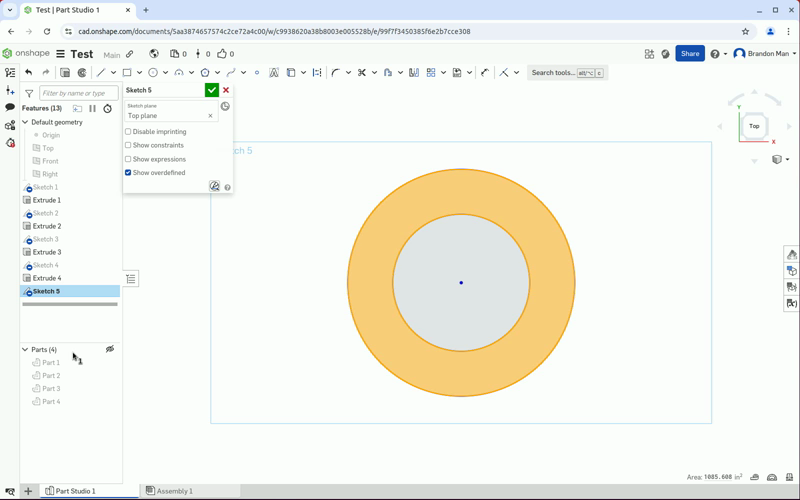
key(shift+y)
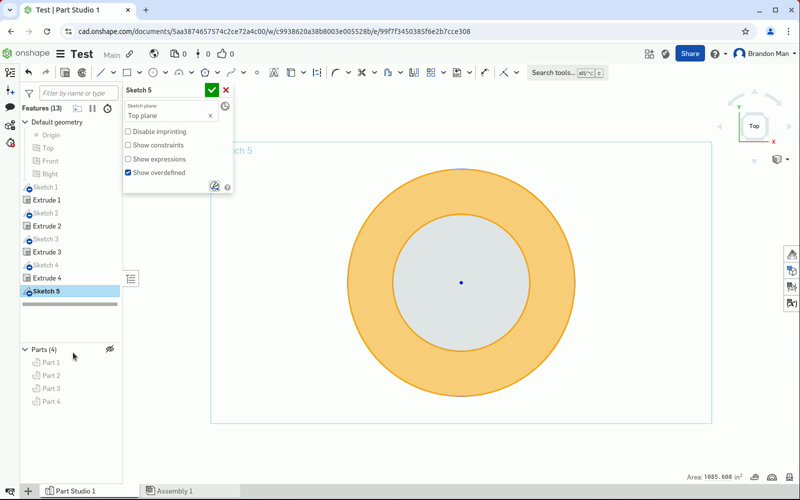
key(shift+e)
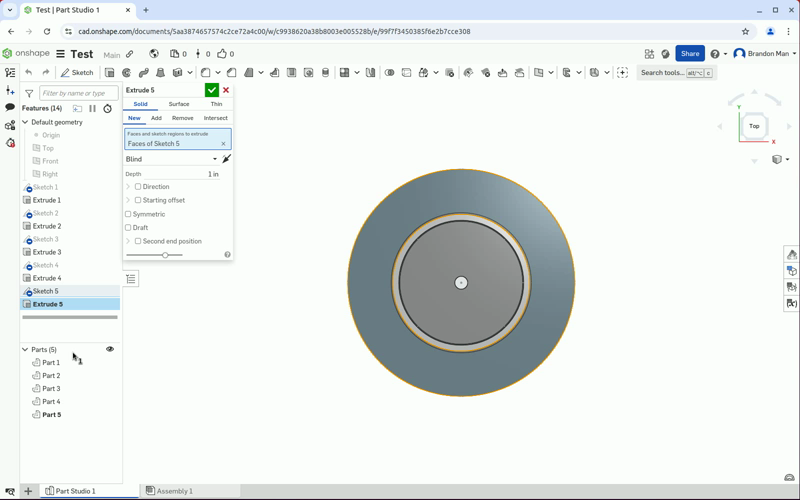
mouse_move(143, 106)
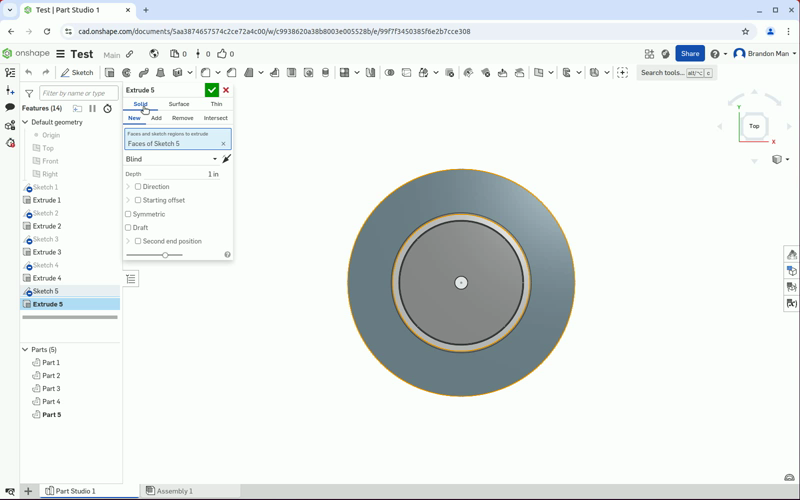
click(143, 106)
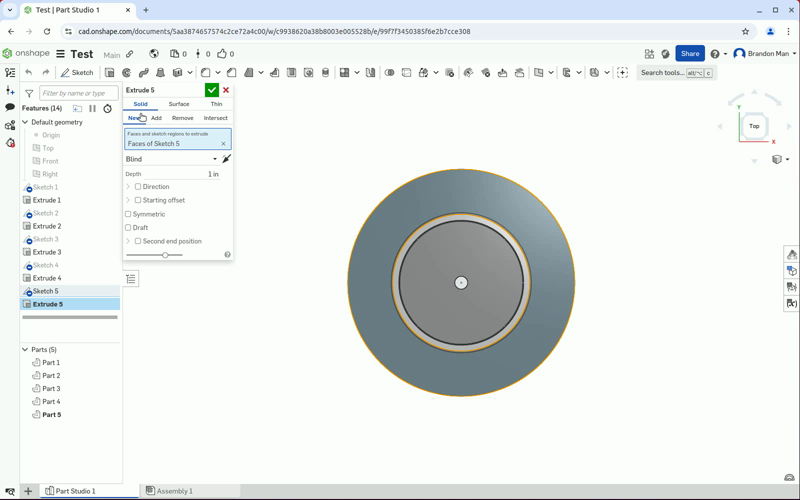
mouse_move(137, 120)
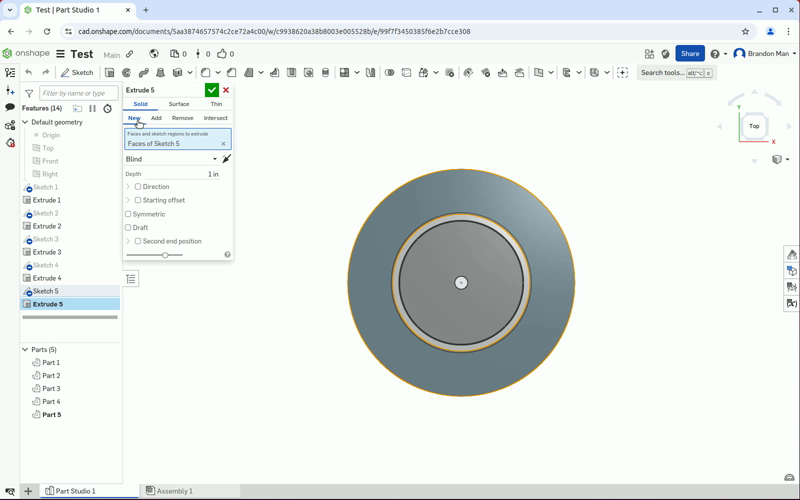
click(137, 120)
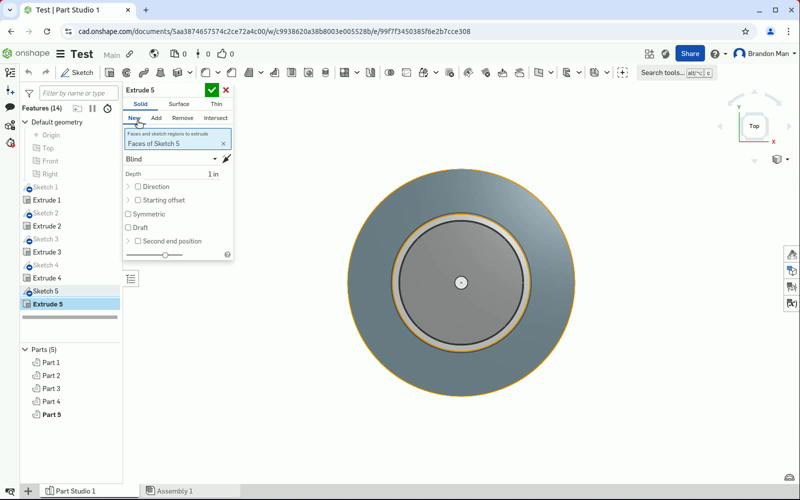
key(tab, 4)
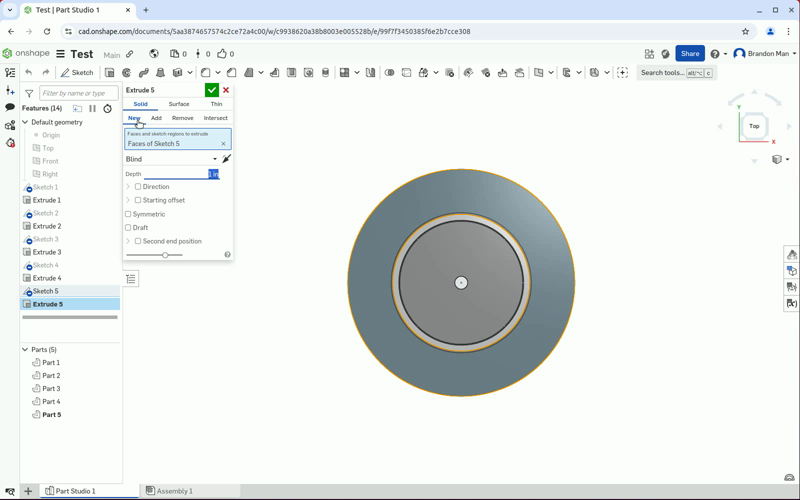
text(1.685)
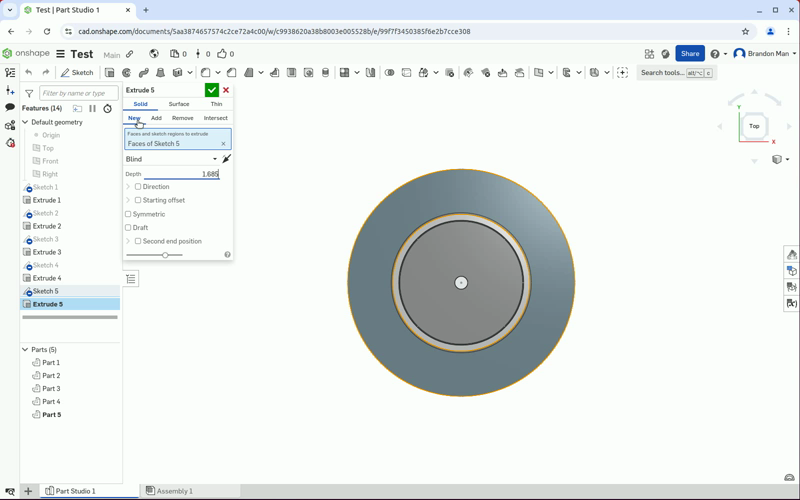
key(enter)
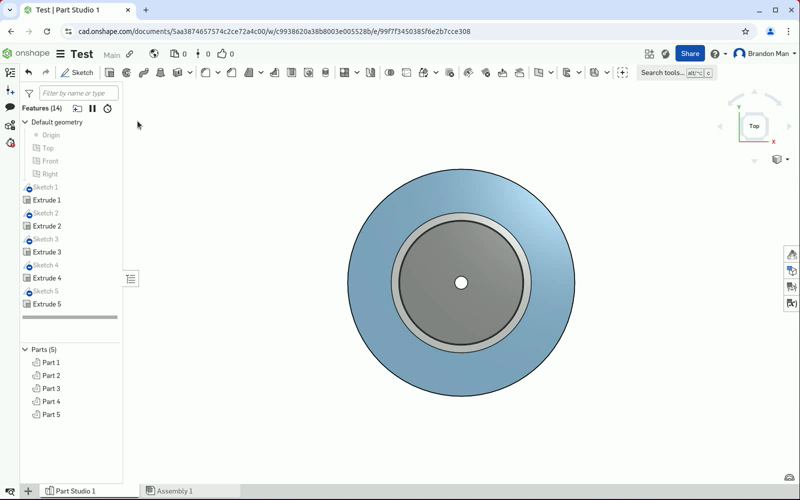
key(shift+h)
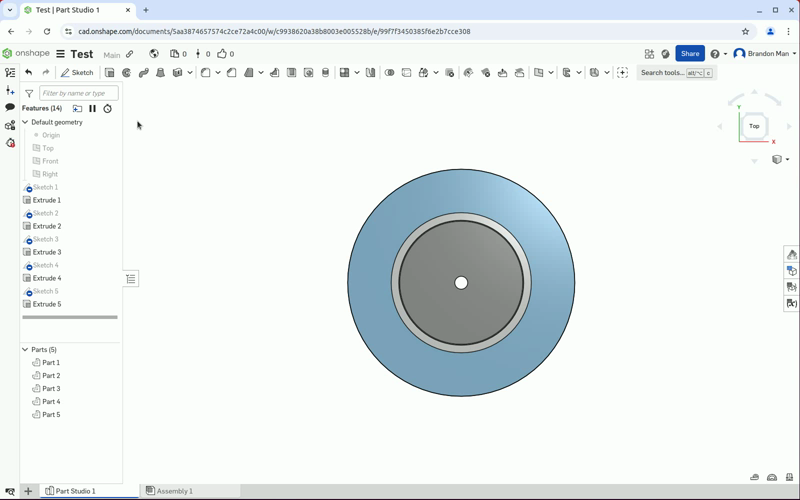
key(shift+h)
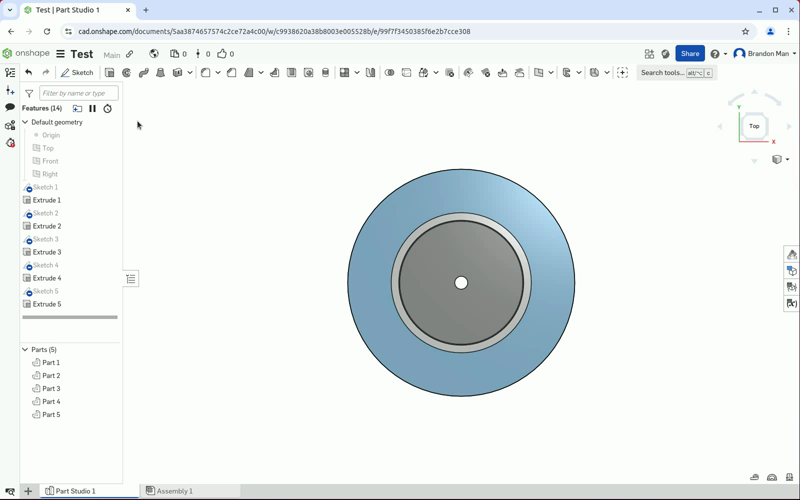
key(shift+7)
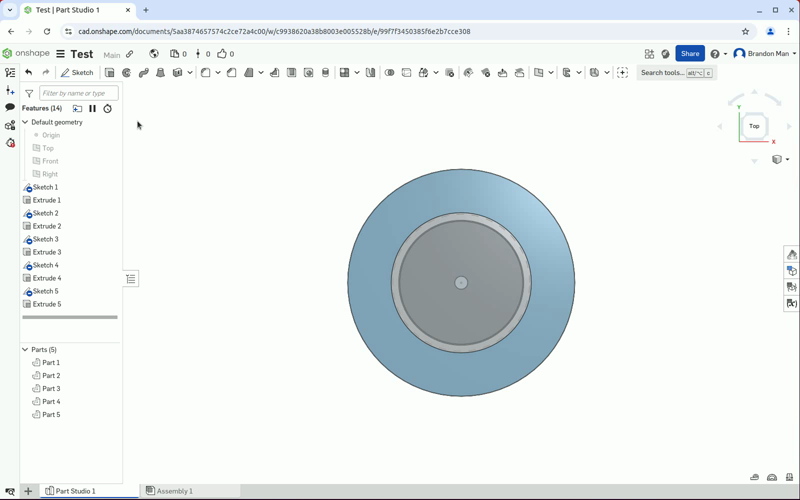
key(up, 3)
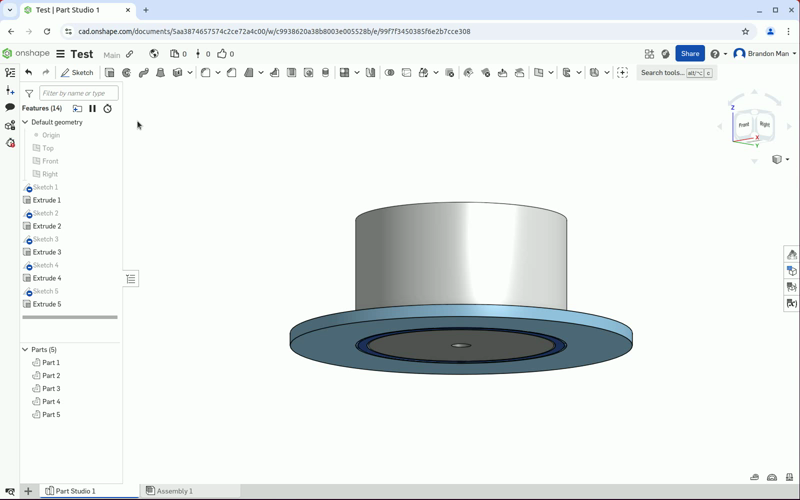
key(left, 3)
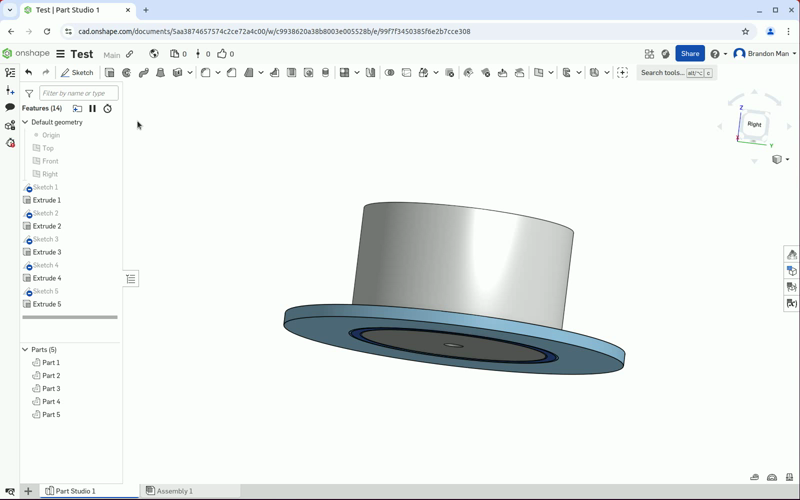
key(right, 3)
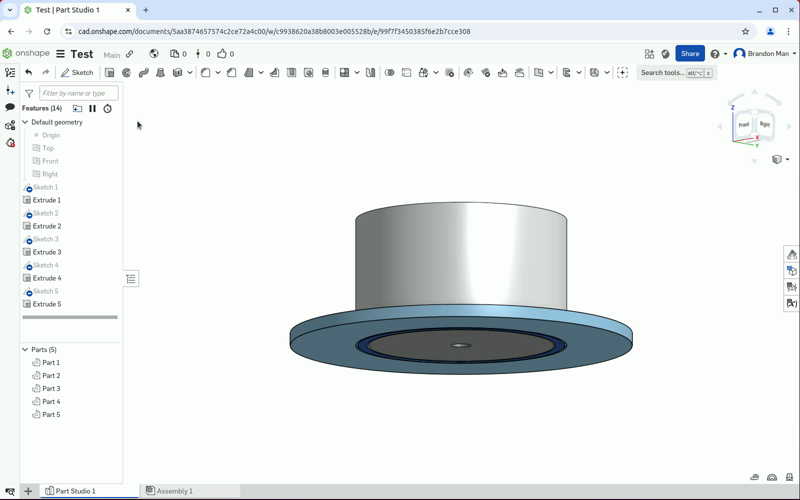
key(down, 3)
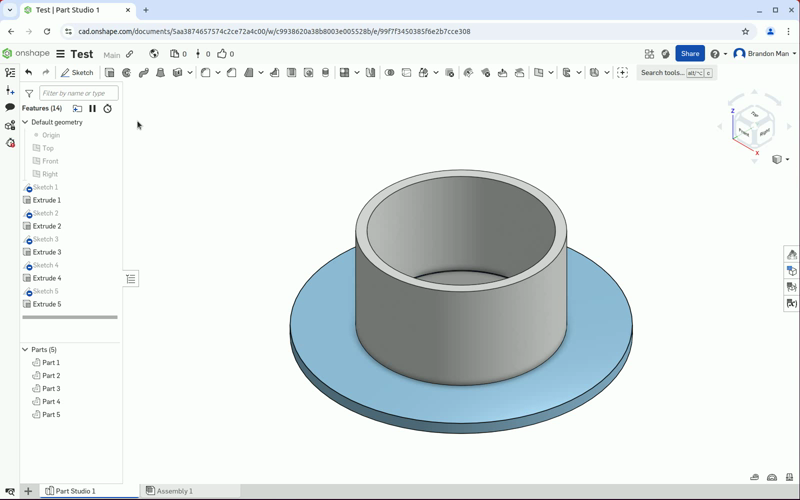
mouse_move(73, 189)
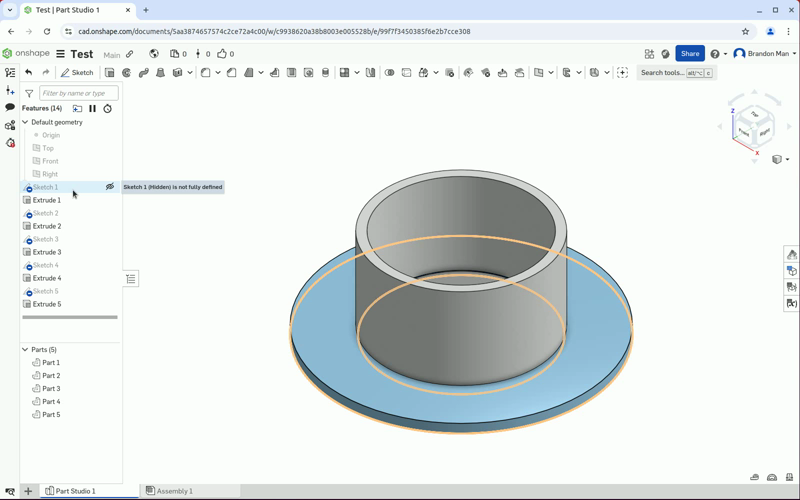
click(73, 189)